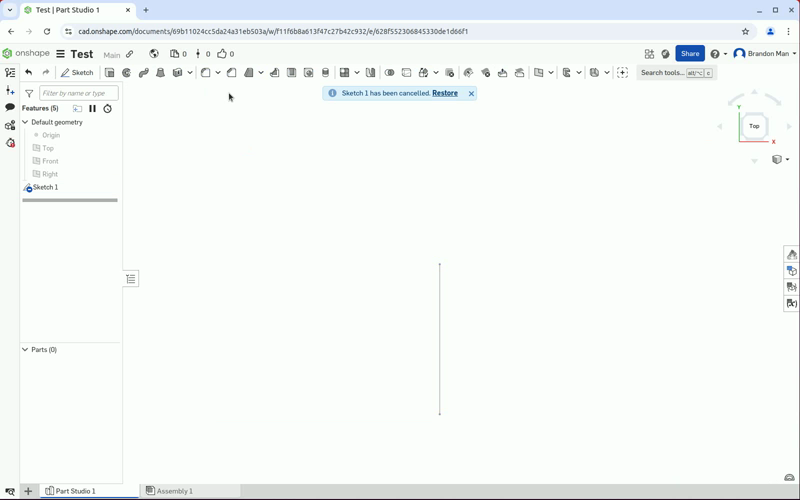
key(shift+h)
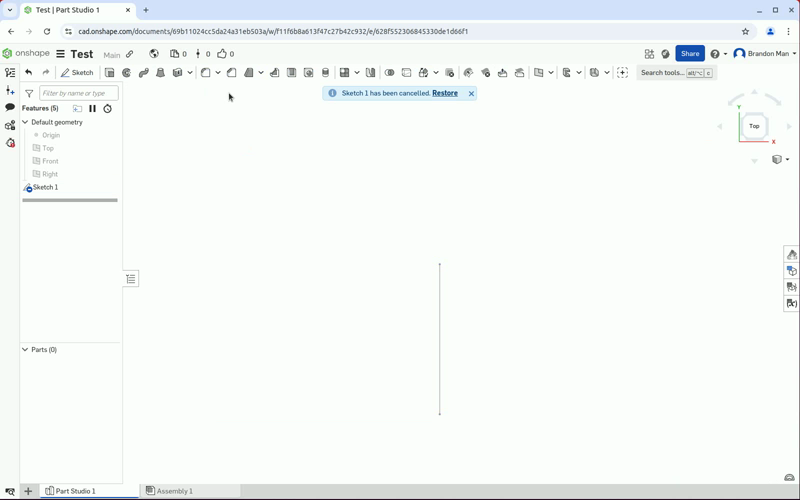
key(shift+s)
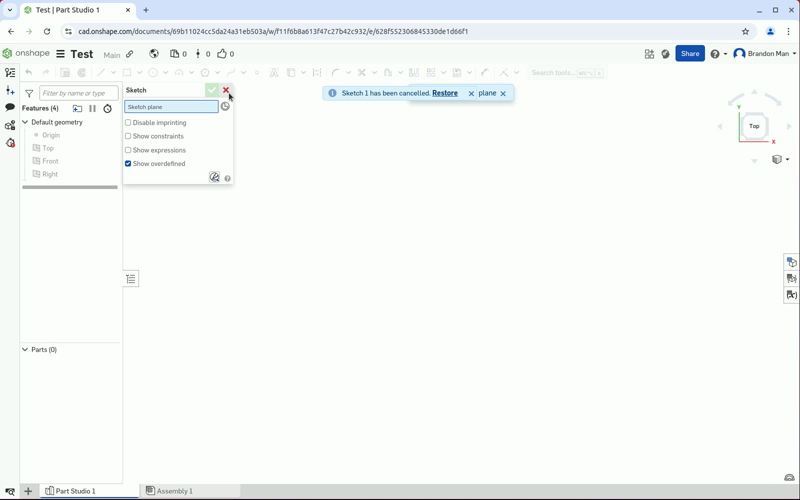
mouse_move(73, 150)
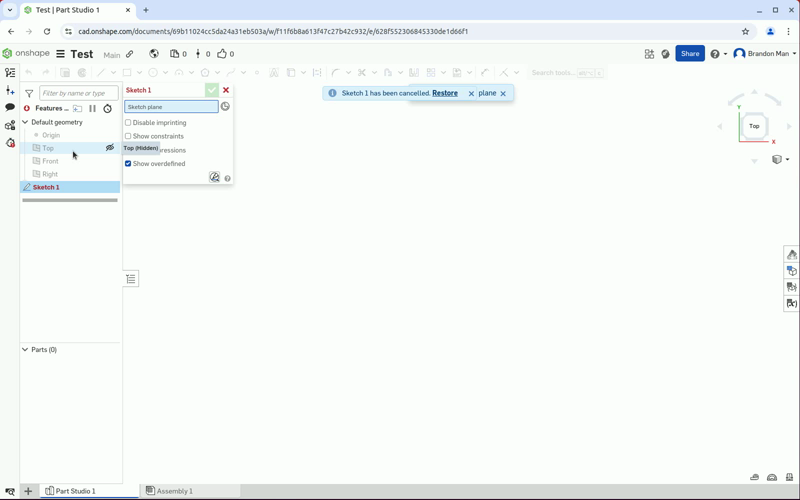
click(73, 150)
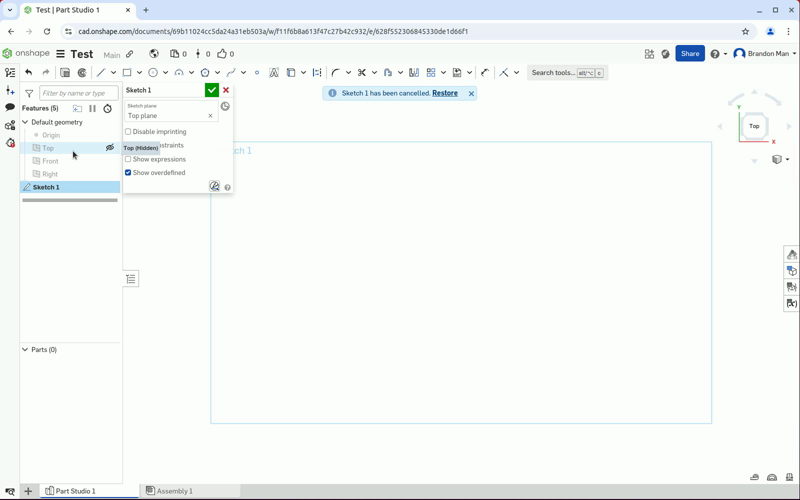
mouse_move(73, 352)
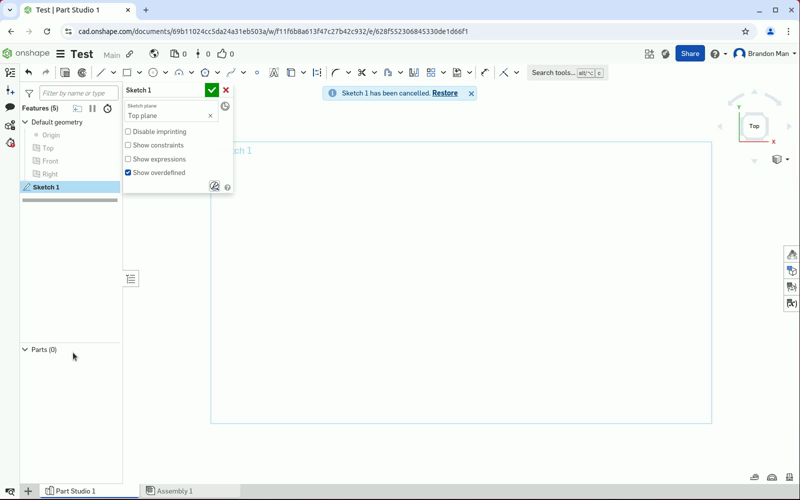
key(y)
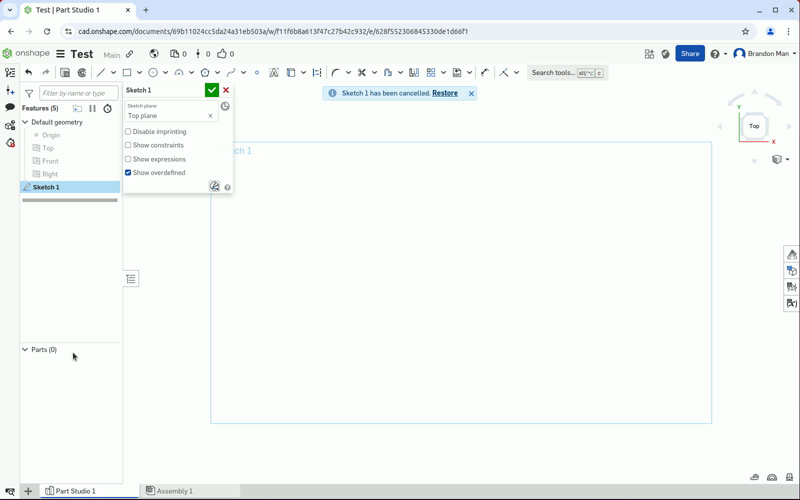
key(l)
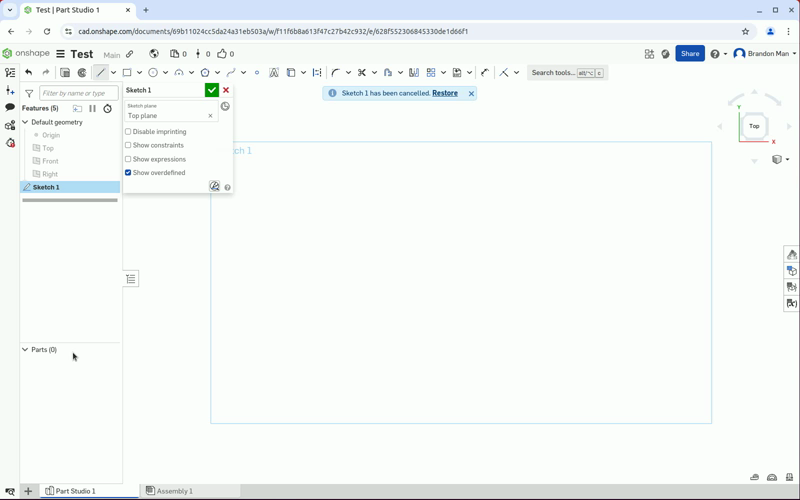
key_down(shift)
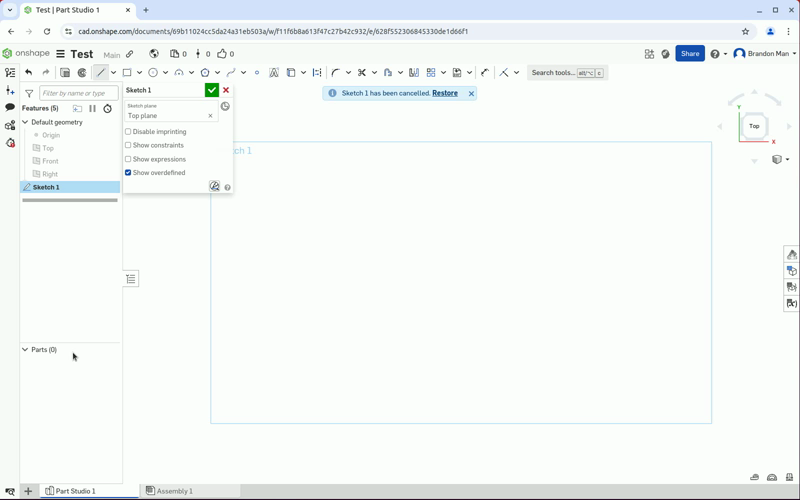
mouse_move(463, 284)
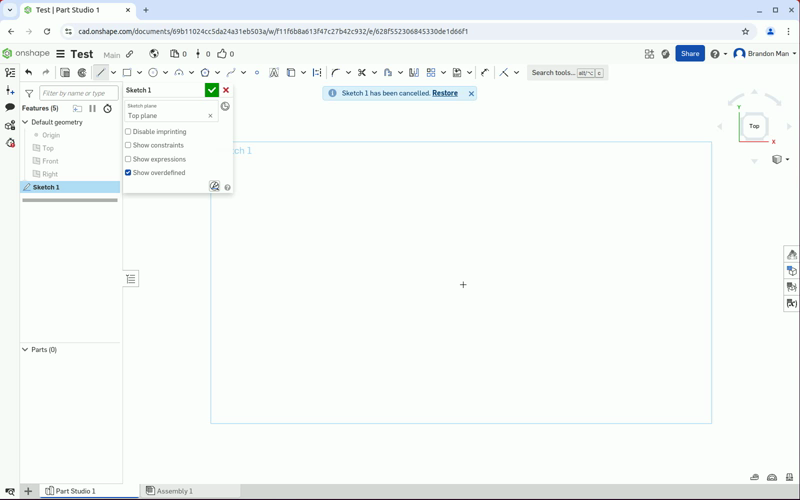
click(463, 284)
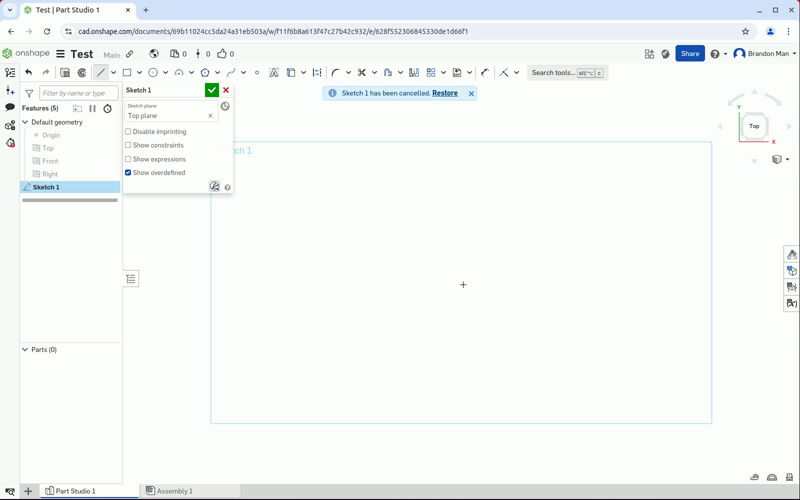
key_up(shift)
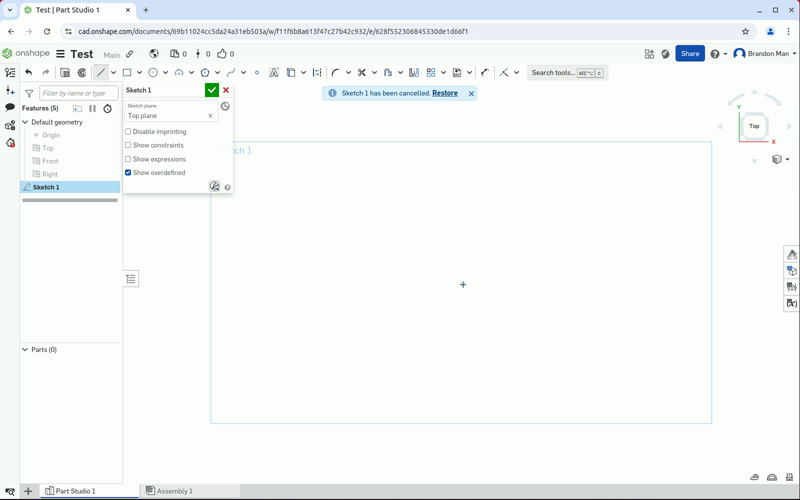
key_down(shift)
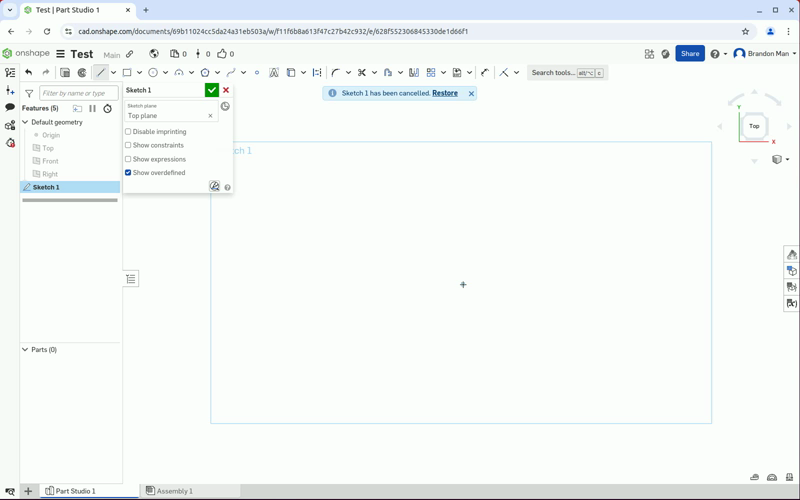
mouse_move(543, 284)
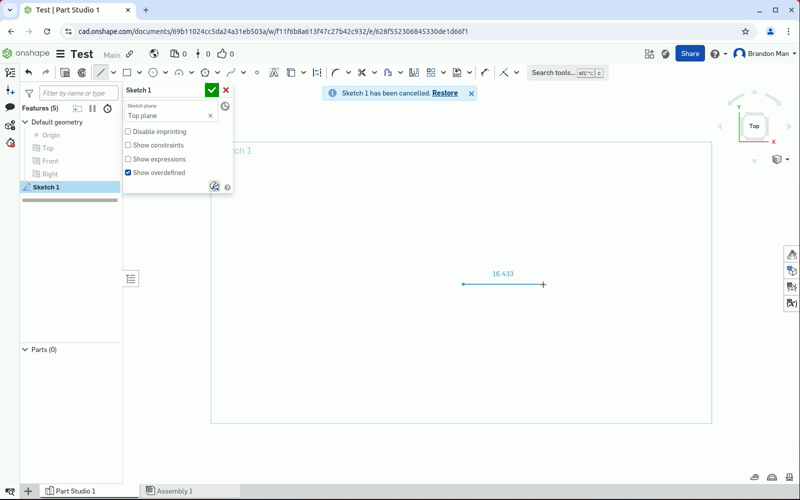
click(543, 284)
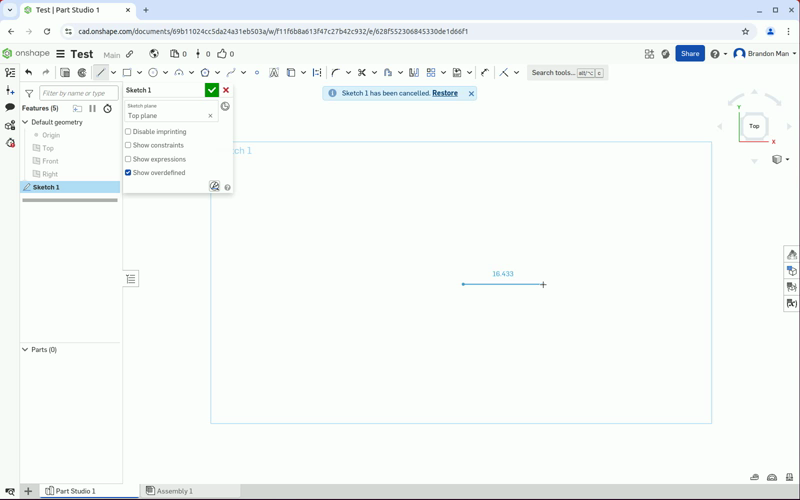
key_up(shift)
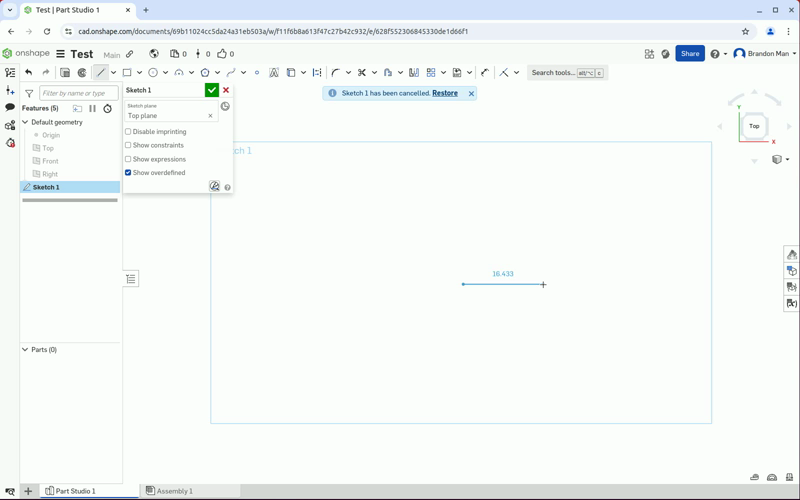
key_down(shift)
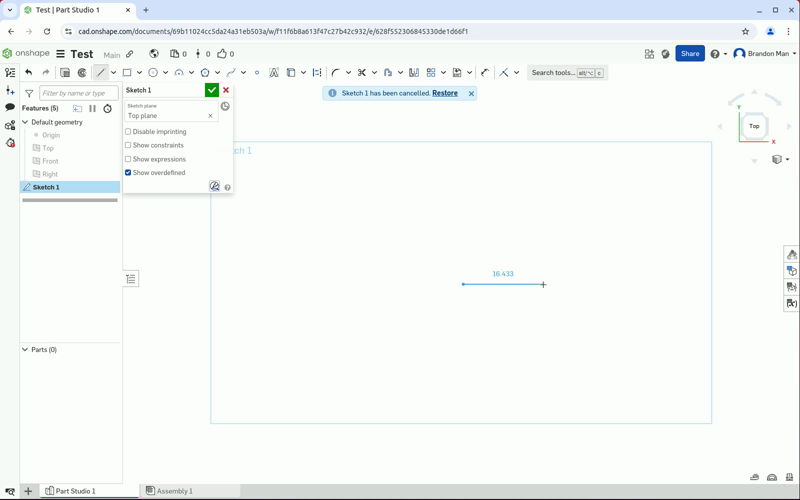
mouse_move(573, 284)
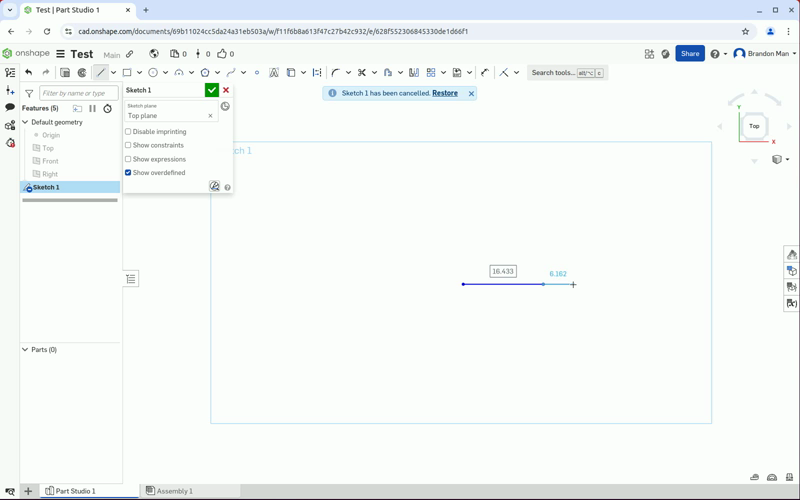
mouse_move(573, 282)
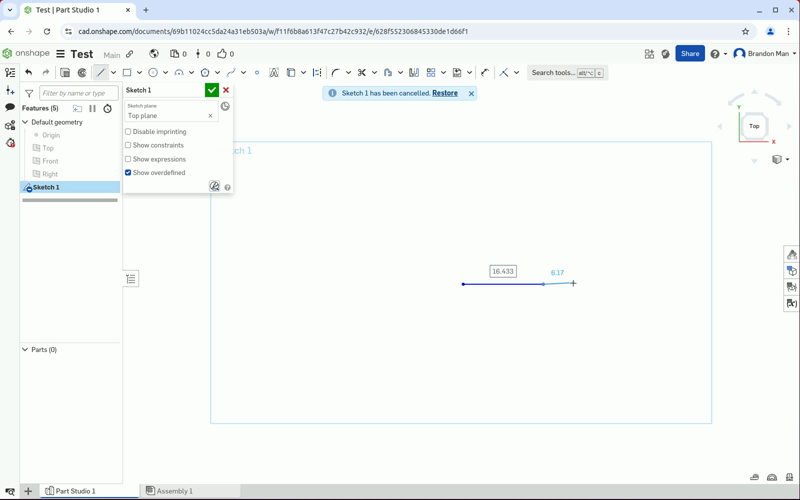
click(573, 282)
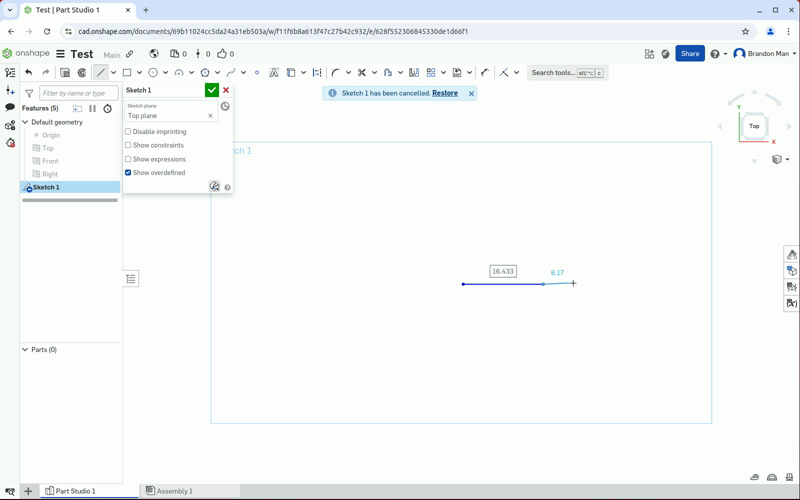
key_up(shift)
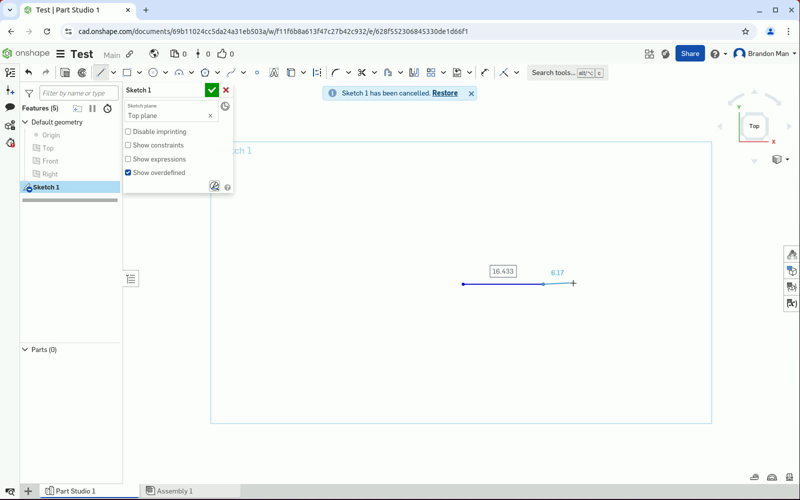
key_down(shift)
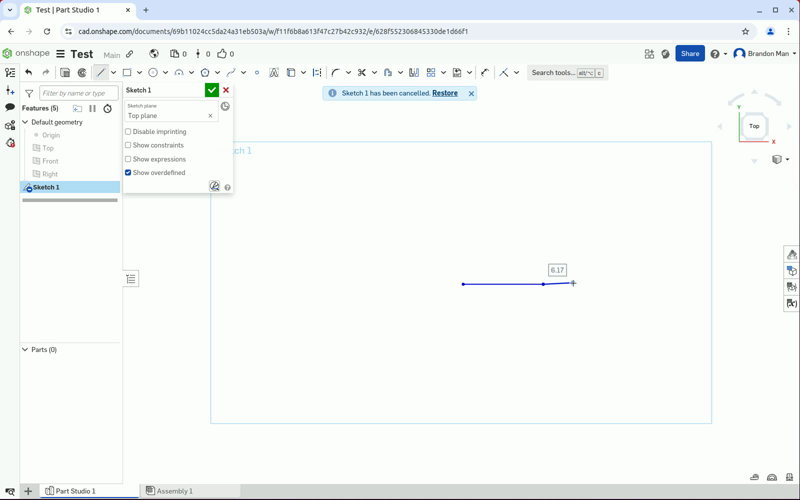
mouse_move(589, 282)
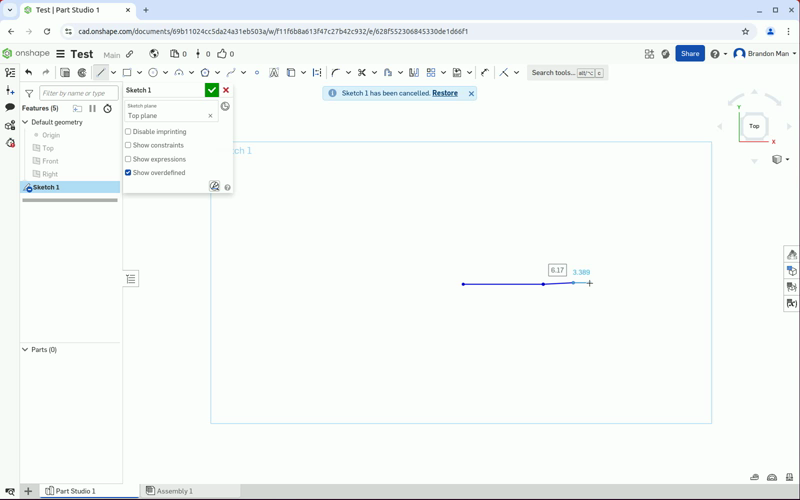
mouse_move(543, 281)
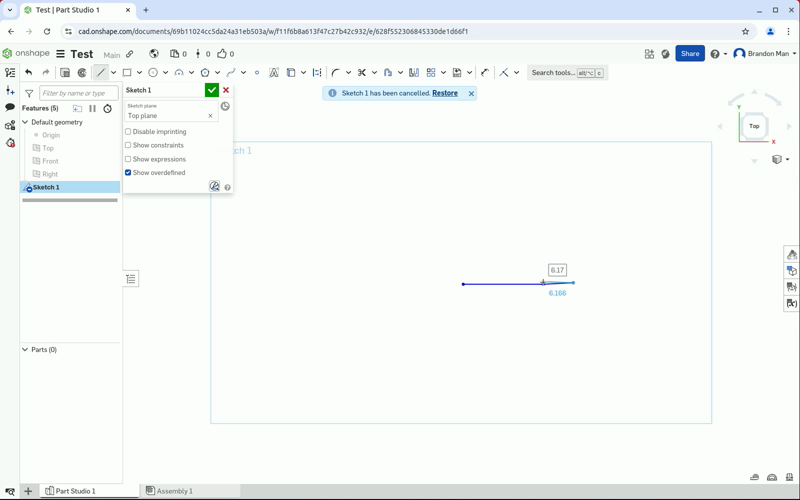
scroll(6)
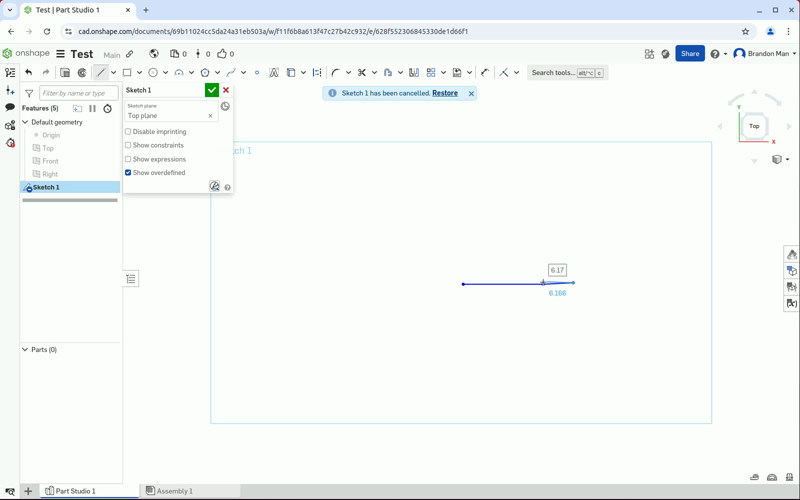
scroll(6)
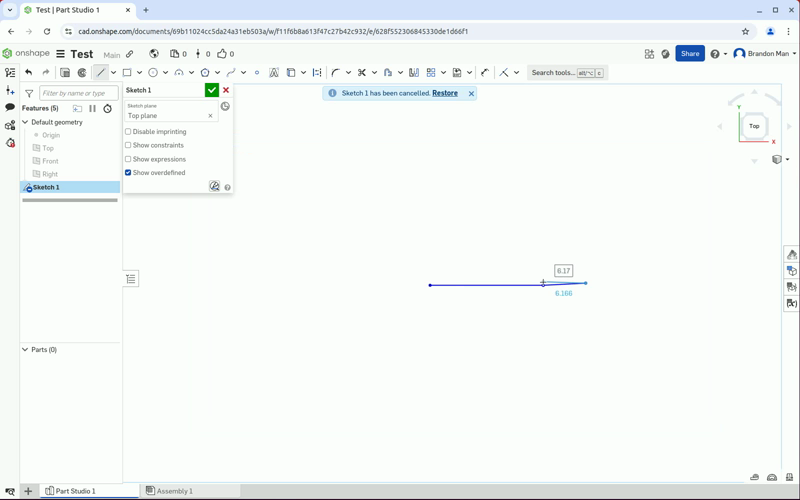
scroll(6)
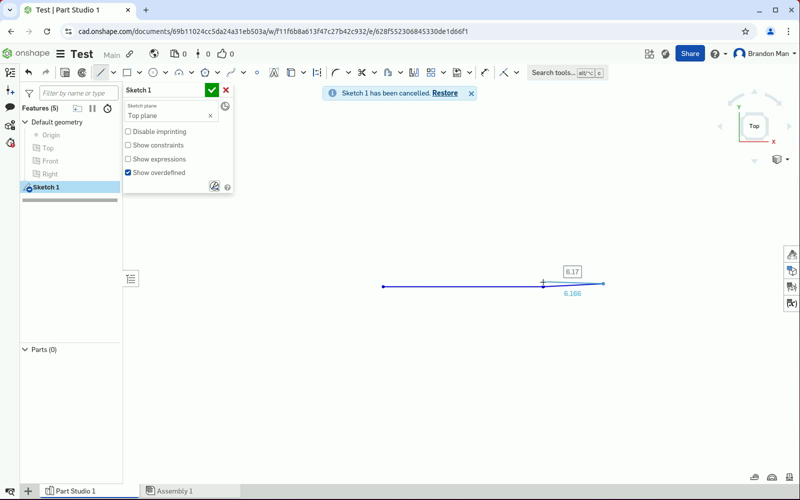
scroll(6)
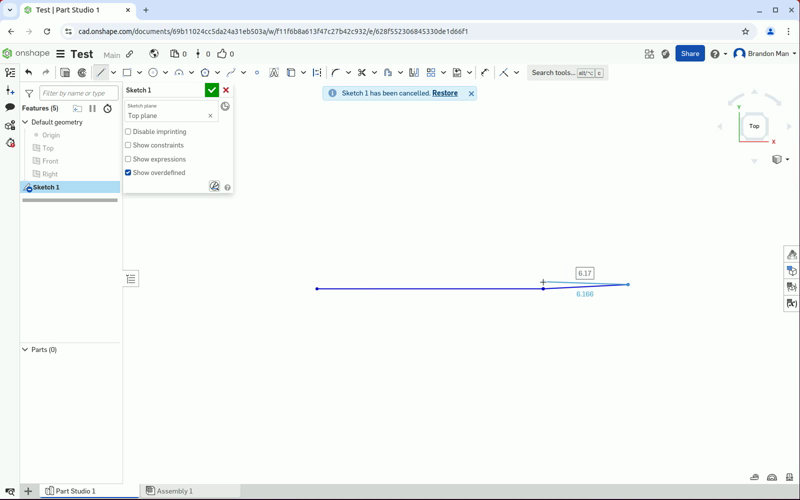
scroll(6)
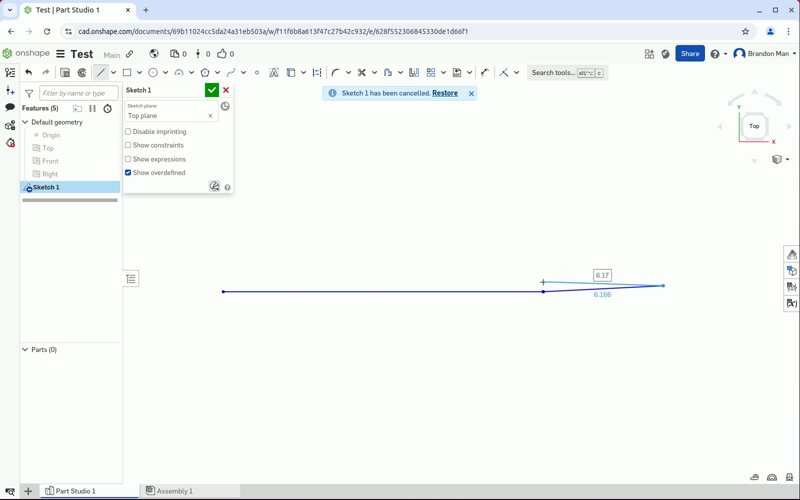
scroll(6)
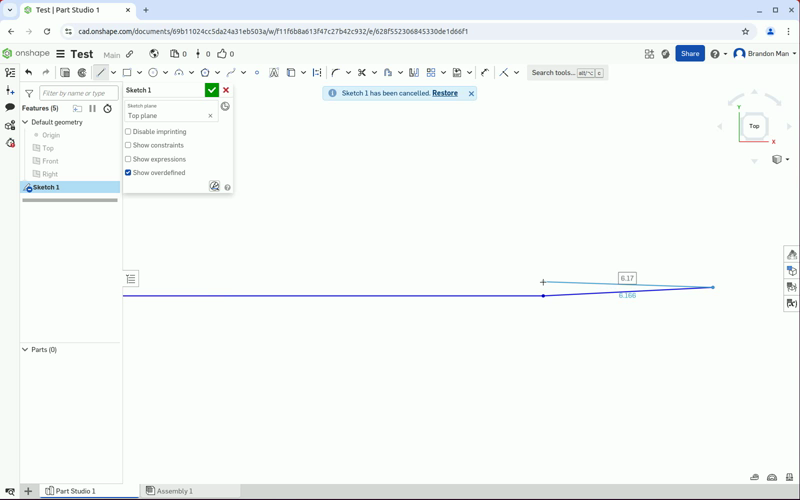
scroll(6)
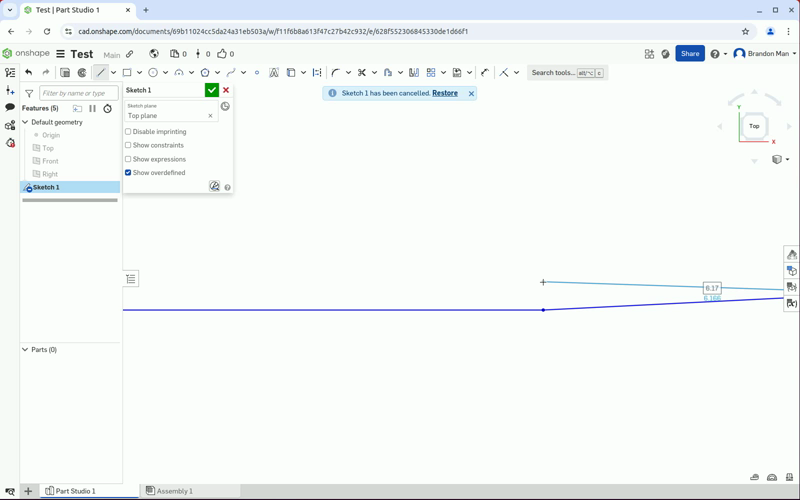
click(543, 281)
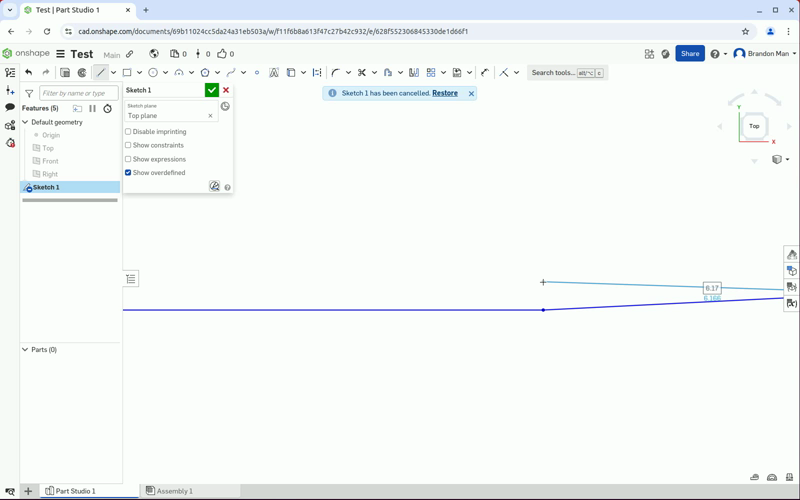
scroll(-6)
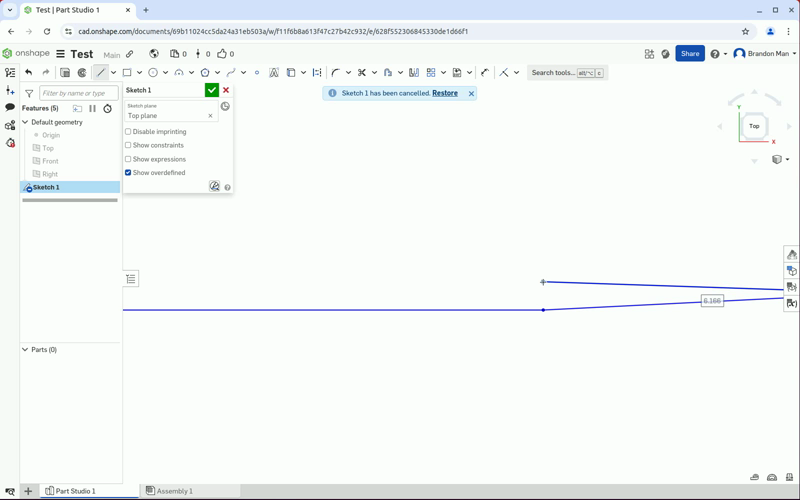
scroll(-6)
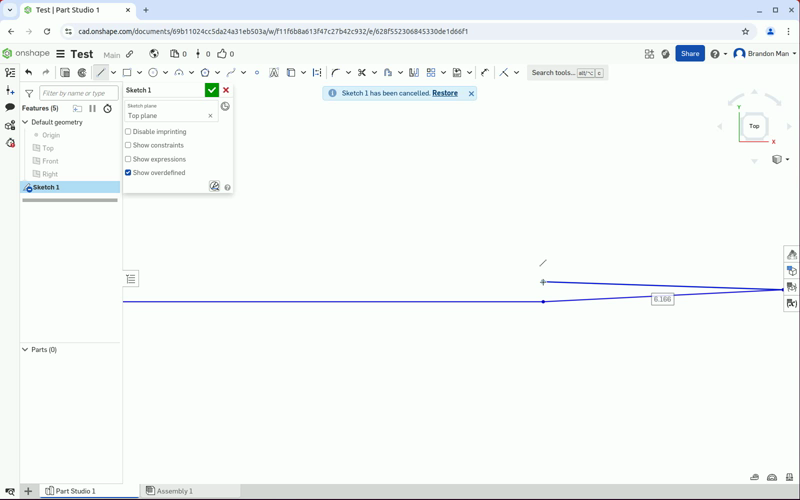
scroll(-6)
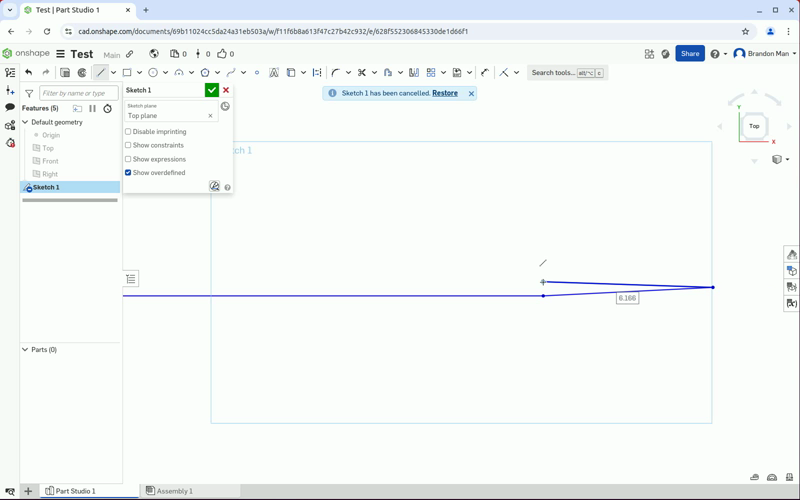
scroll(-6)
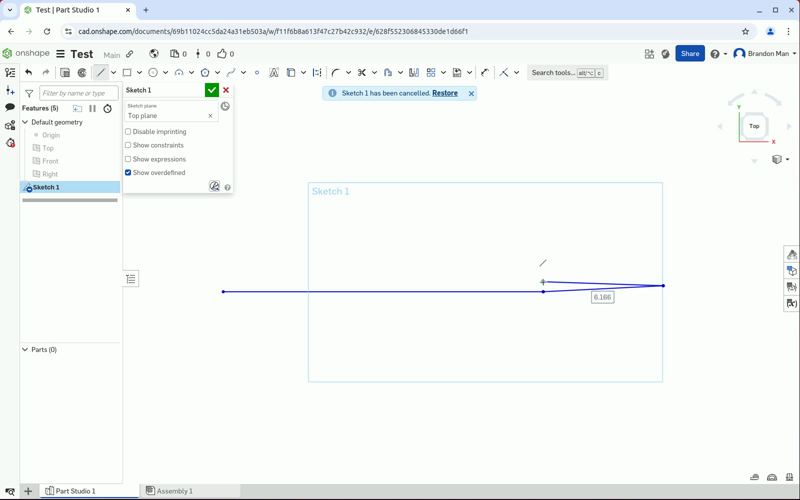
scroll(-6)
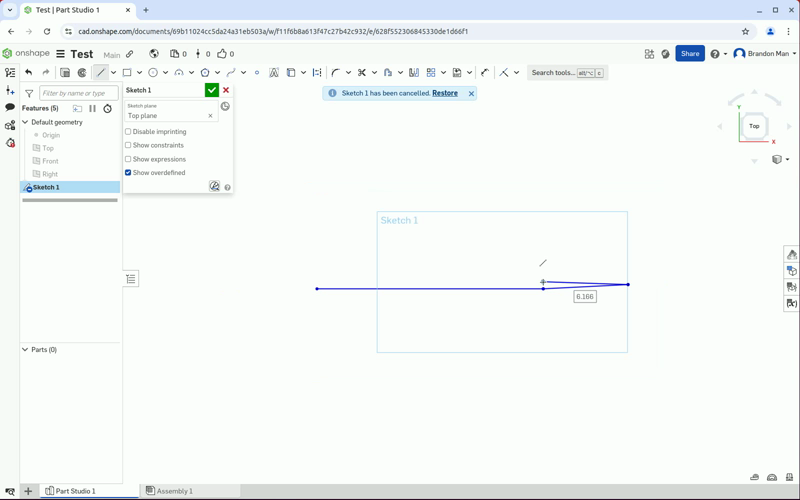
scroll(-6)
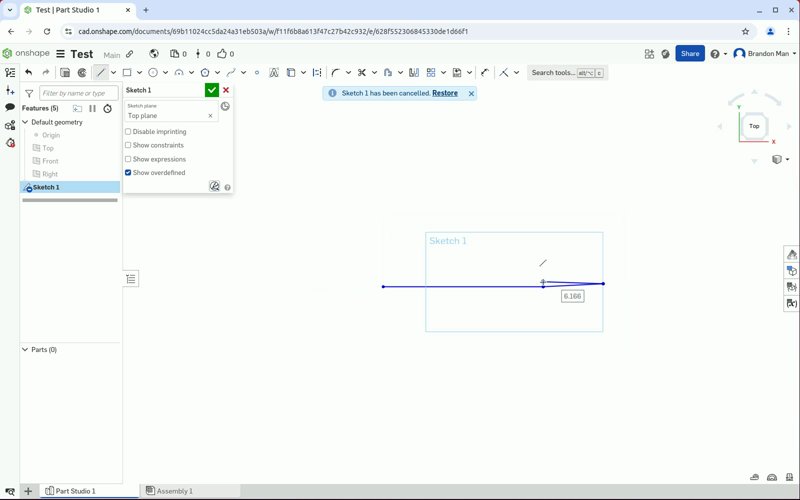
scroll(-6)
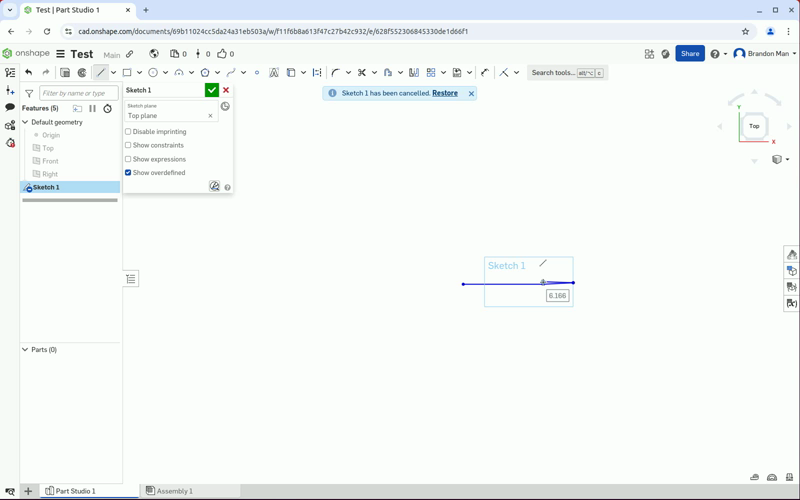
key_up(shift)
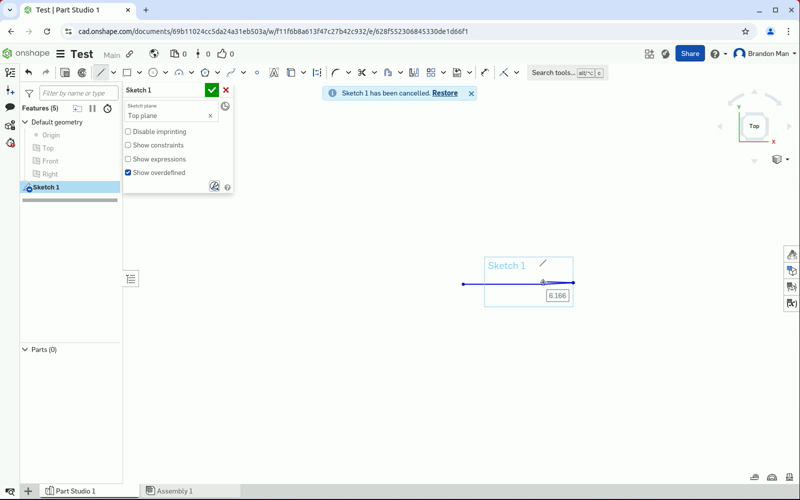
key_down(shift)
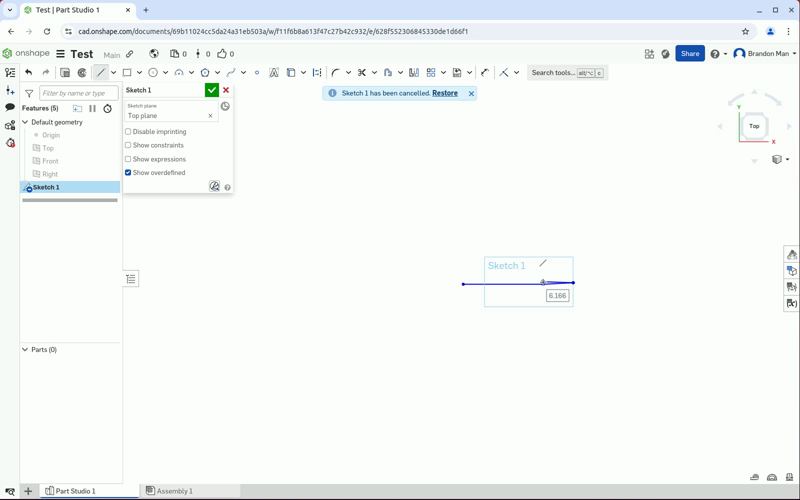
mouse_move(463, 281)
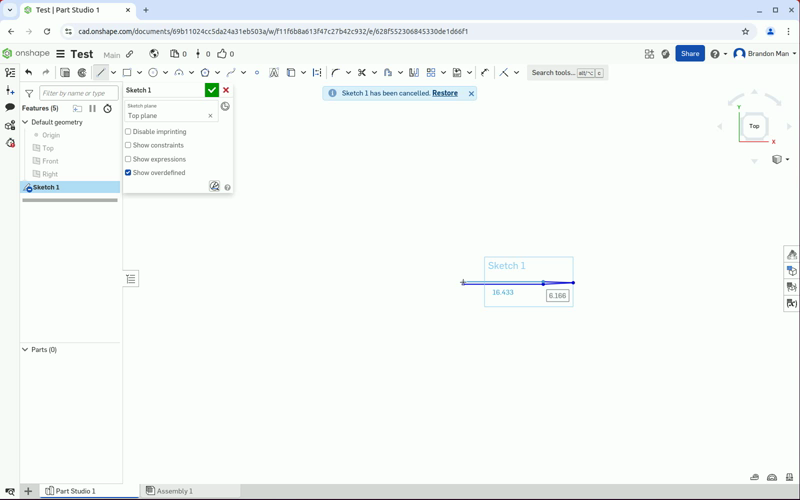
scroll(6)
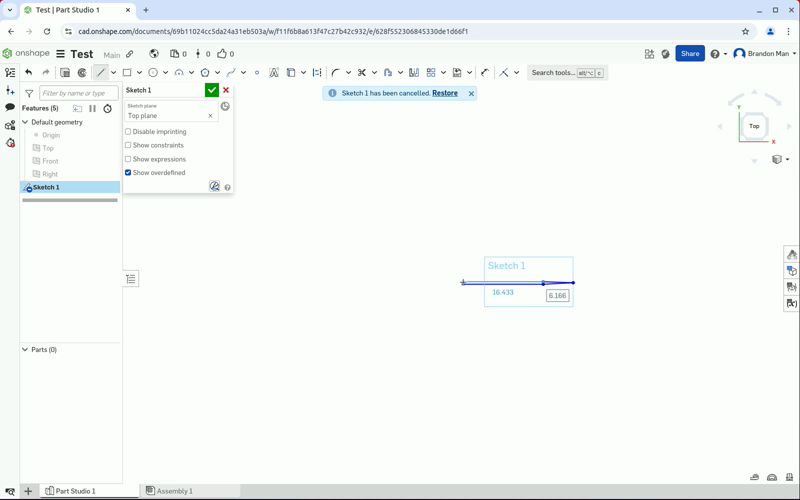
scroll(6)
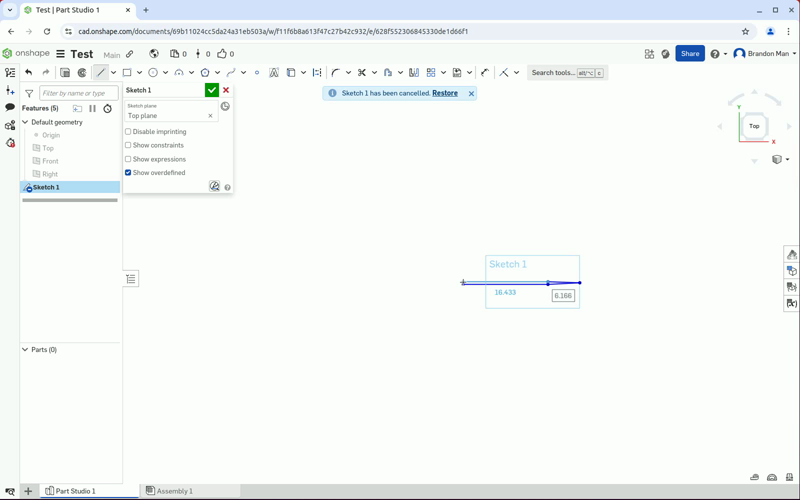
scroll(6)
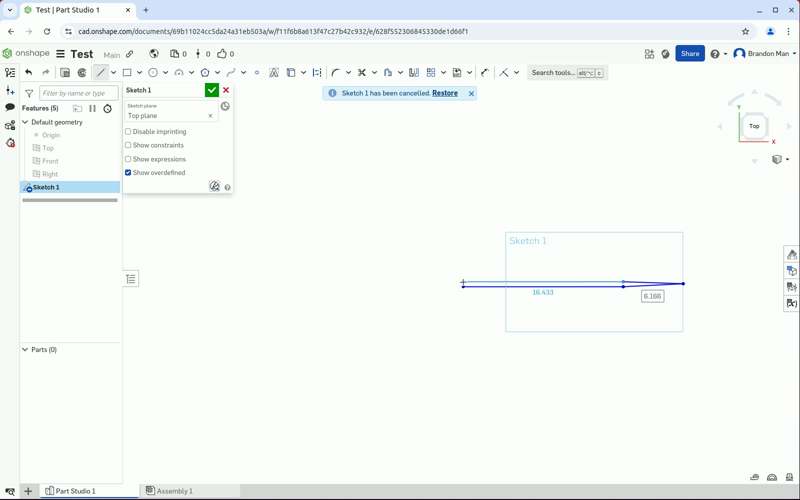
scroll(6)
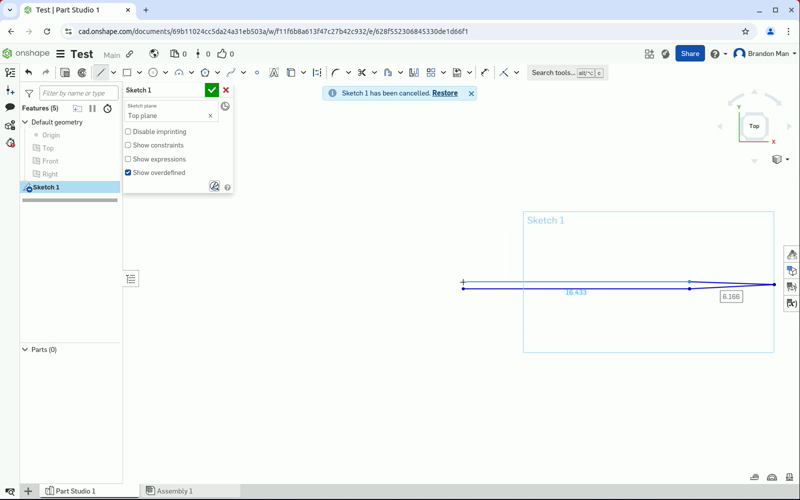
scroll(6)
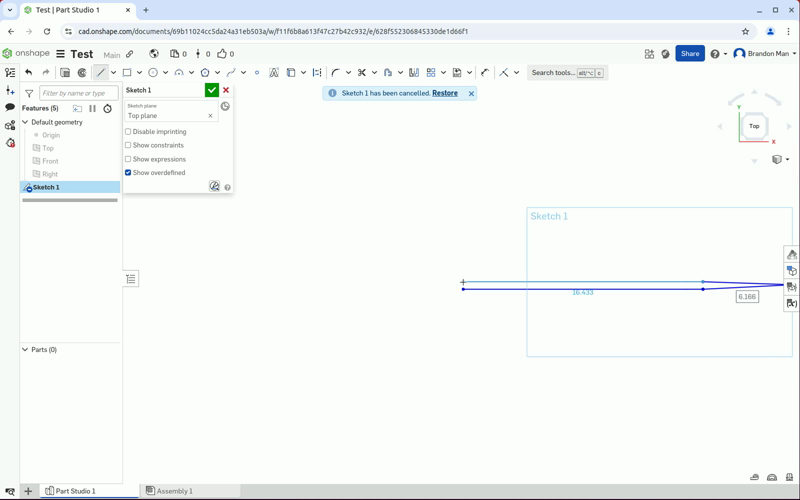
scroll(6)
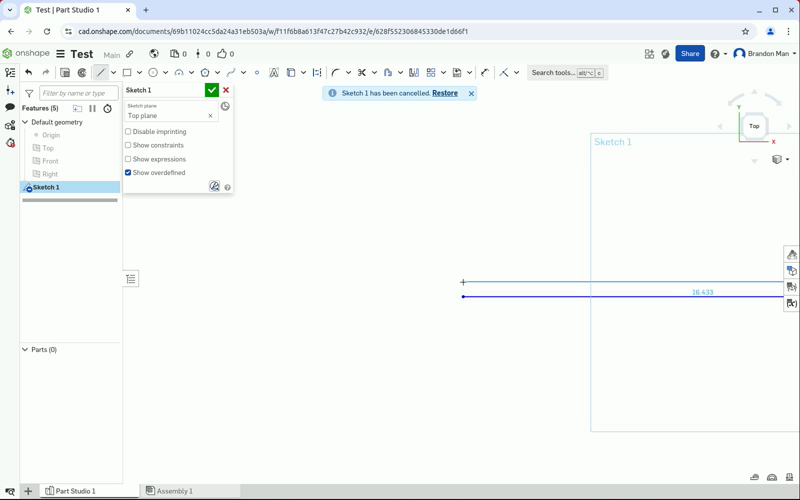
scroll(6)
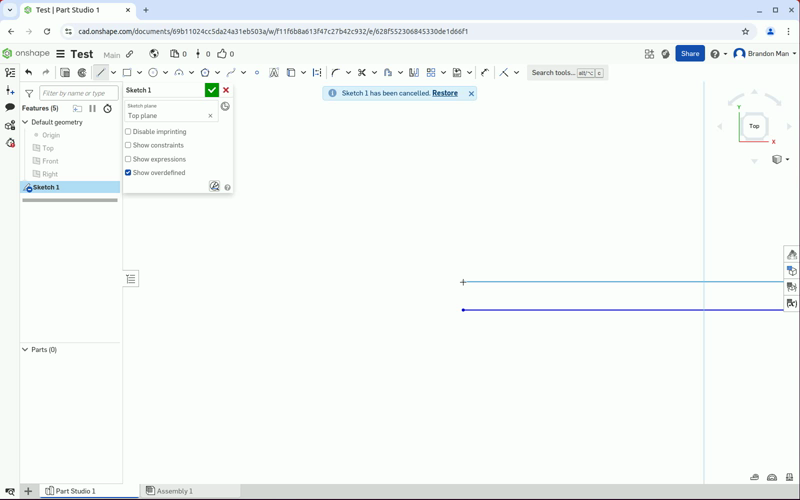
click(463, 281)
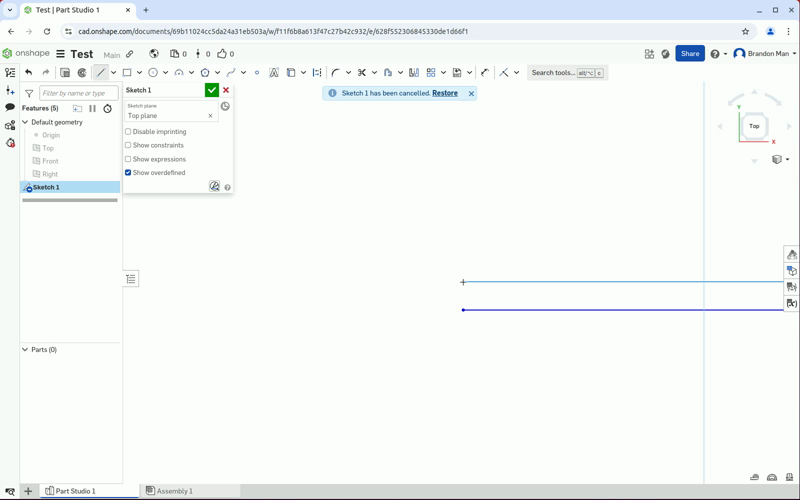
scroll(-6)
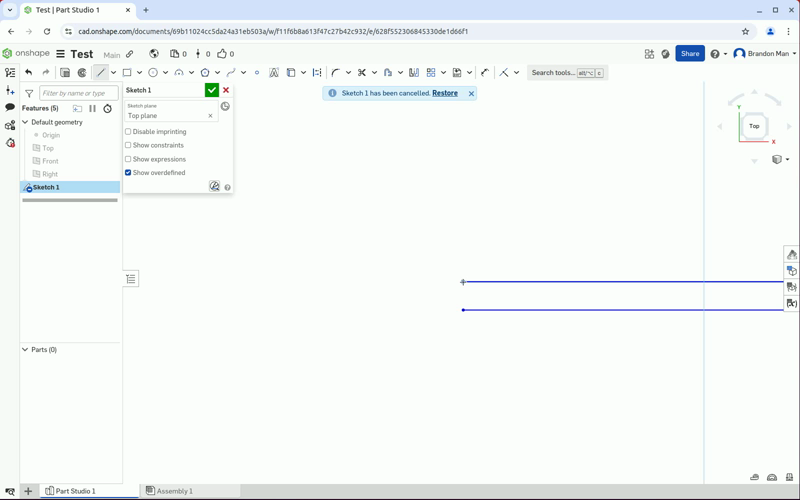
scroll(-6)
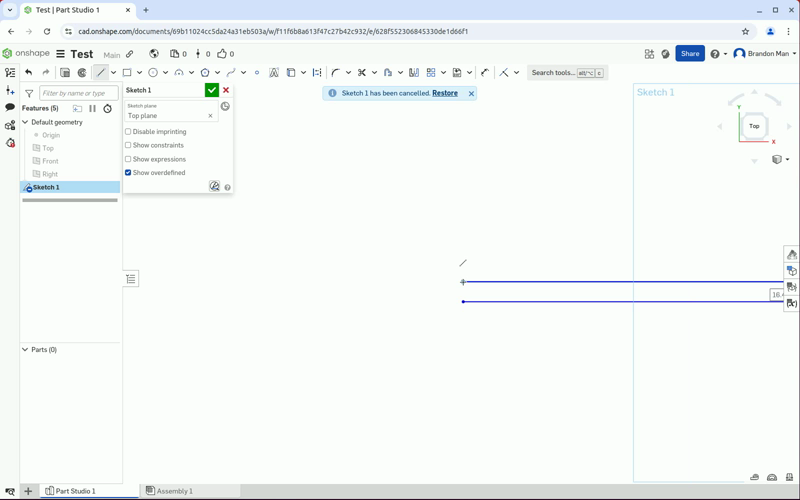
scroll(-6)
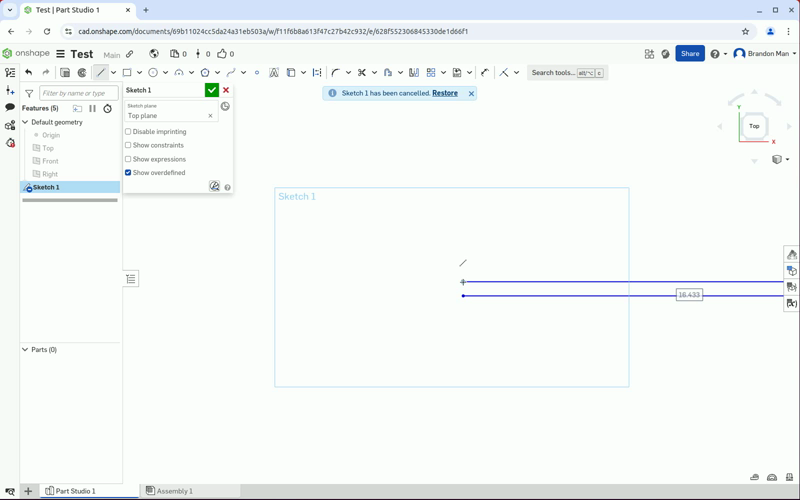
scroll(-6)
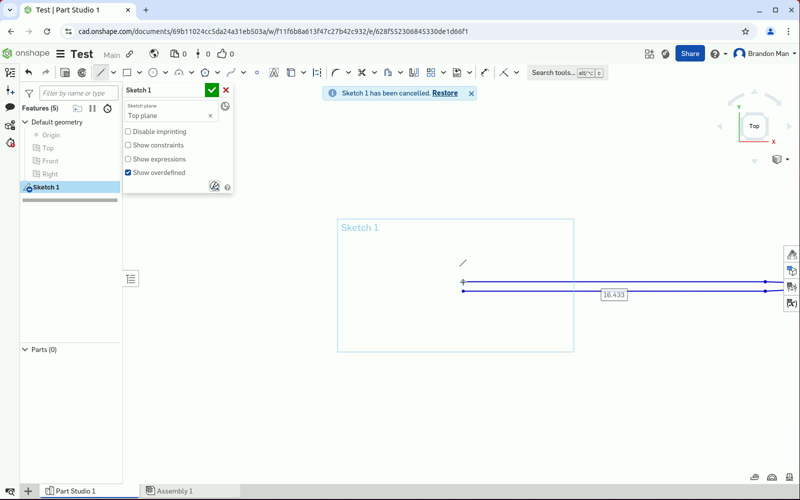
scroll(-6)
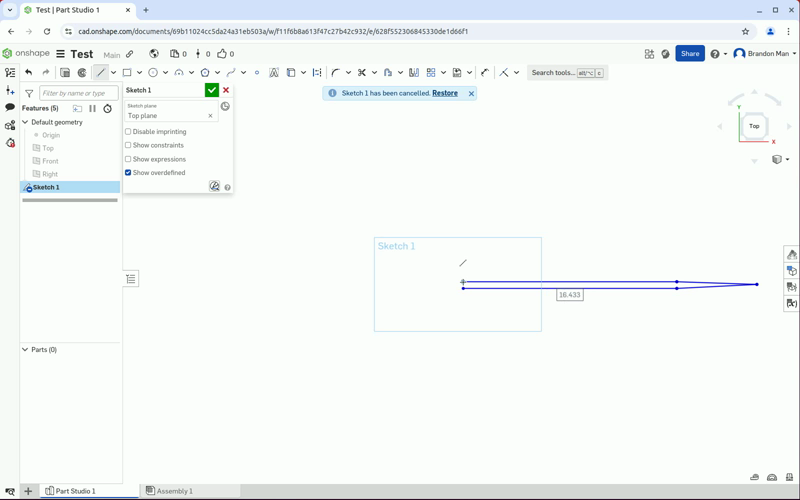
scroll(-6)
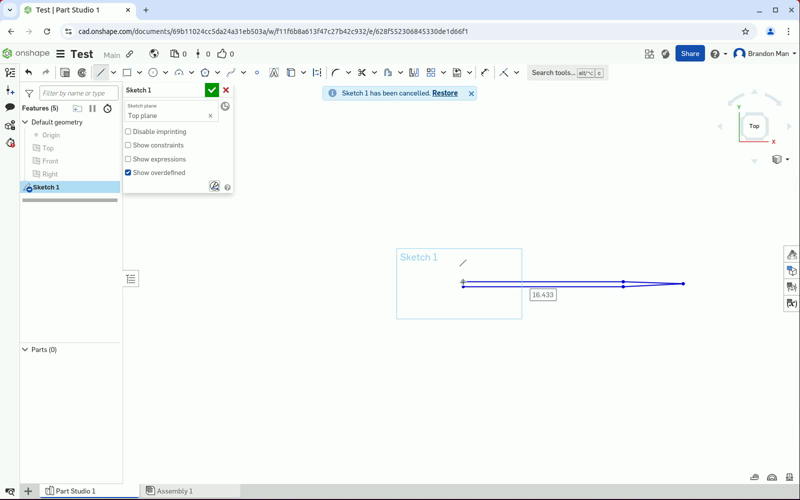
scroll(-6)
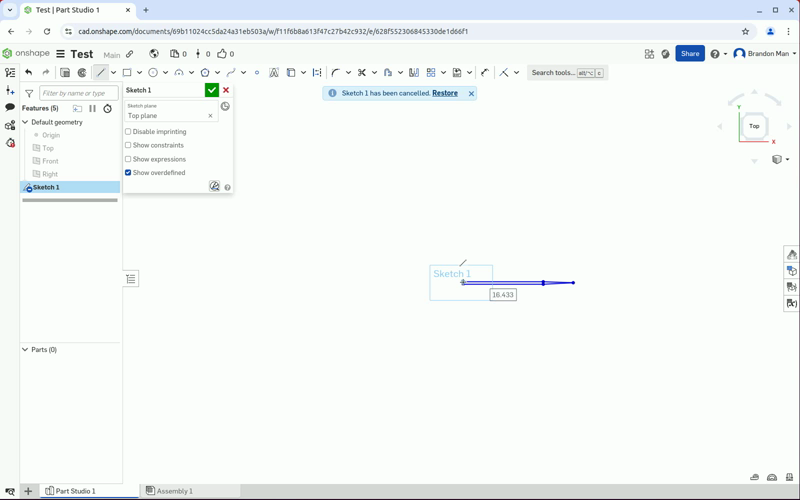
key_up(shift)
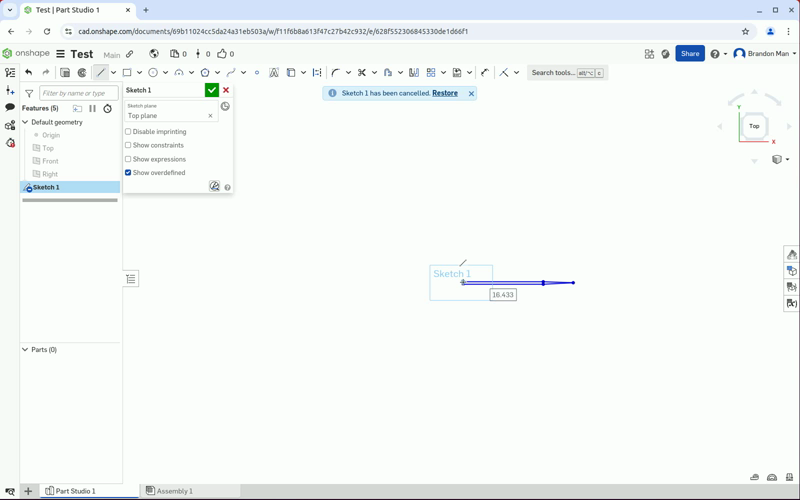
key(esc)
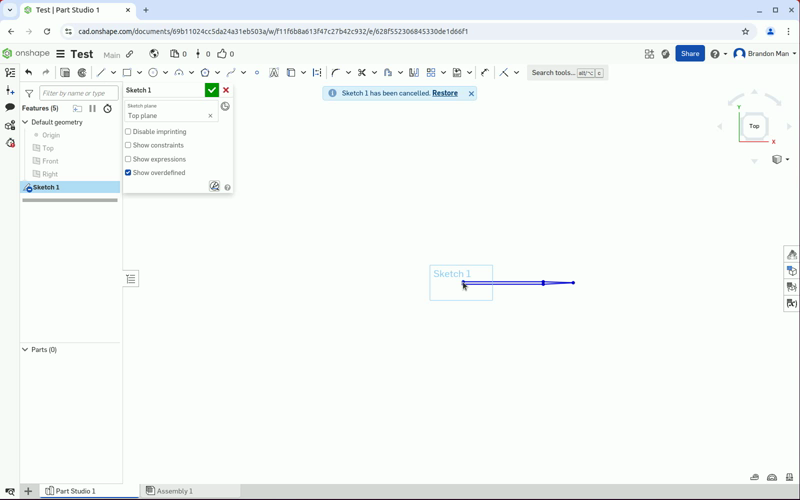
key(a)
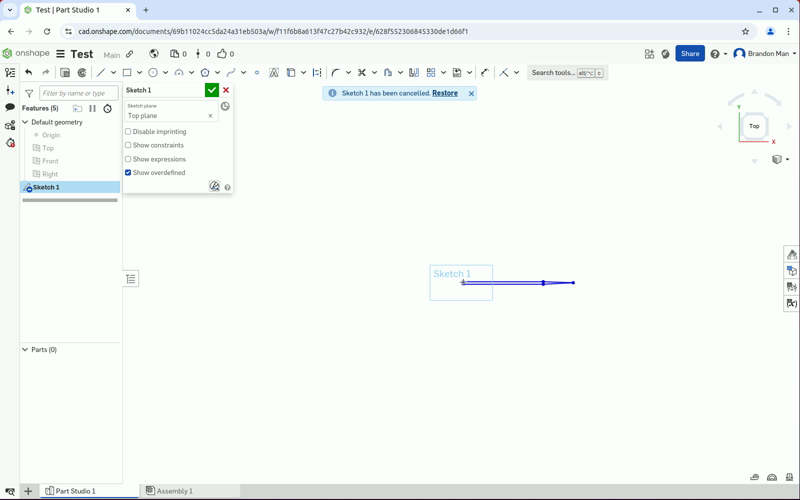
mouse_move(463, 281)
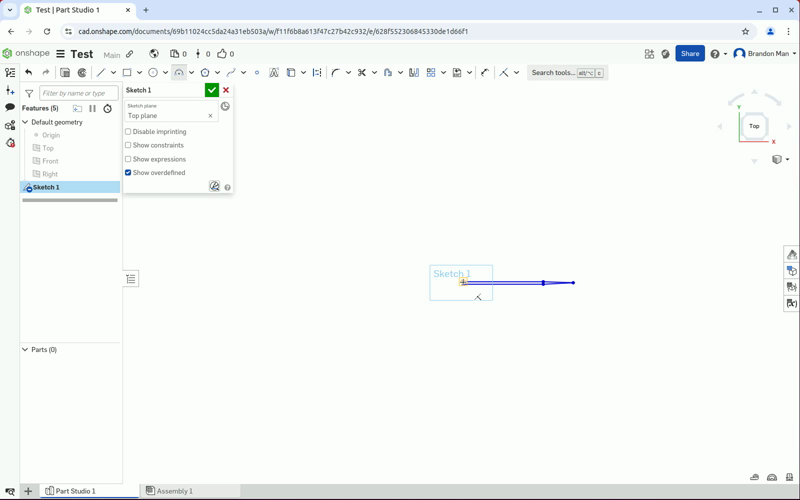
scroll(6)
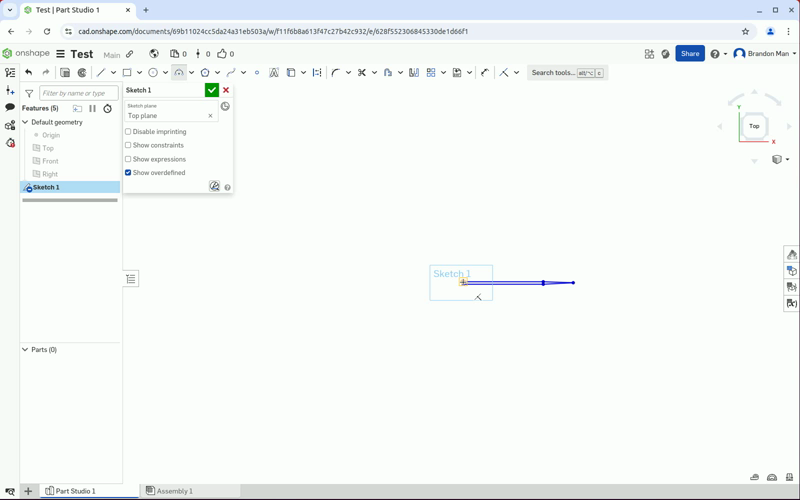
scroll(6)
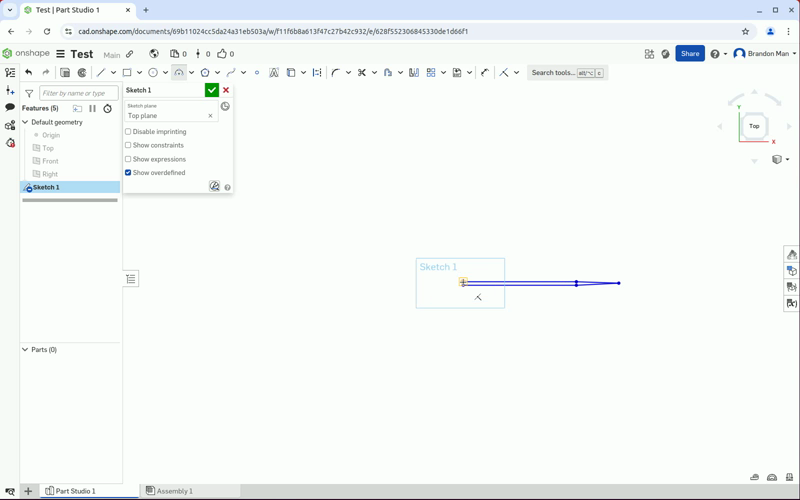
scroll(6)
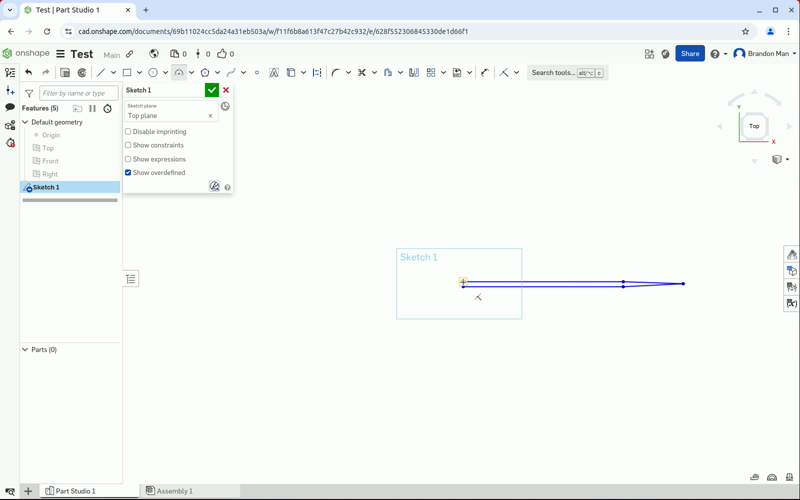
scroll(6)
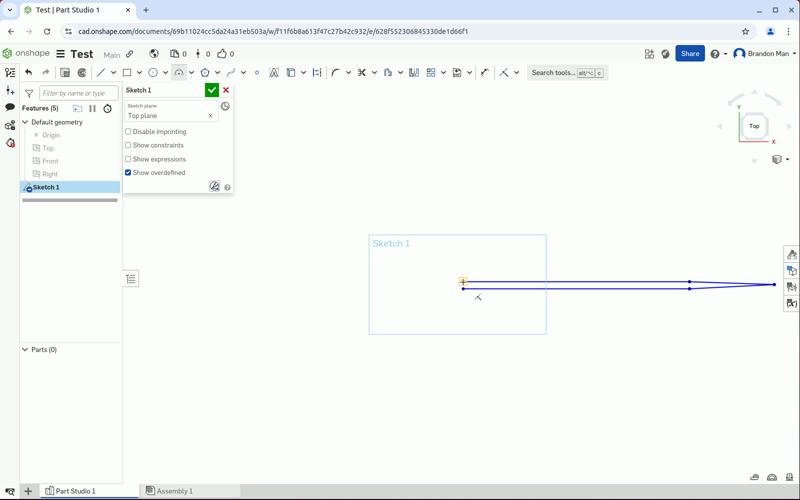
scroll(6)
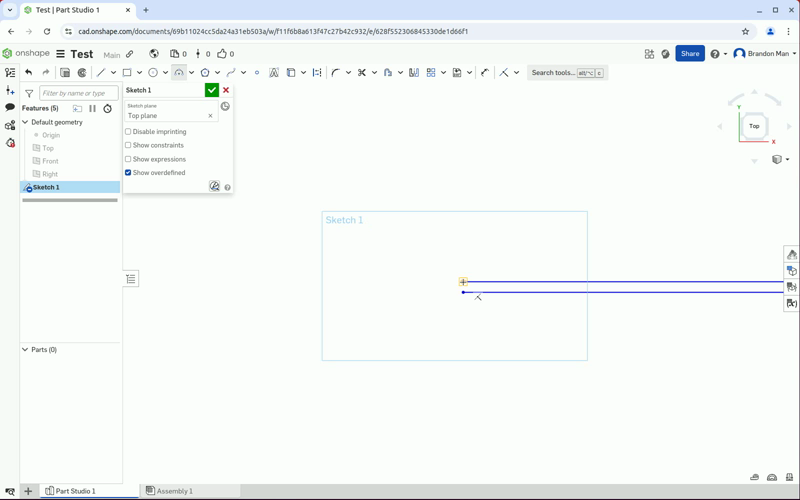
scroll(6)
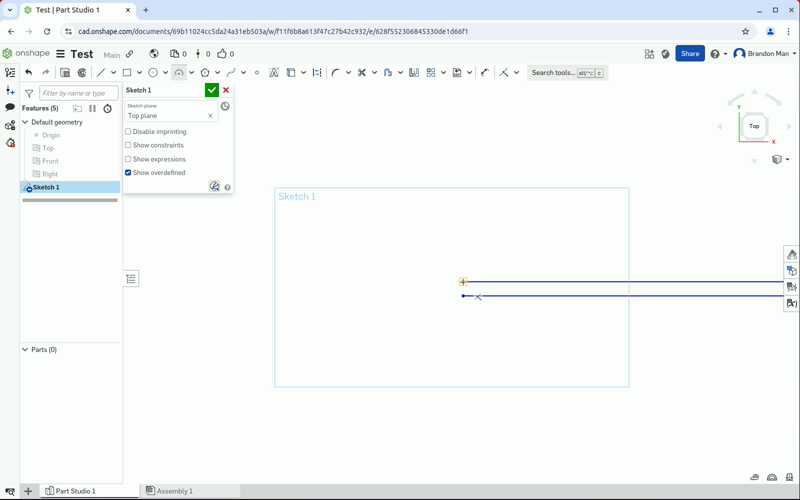
scroll(6)
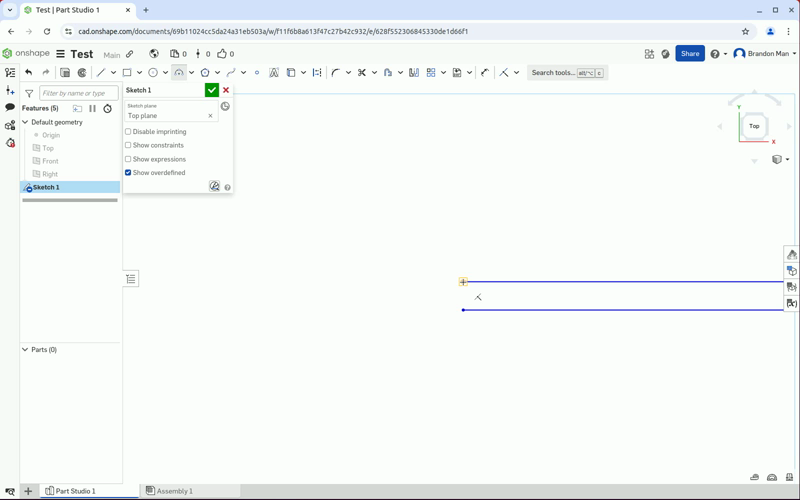
click(463, 281)
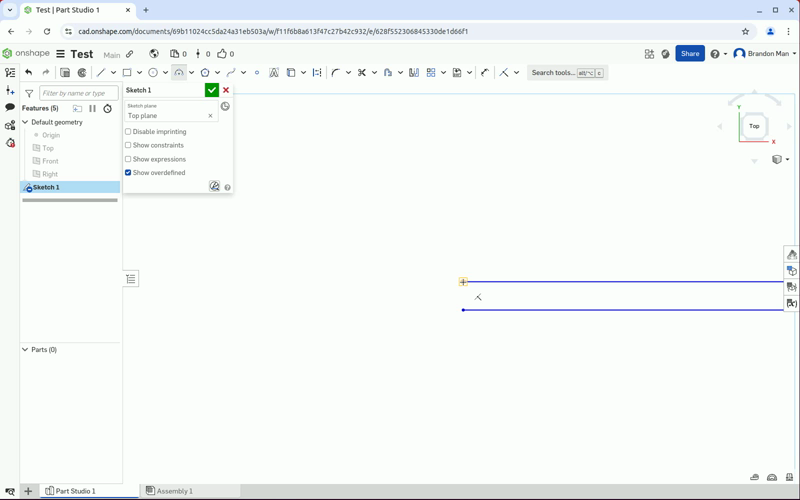
scroll(-6)
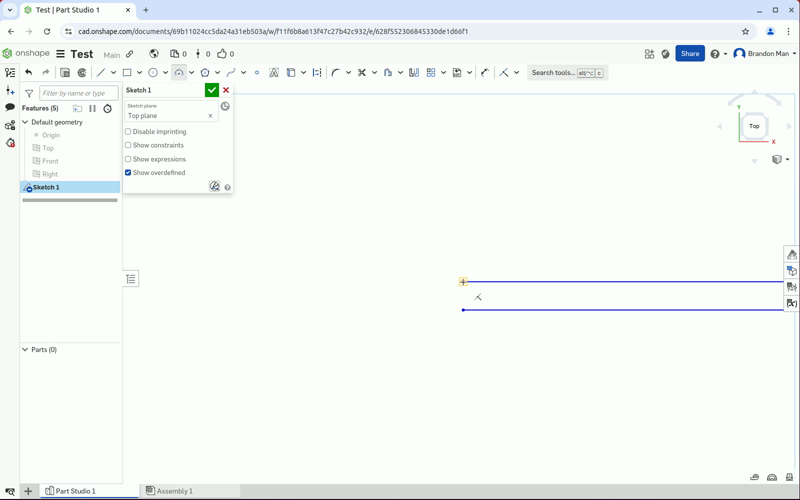
scroll(-6)
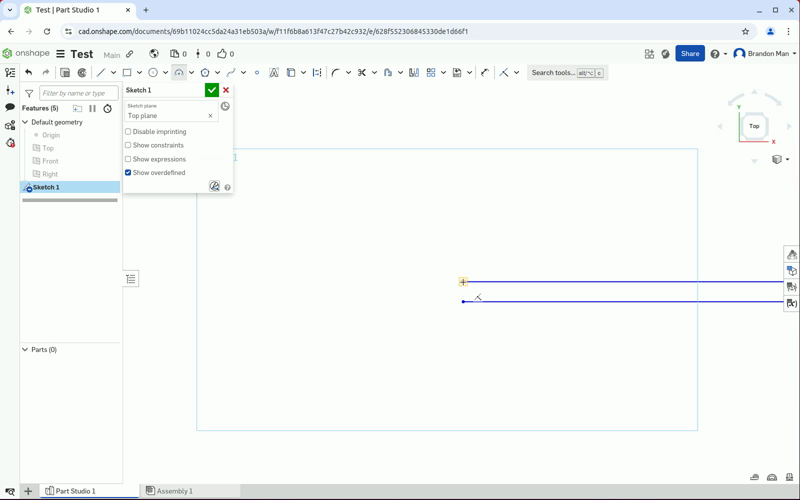
scroll(-6)
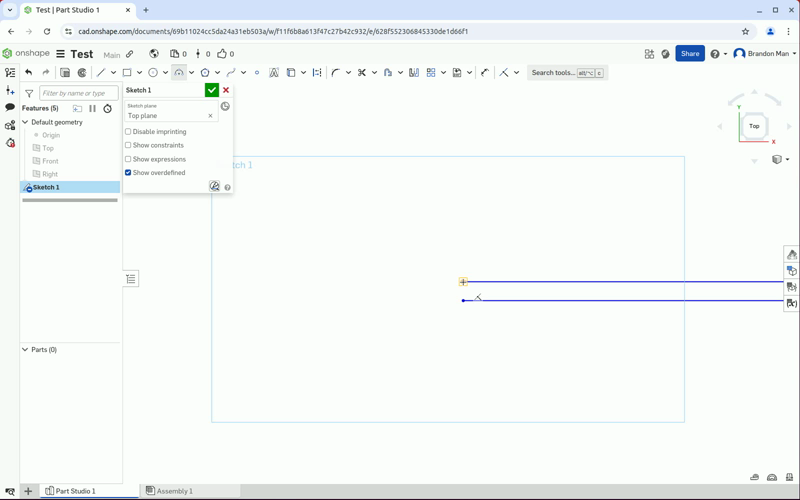
scroll(-6)
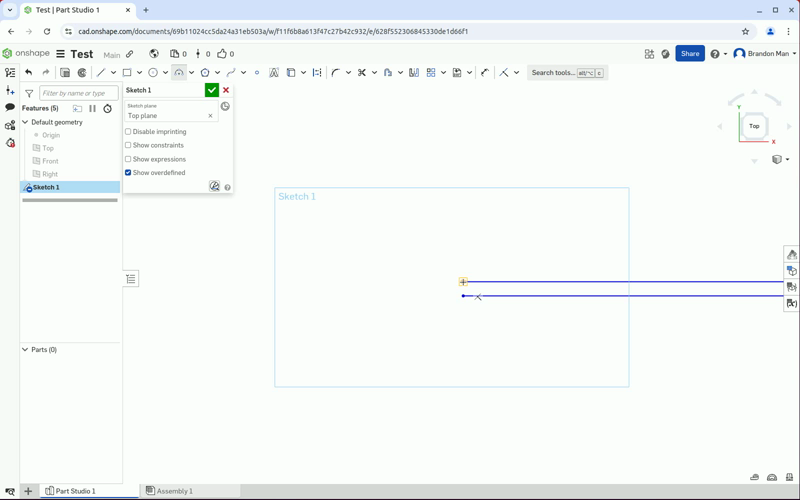
scroll(-6)
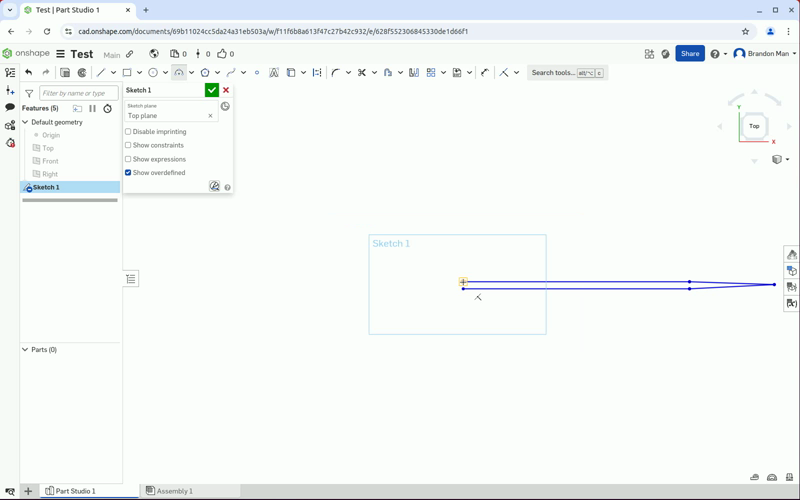
scroll(-6)
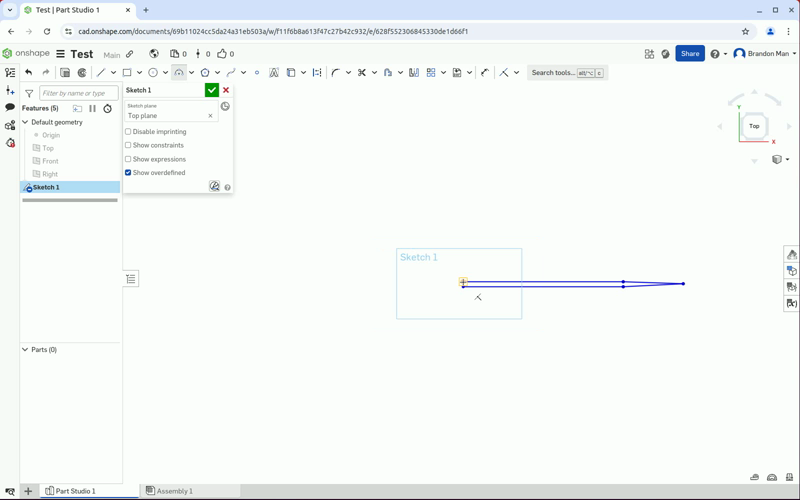
scroll(-6)
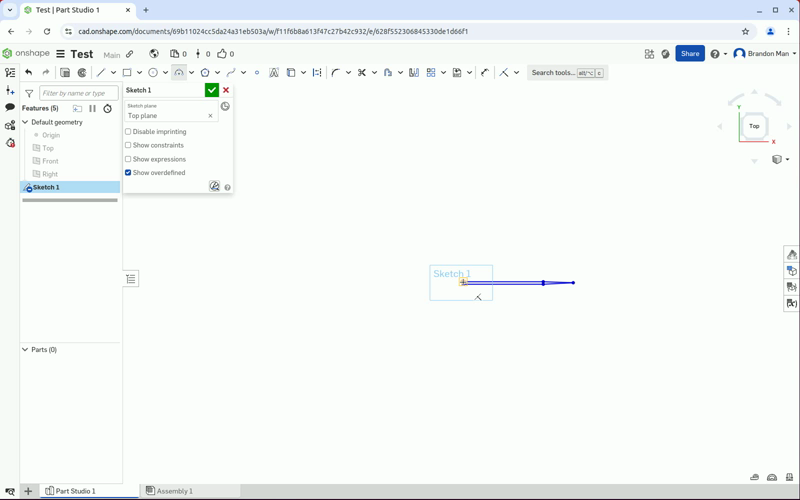
mouse_move(463, 284)
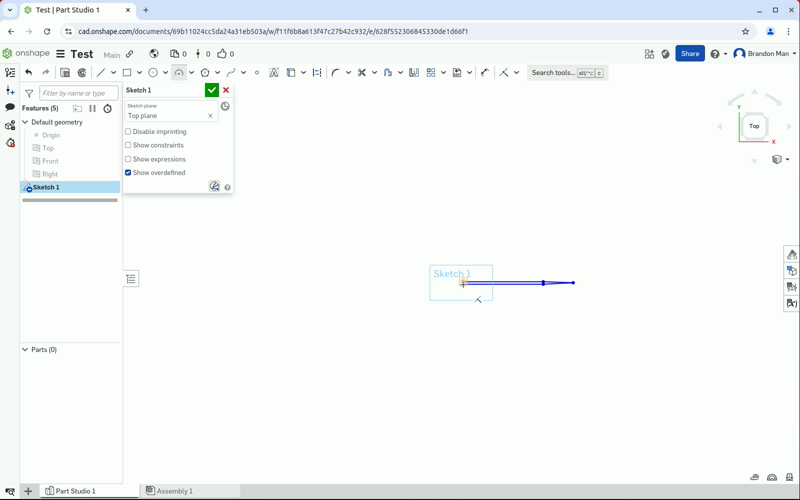
scroll(6)
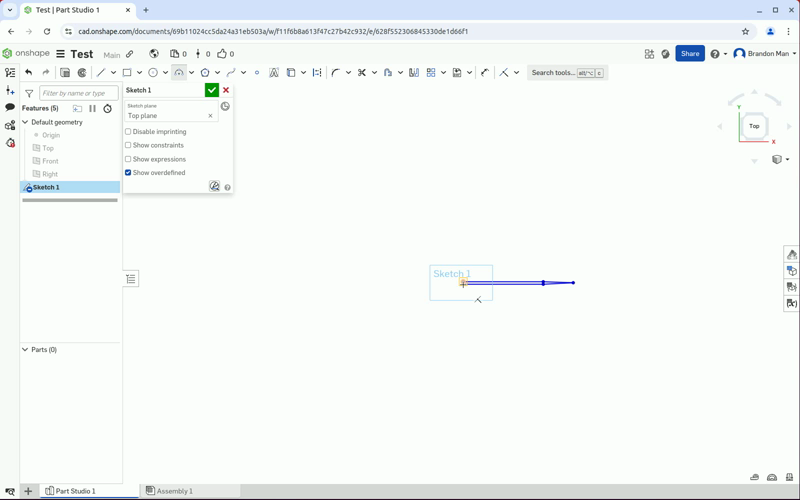
scroll(6)
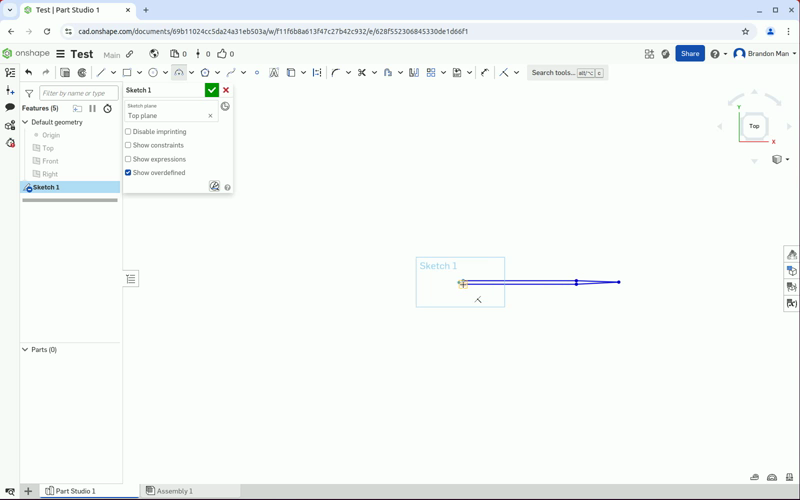
scroll(6)
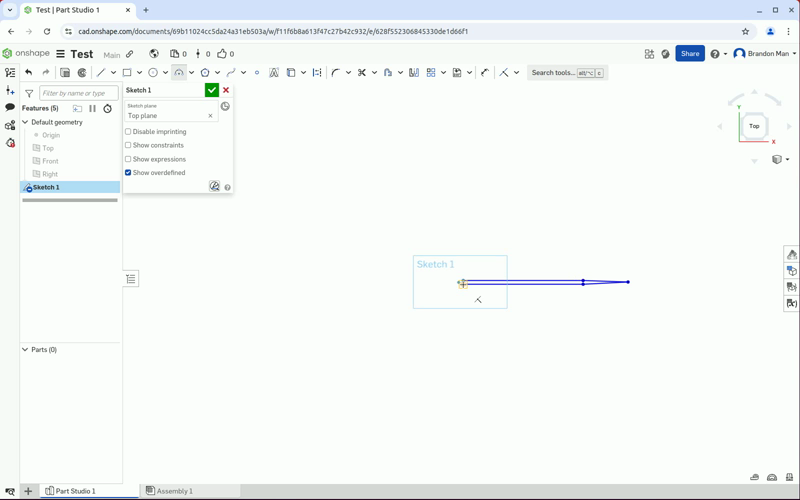
scroll(6)
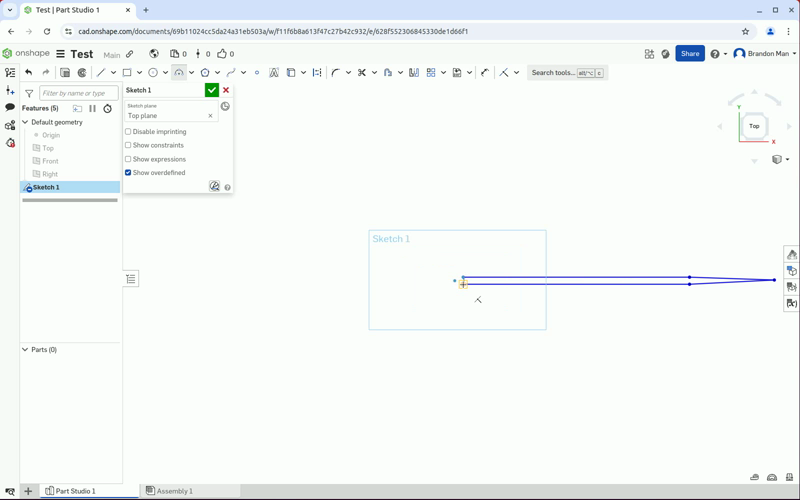
scroll(6)
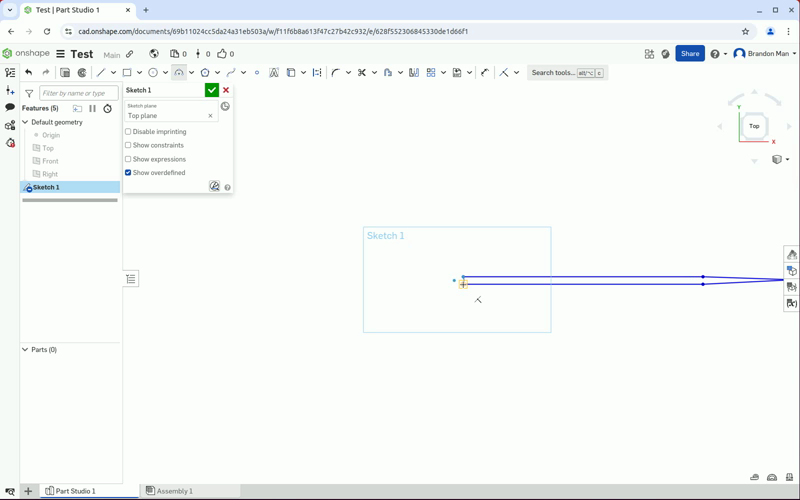
scroll(6)
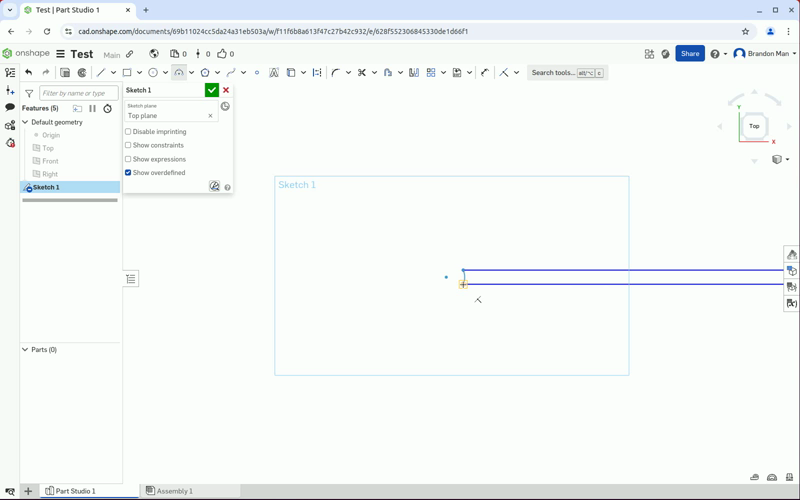
scroll(6)
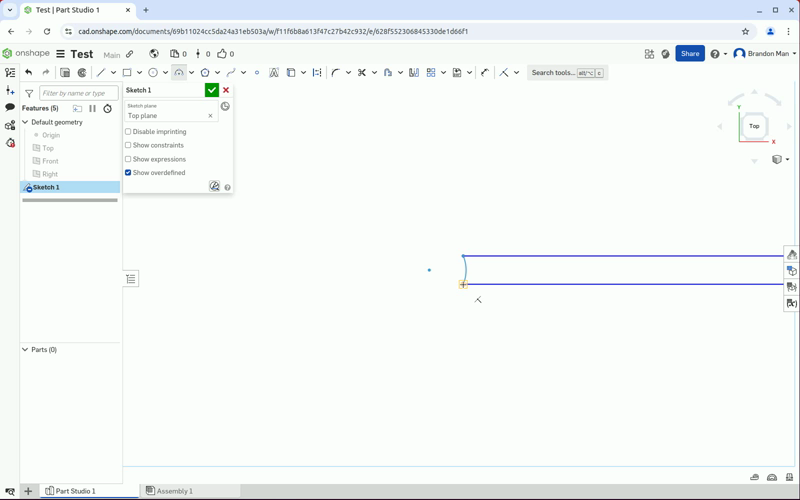
click(463, 284)
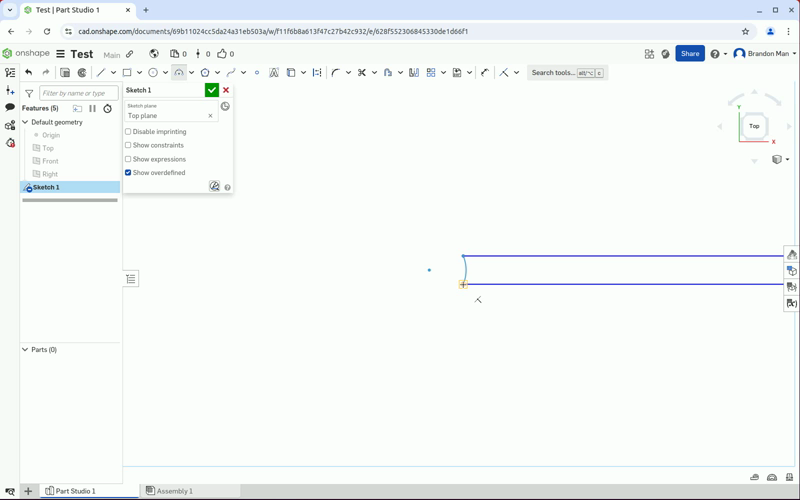
scroll(-6)
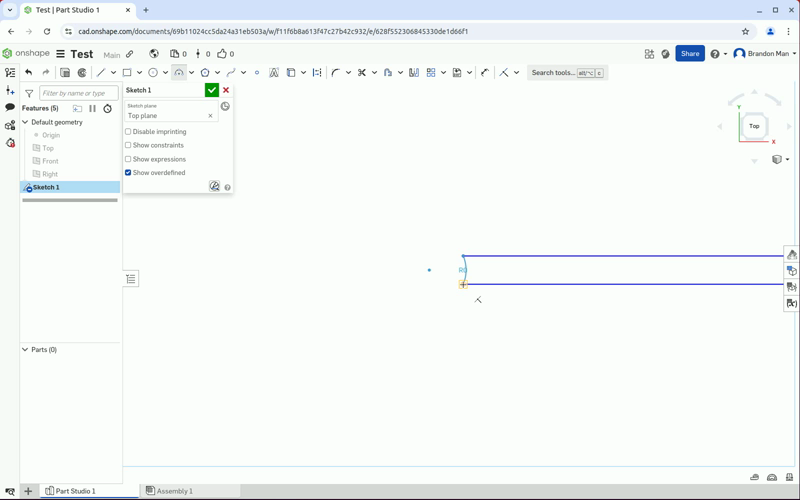
scroll(-6)
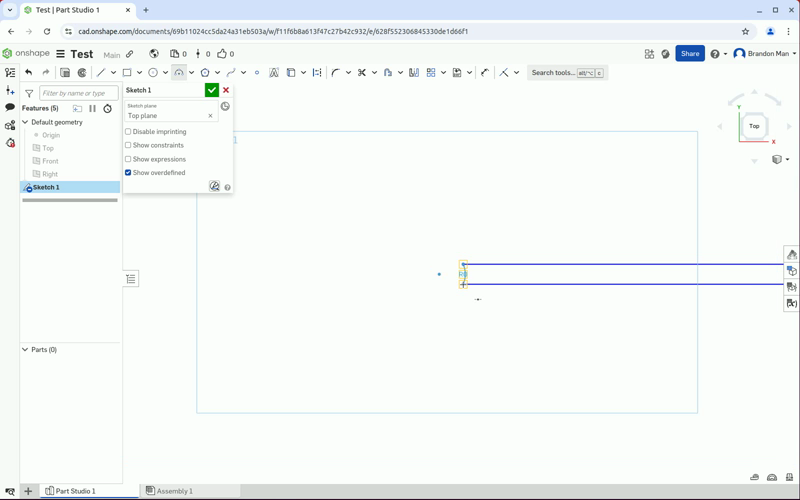
scroll(-6)
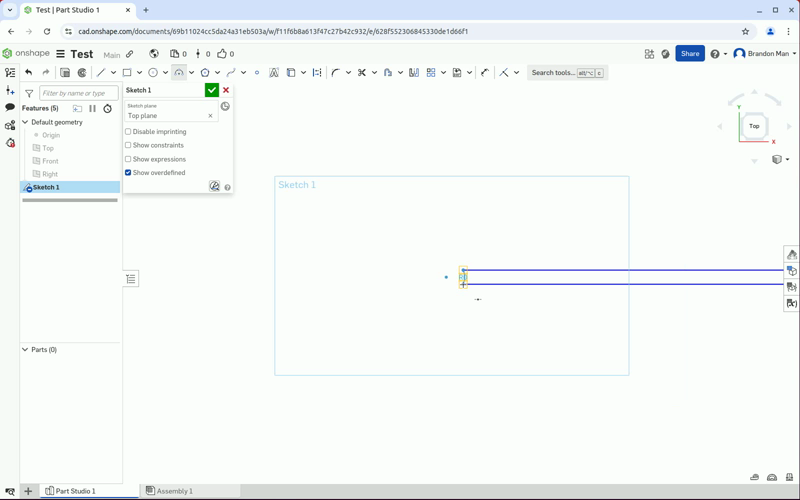
scroll(-6)
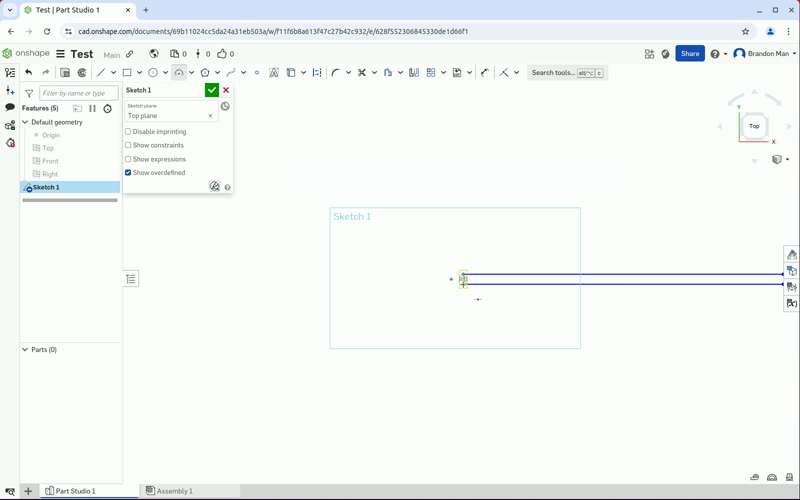
scroll(-6)
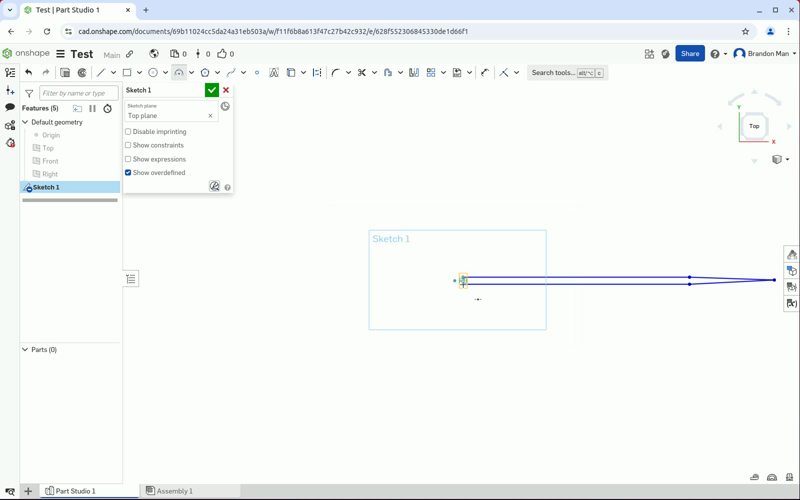
scroll(-6)
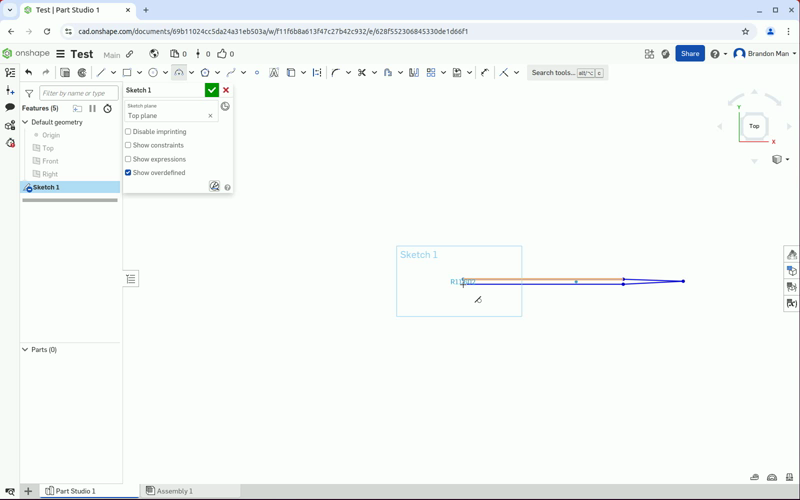
scroll(-6)
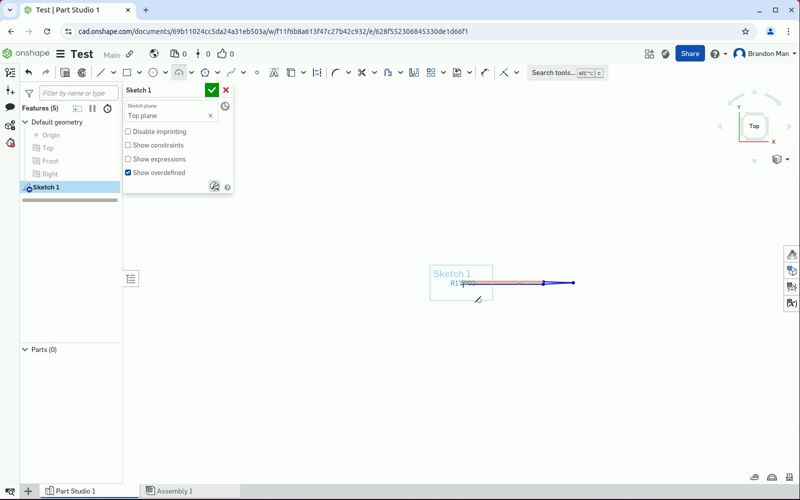
key_down(shift)
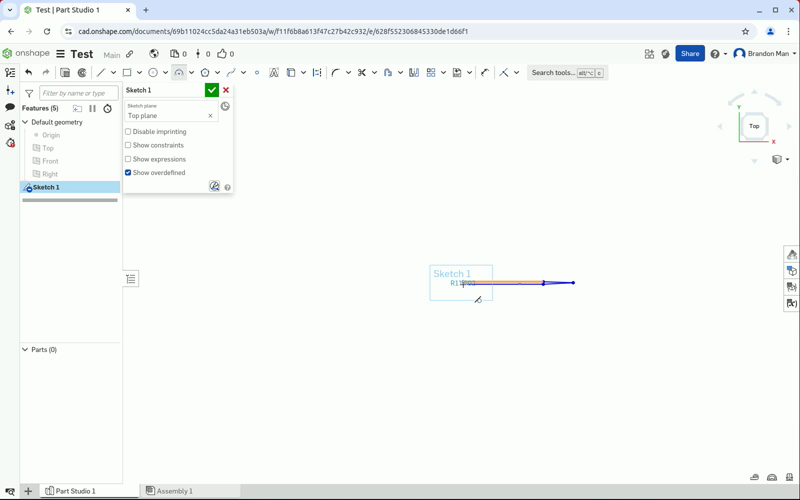
mouse_move(462, 282)
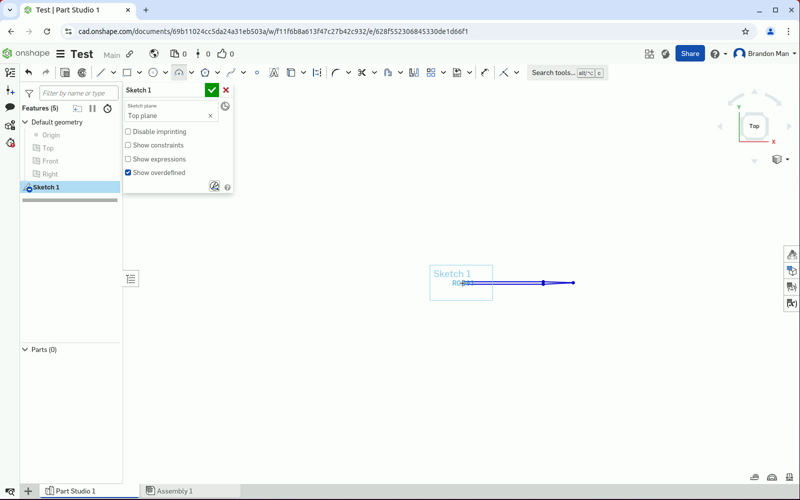
scroll(6)
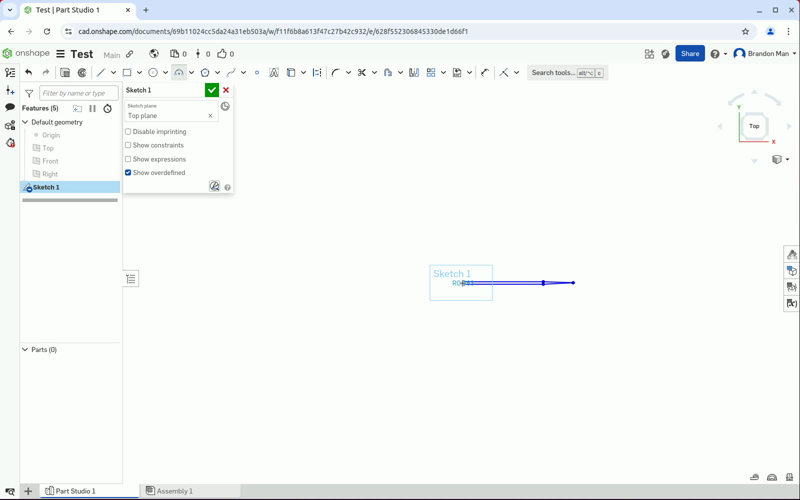
scroll(6)
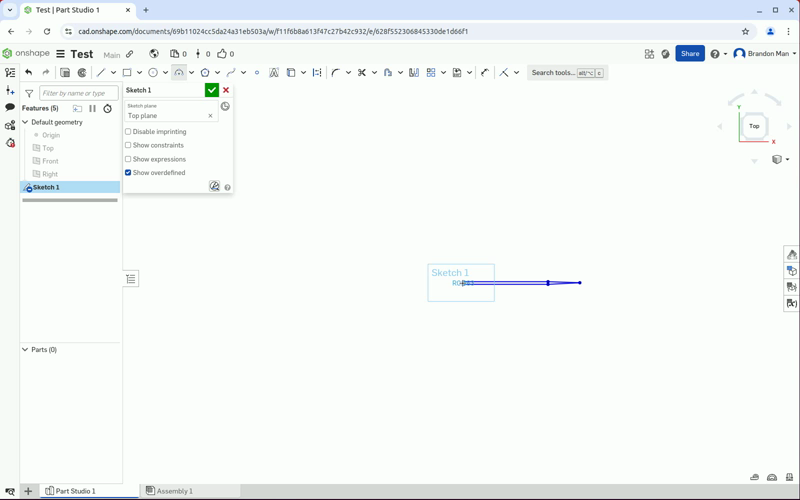
scroll(6)
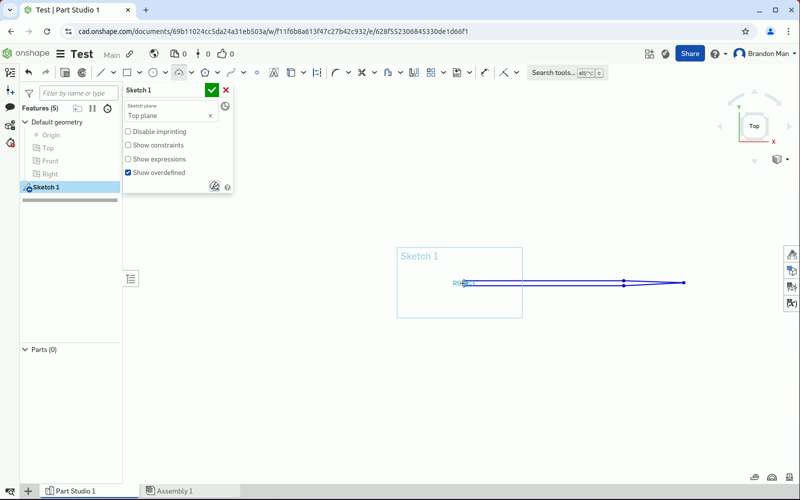
scroll(6)
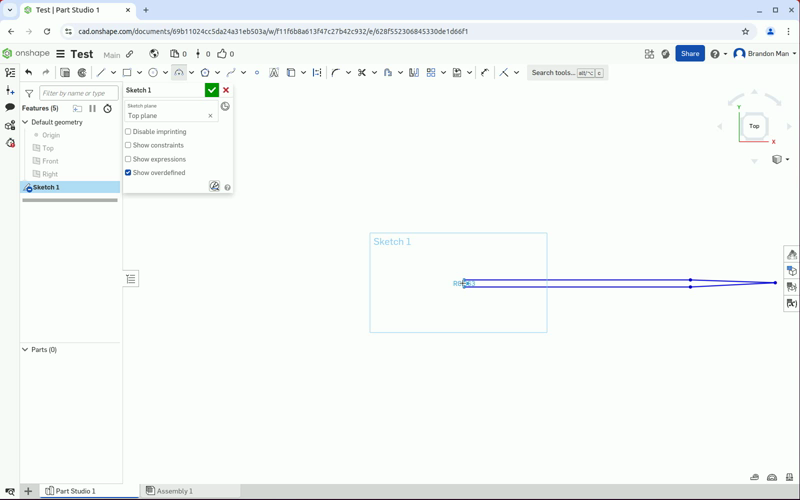
scroll(6)
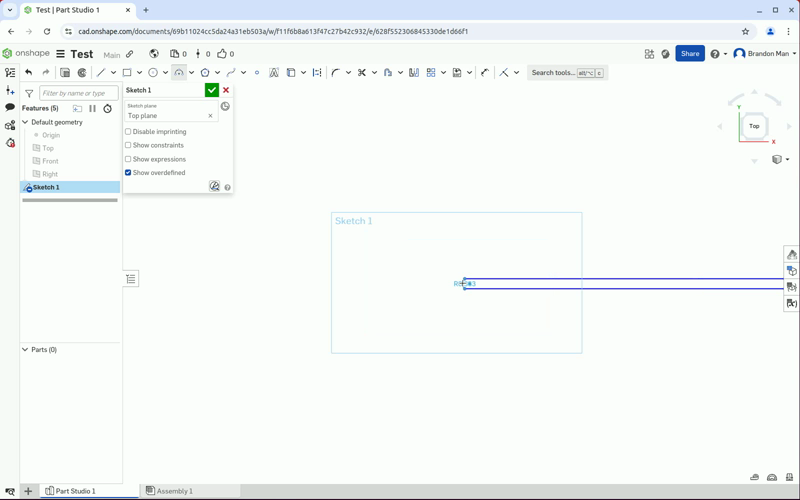
scroll(6)
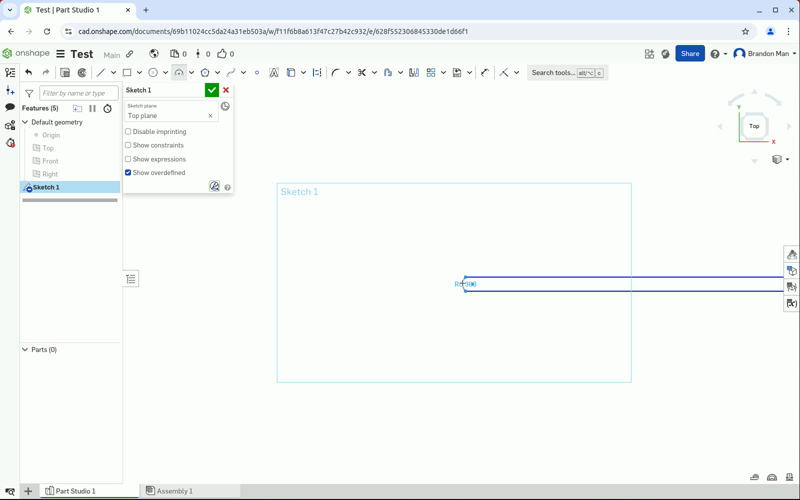
scroll(6)
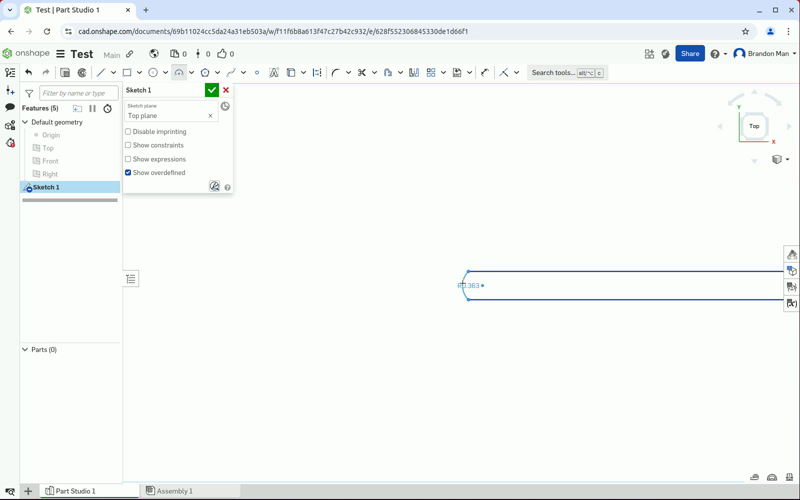
click(462, 282)
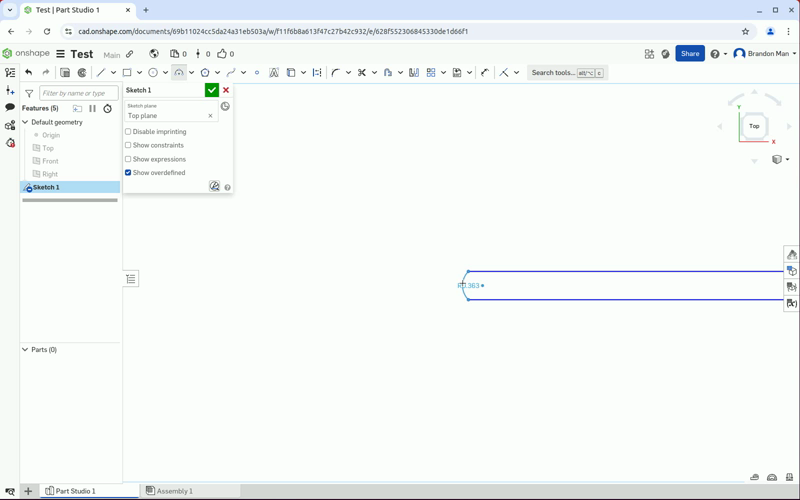
scroll(-6)
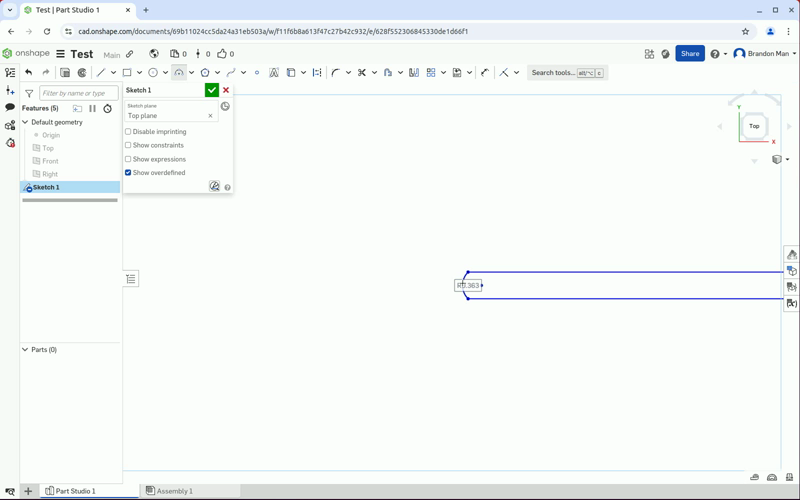
scroll(-6)
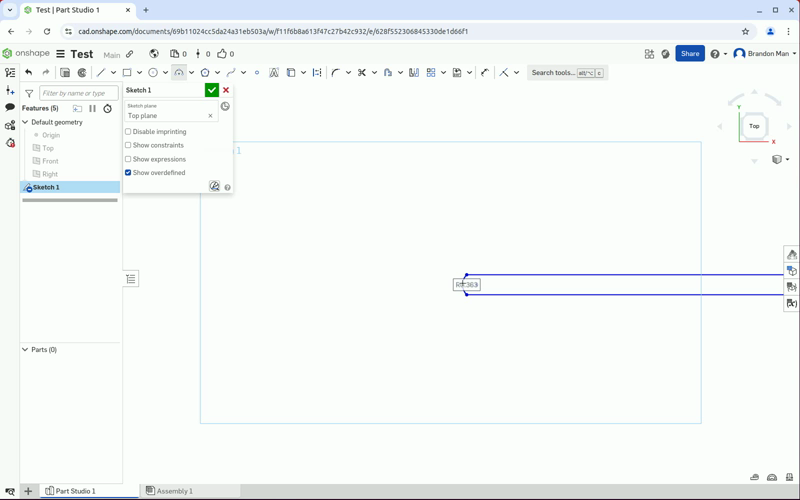
scroll(-6)
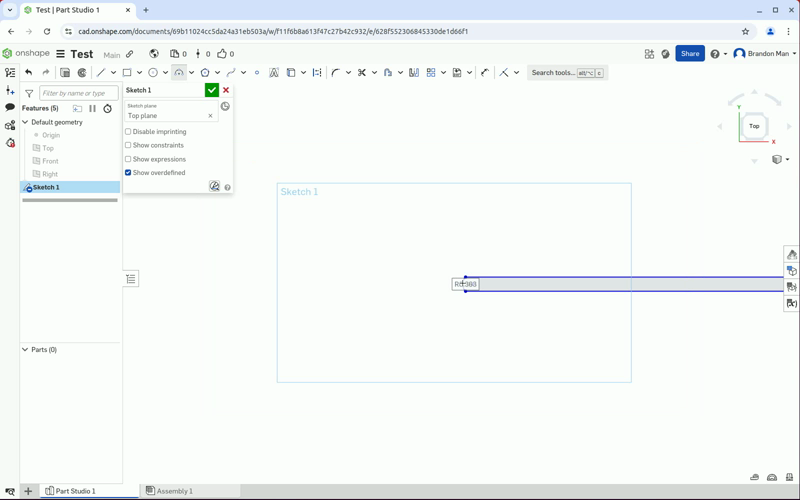
scroll(-6)
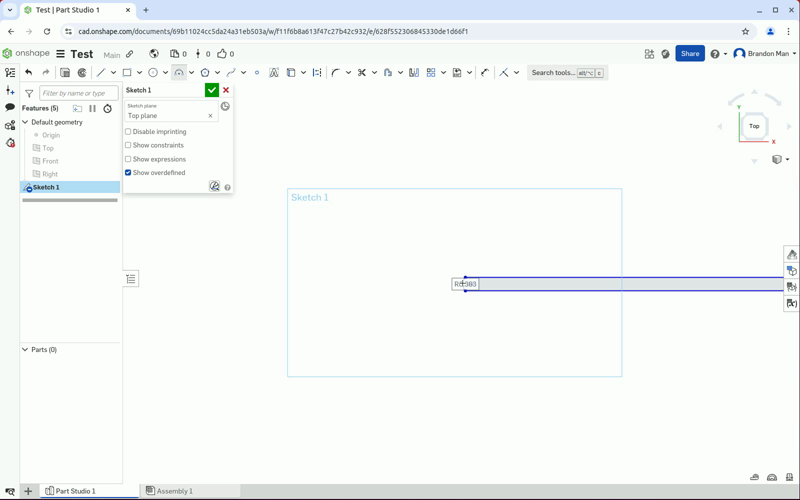
scroll(-6)
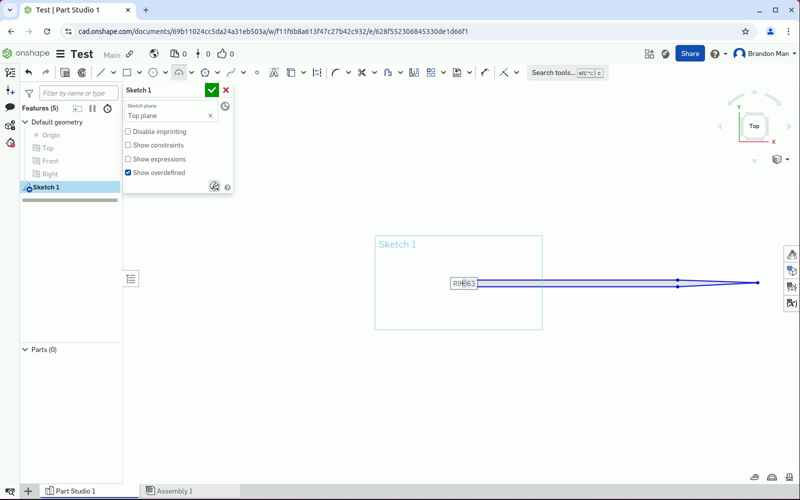
scroll(-6)
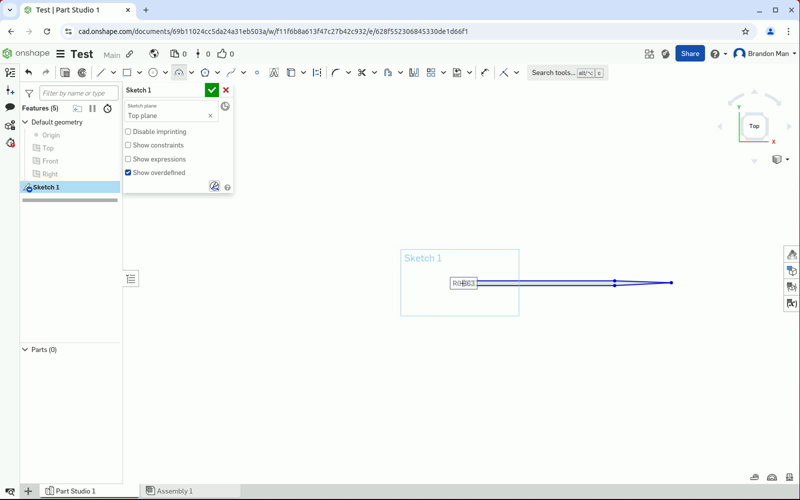
scroll(-6)
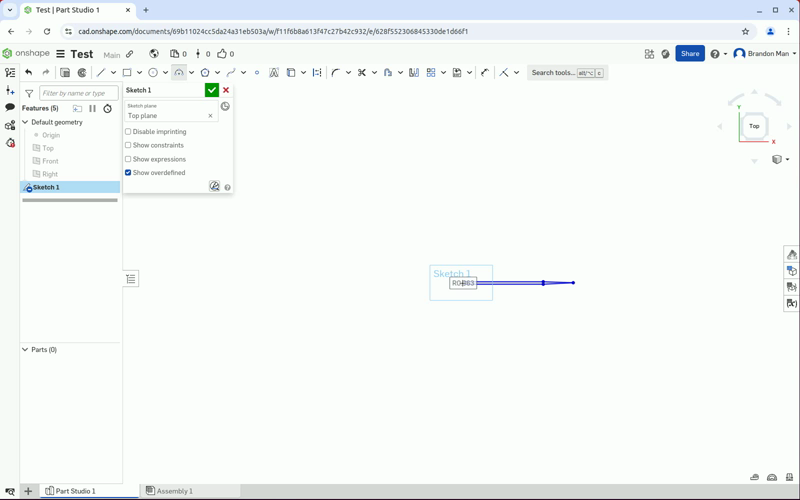
key_up(shift)
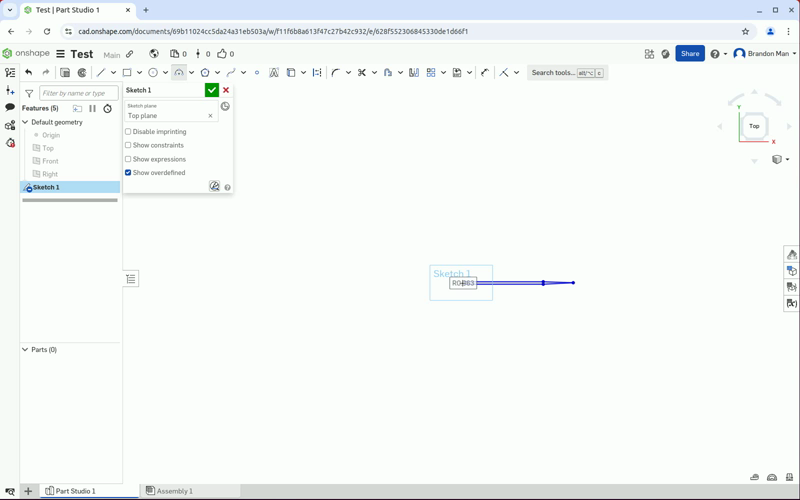
key(esc)
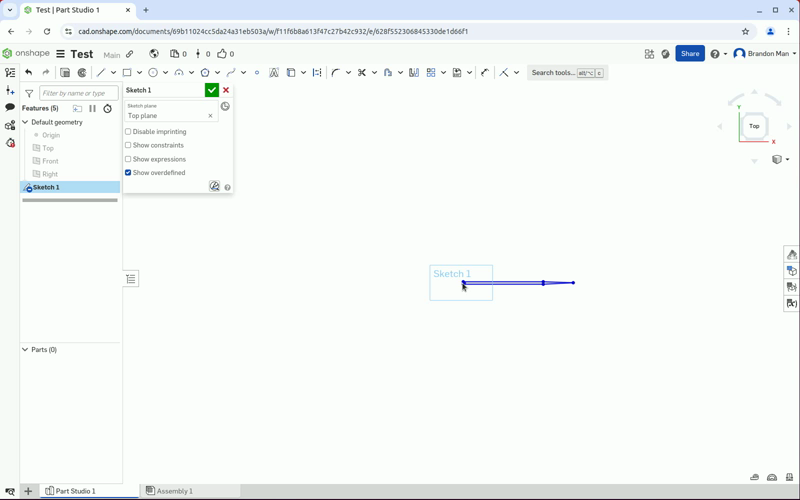
mouse_move(511, 283)
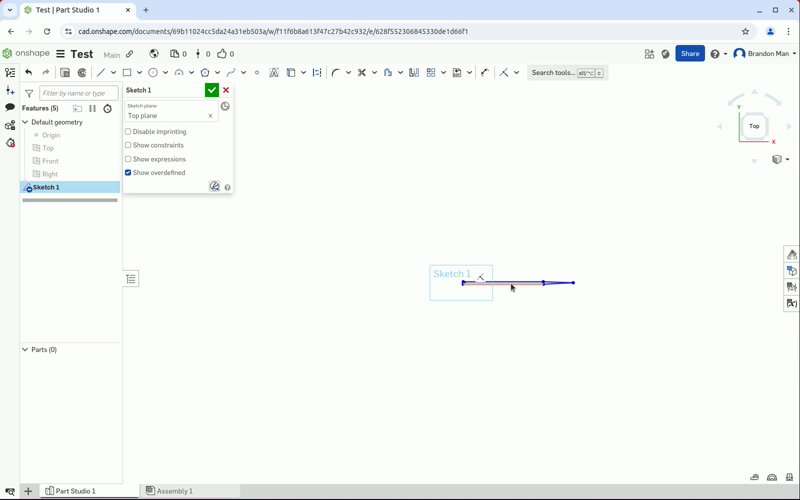
scroll(6)
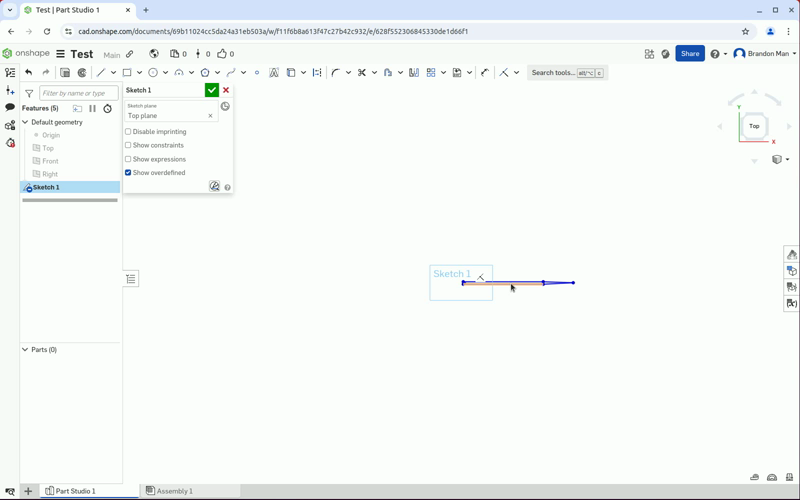
scroll(6)
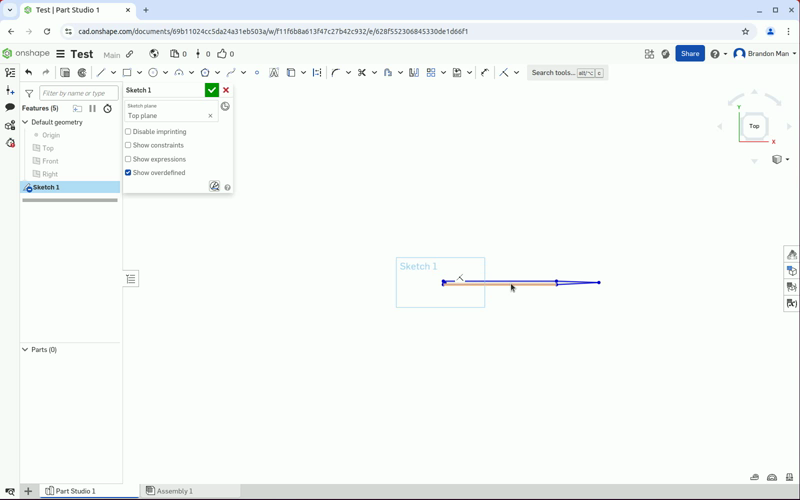
scroll(6)
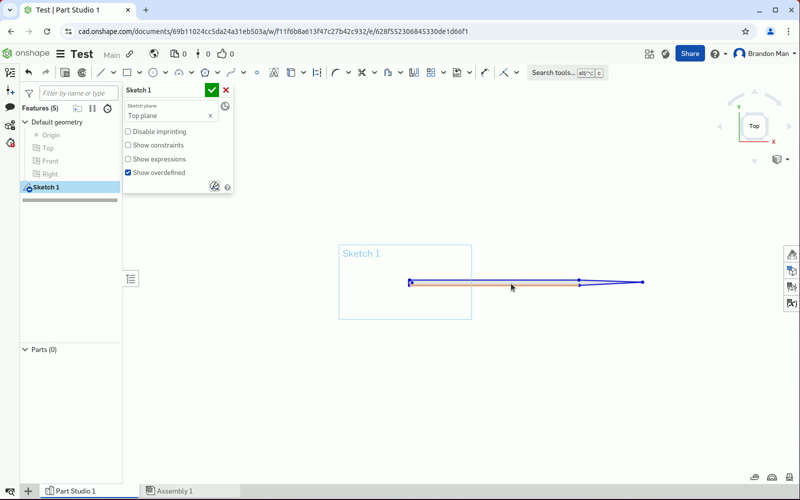
scroll(6)
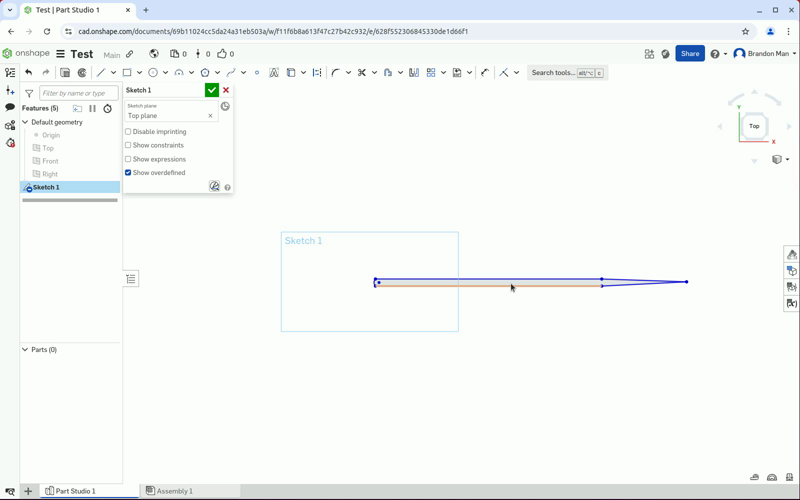
scroll(6)
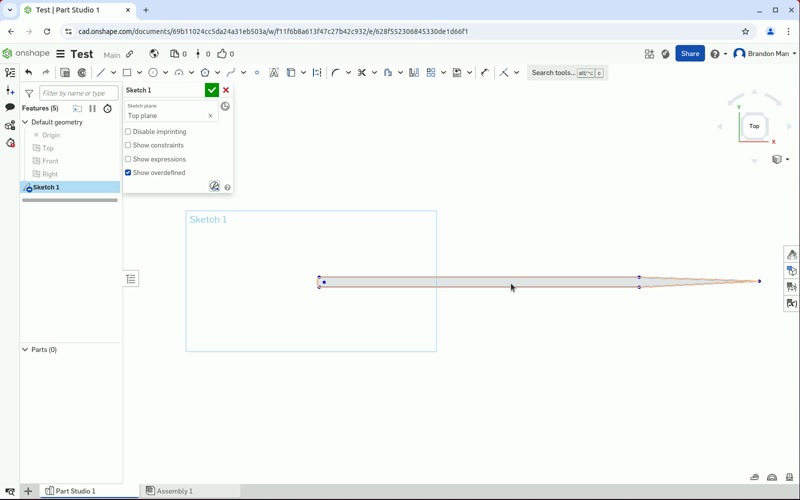
scroll(6)
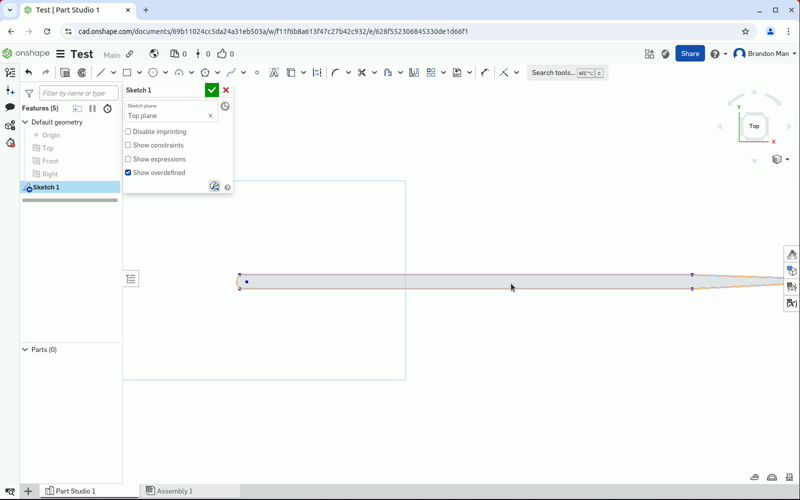
scroll(6)
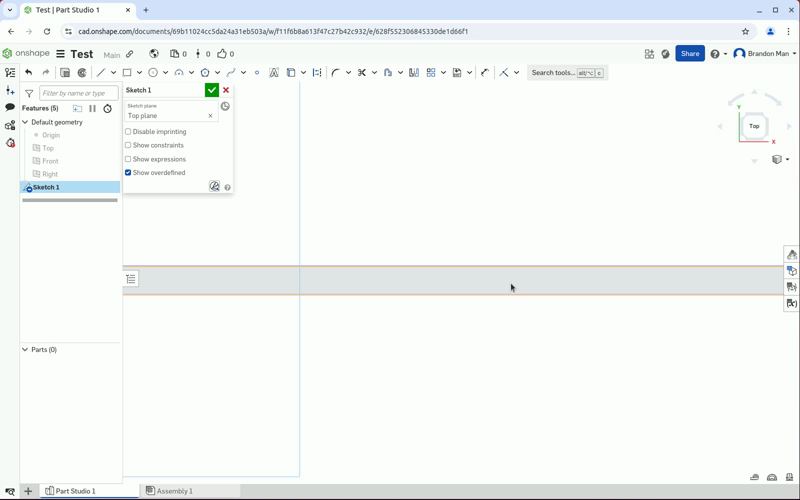
click(511, 283)
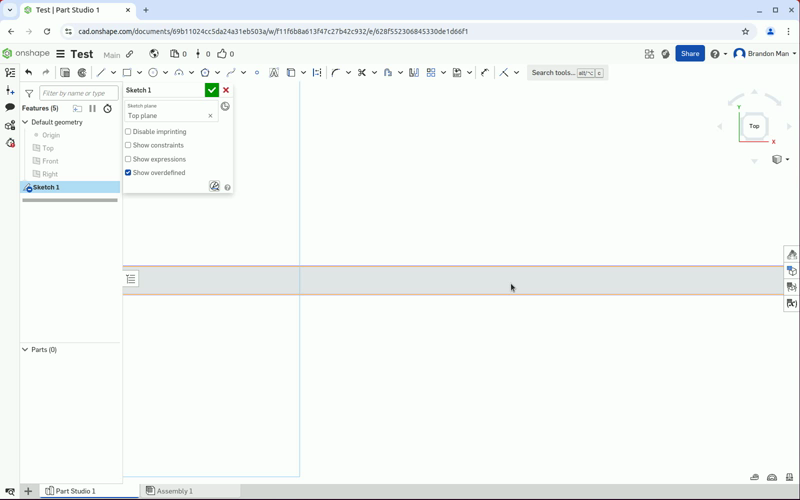
scroll(-6)
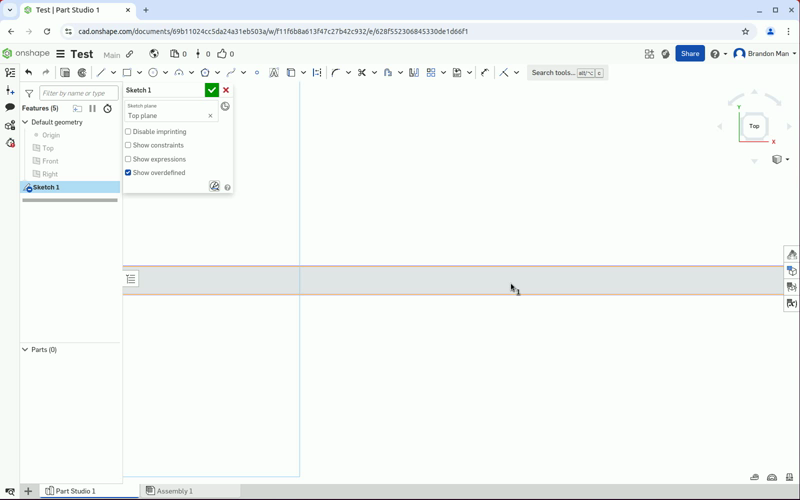
scroll(-6)
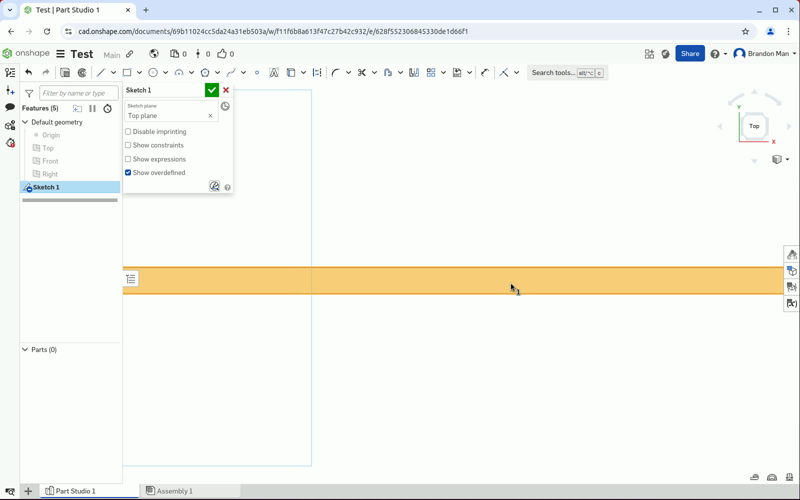
scroll(-6)
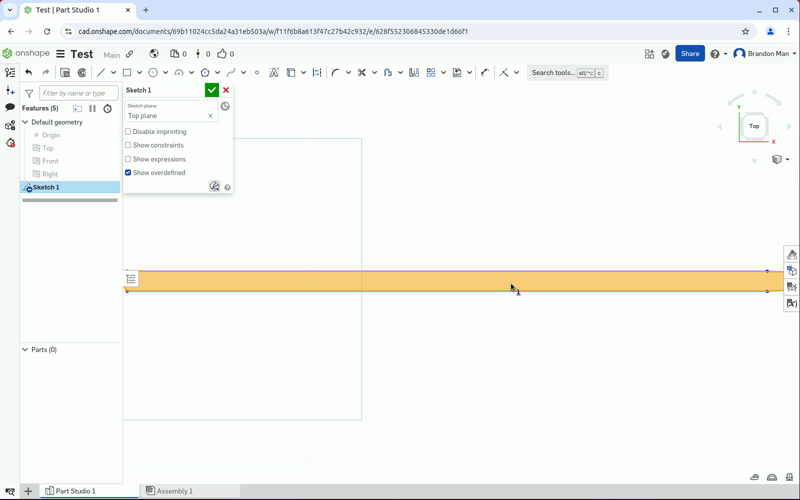
scroll(-6)
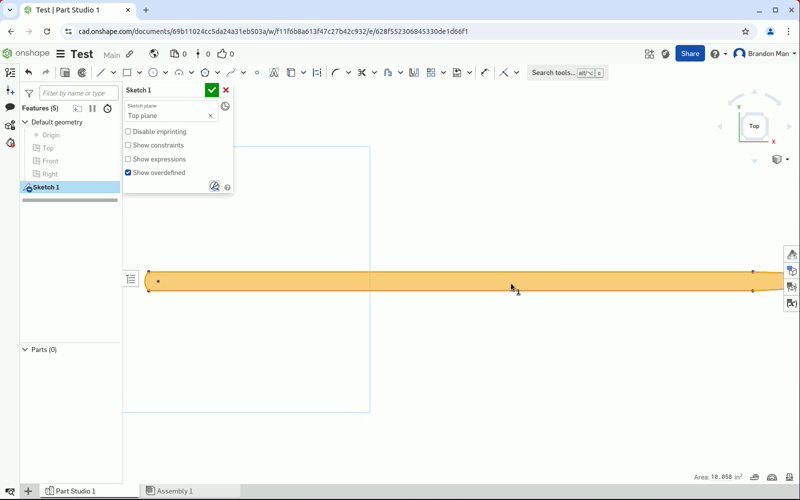
scroll(-6)
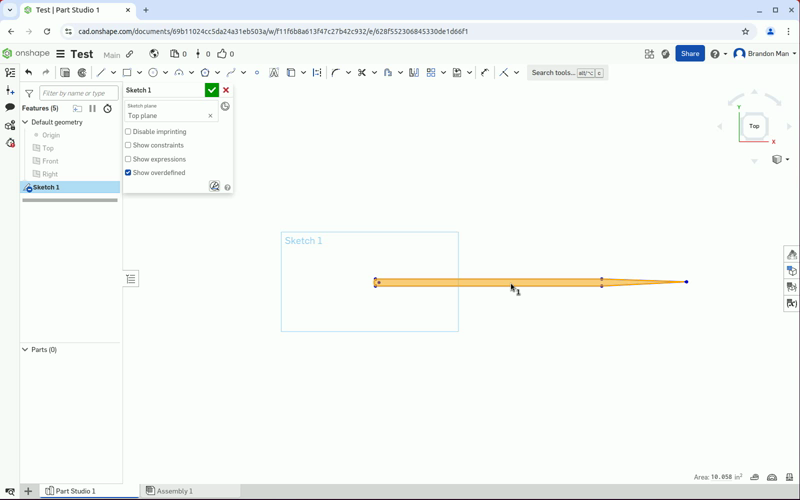
scroll(-6)
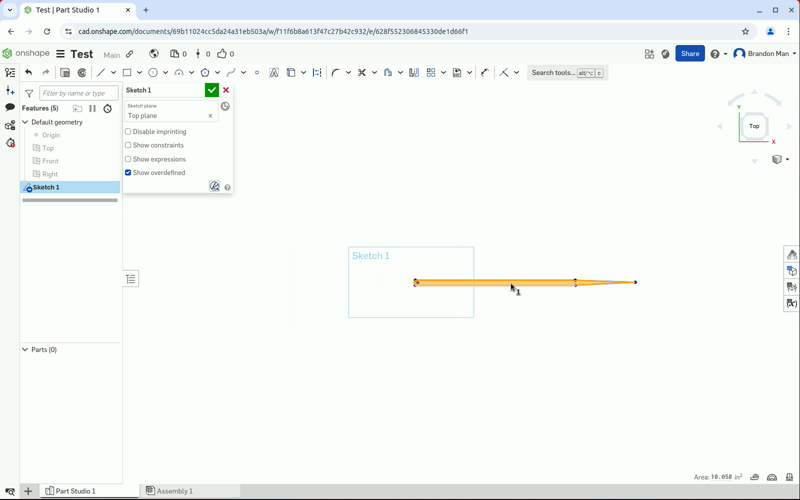
scroll(-6)
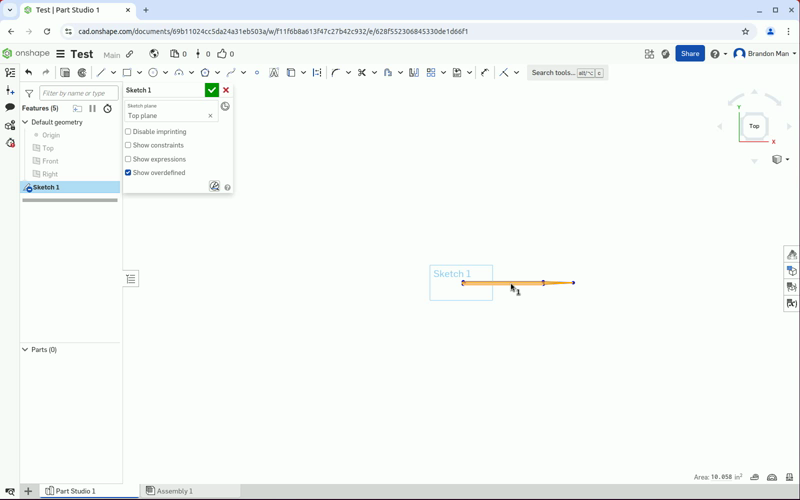
mouse_move(73, 352)
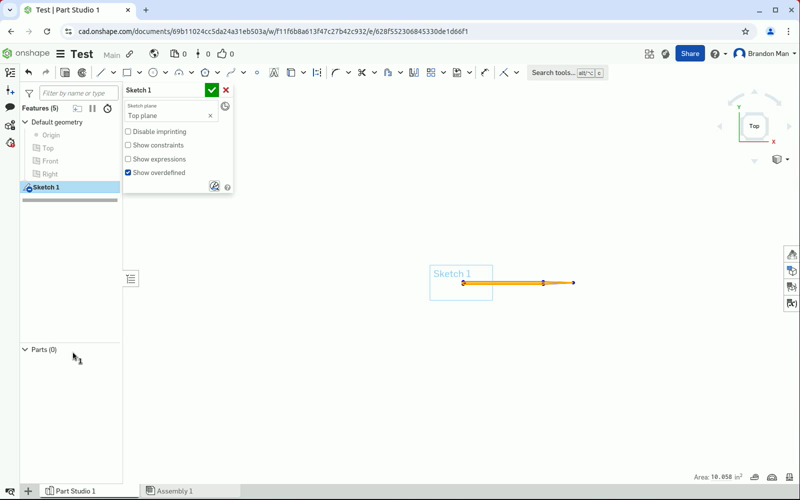
key(shift+y)
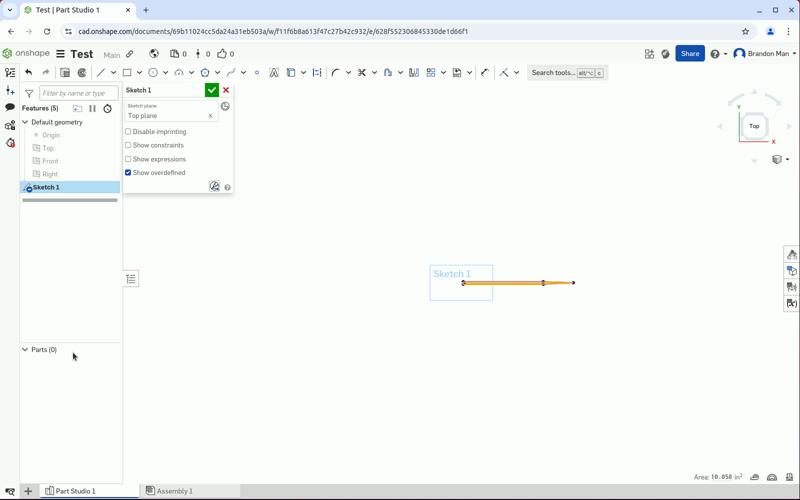
key(shift+e)
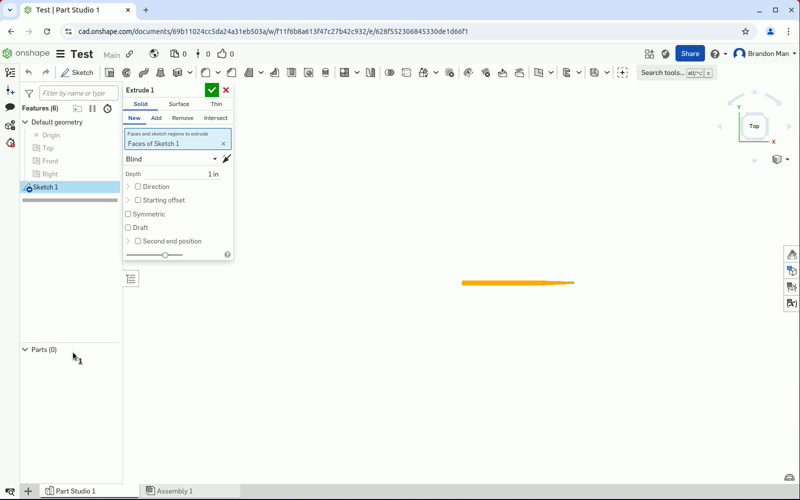
mouse_move(143, 106)
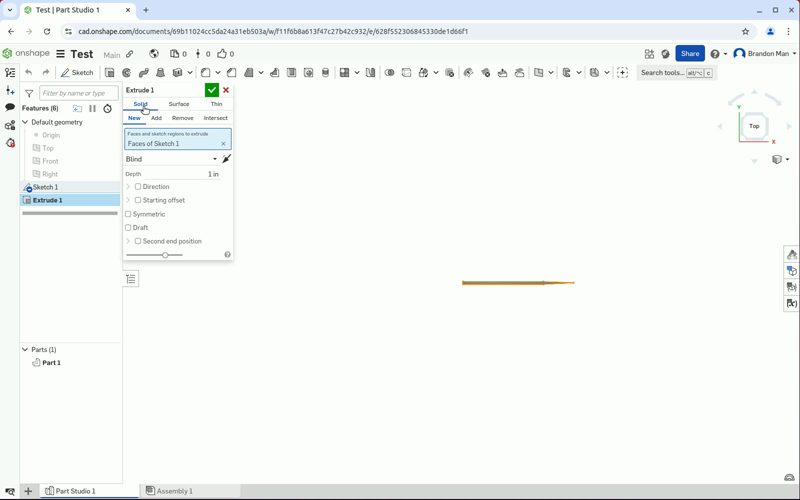
click(143, 106)
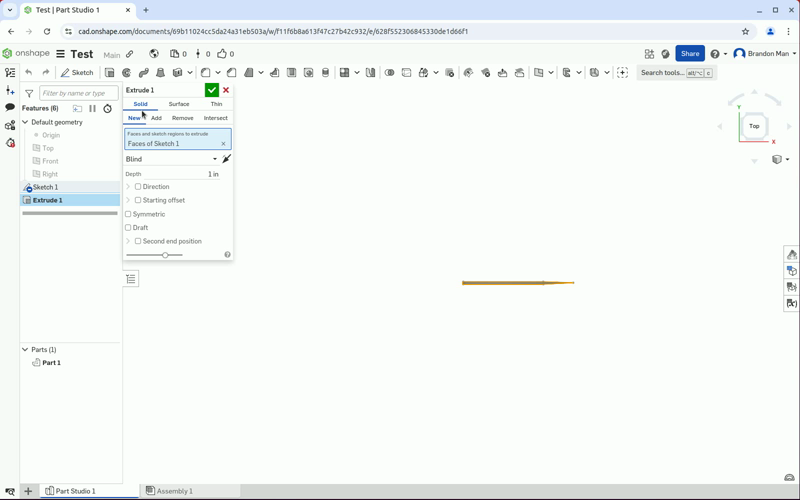
mouse_move(137, 120)
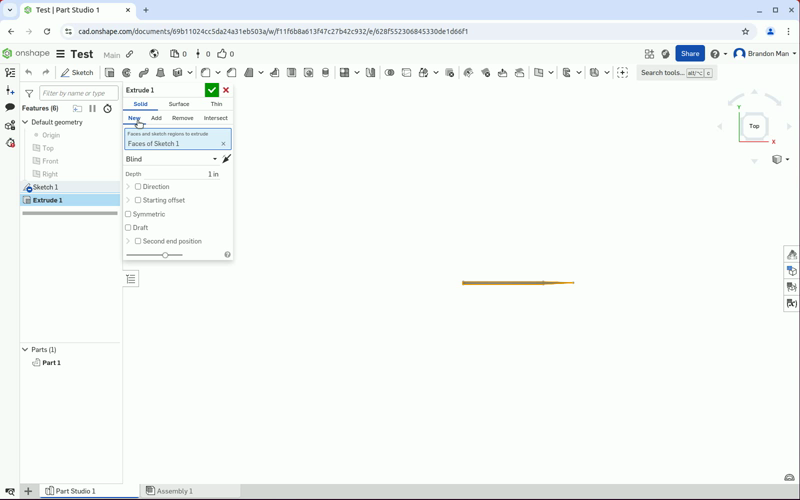
click(137, 120)
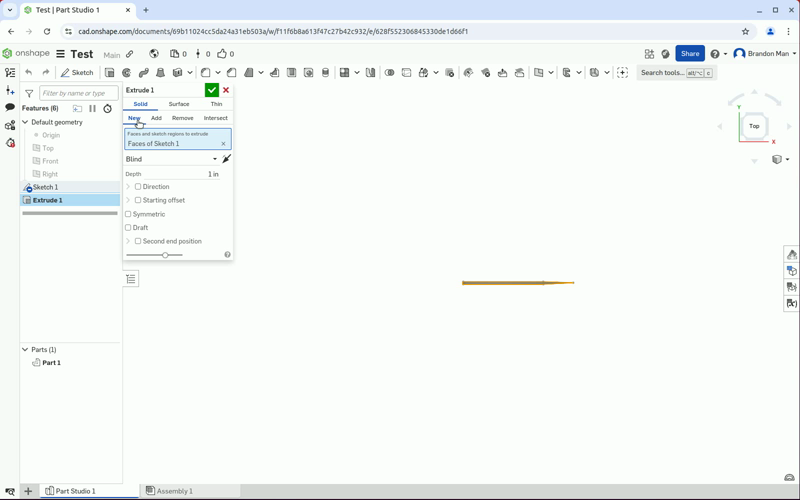
key(tab, 4)
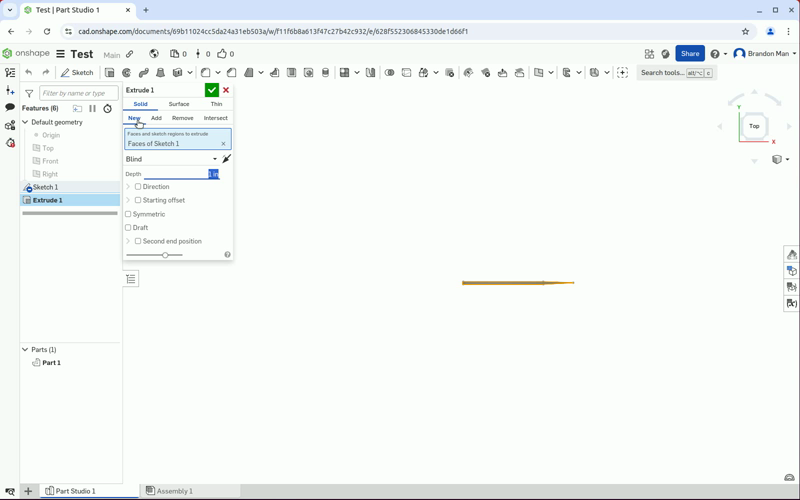
text(-0.241)
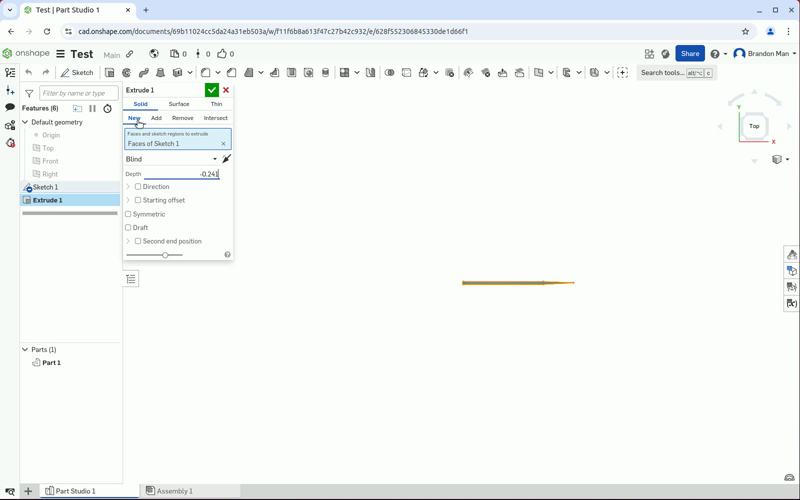
key(enter)
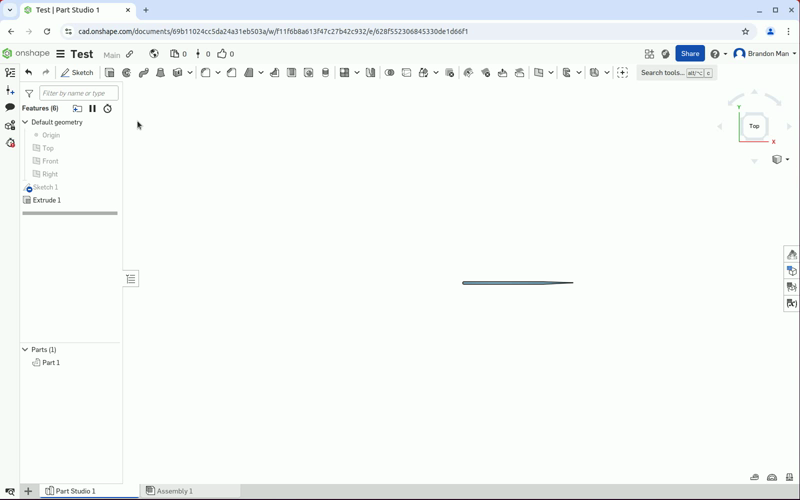
key(shift+h)
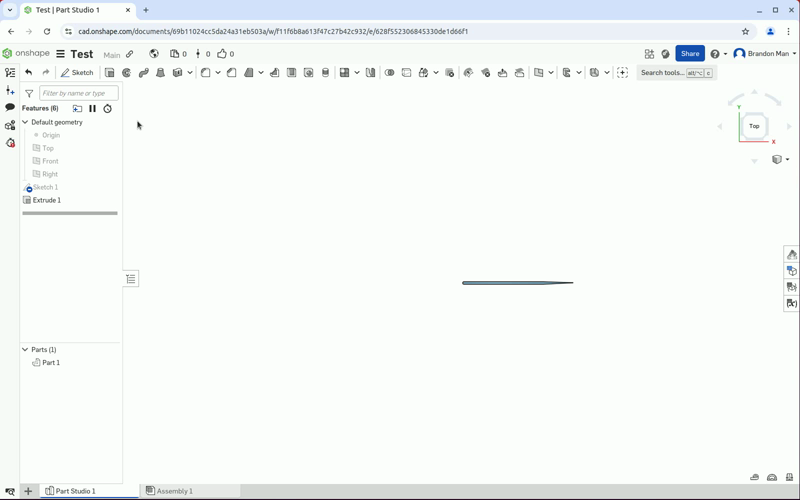
key(shift+h)
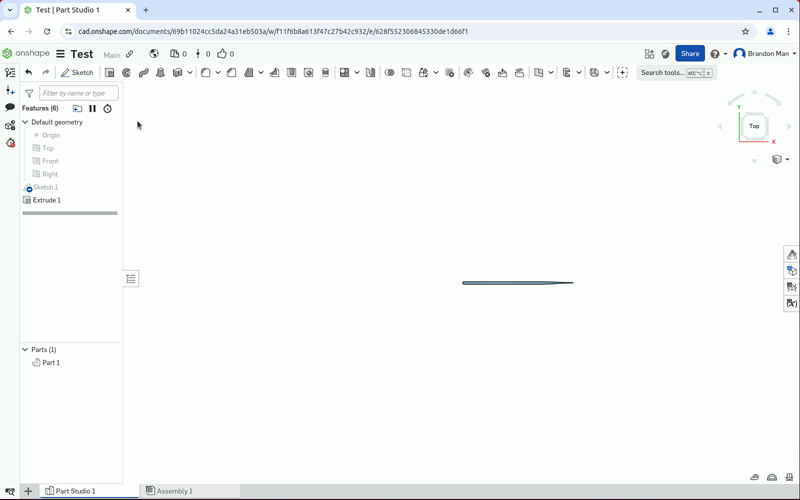
mouse_move(73, 189)
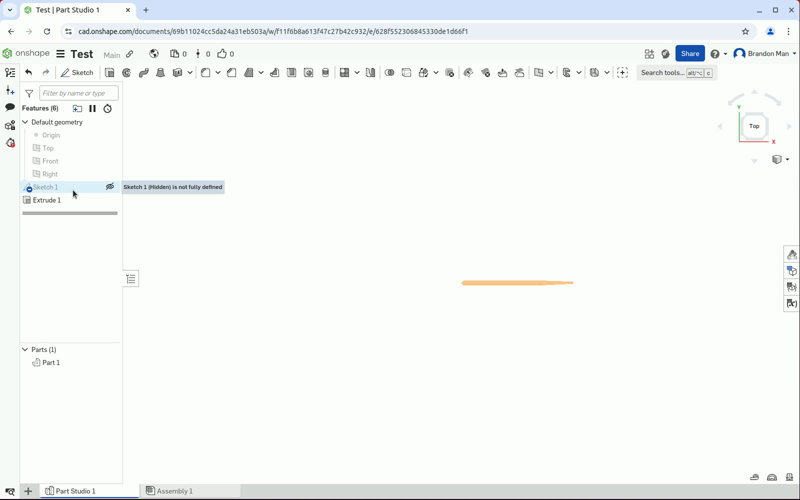
click(73, 189)
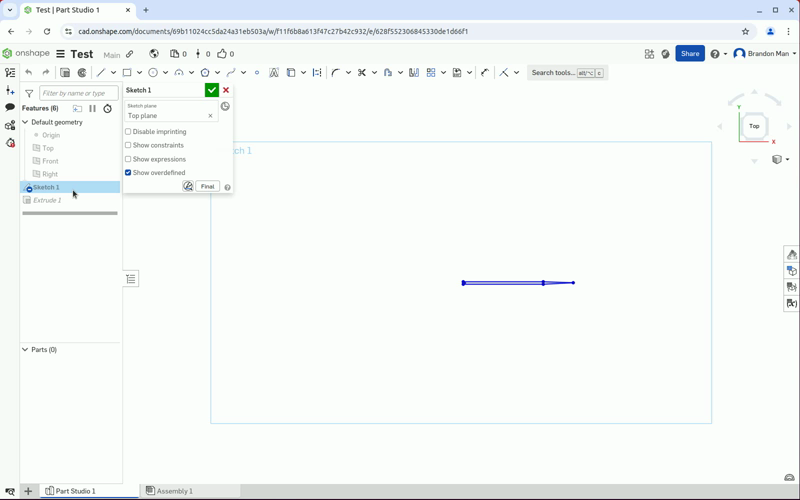
mouse_move(229, 92)
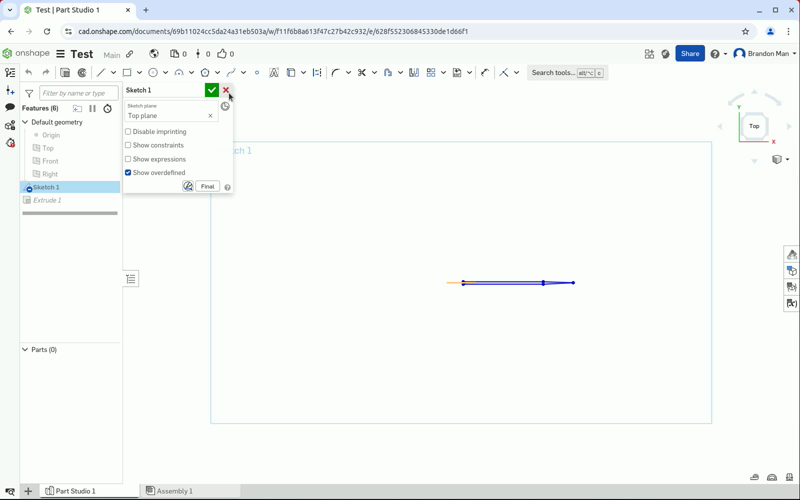
click(229, 92)
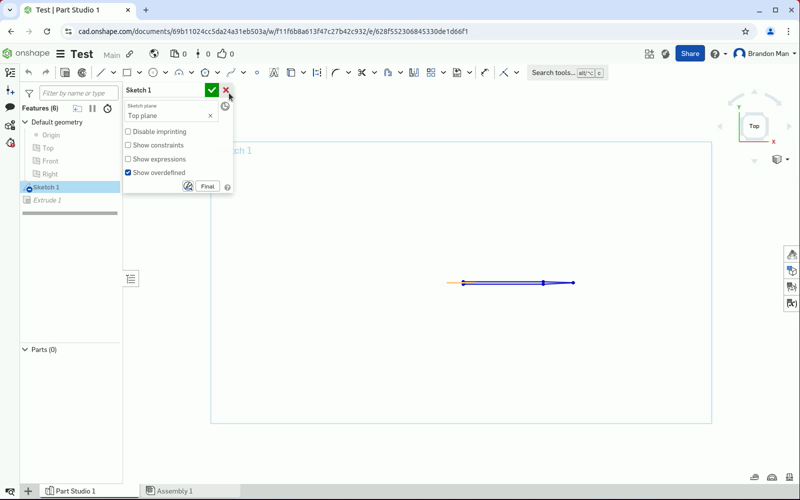
key(shift+s)
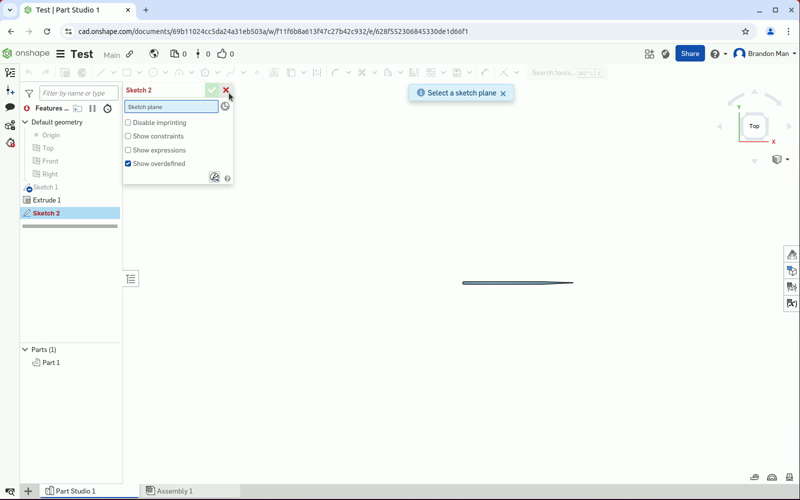
mouse_move(73, 150)
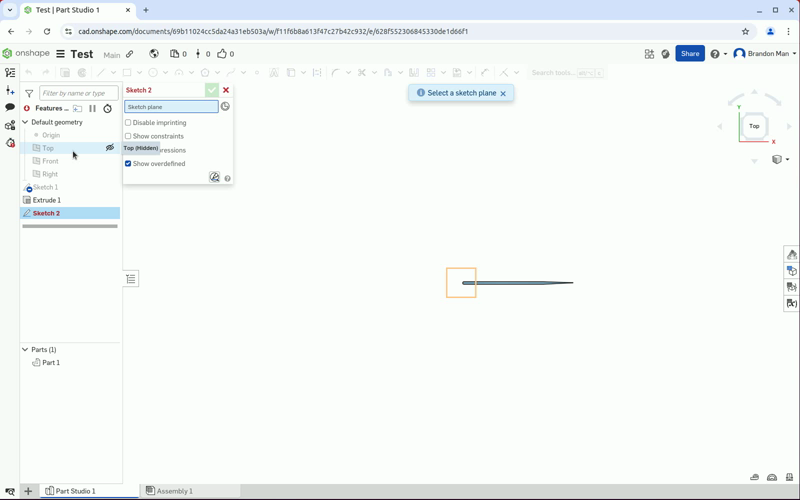
click(73, 150)
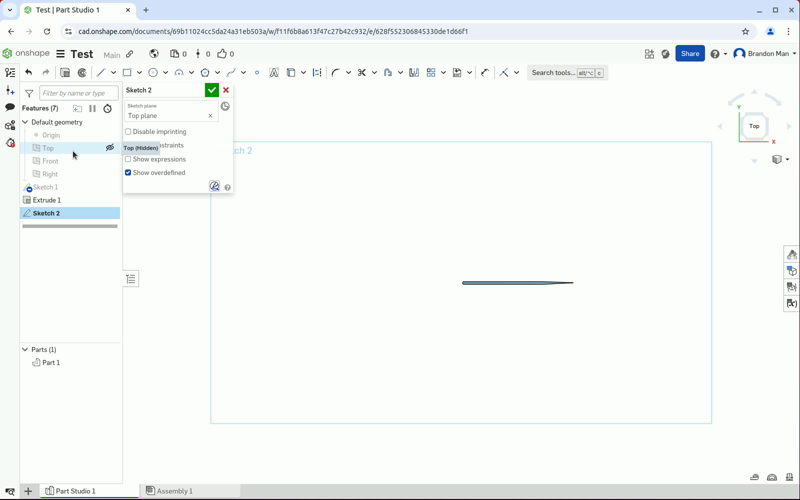
mouse_move(73, 352)
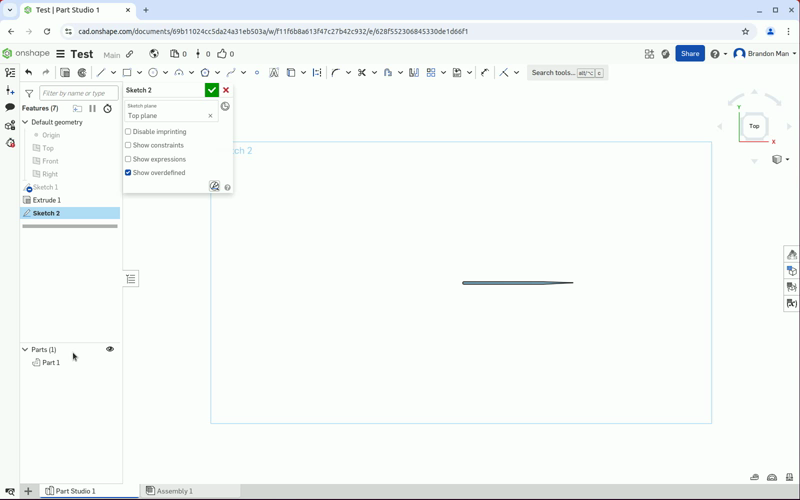
key(y)
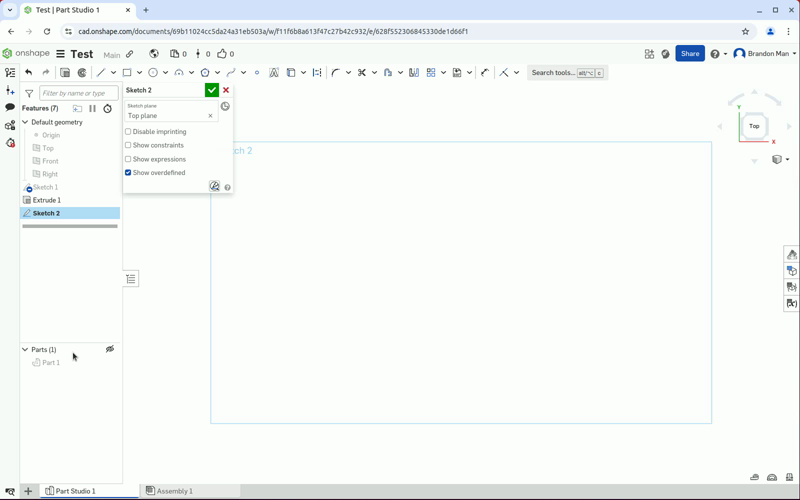
key(c)
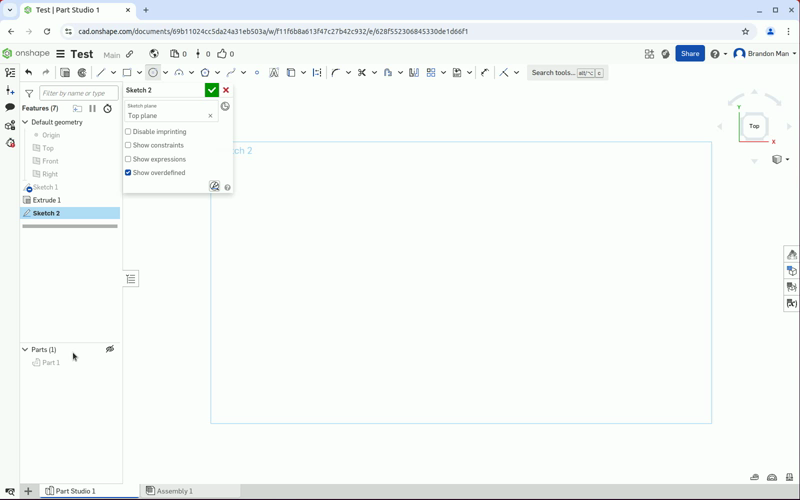
key_down(shift)
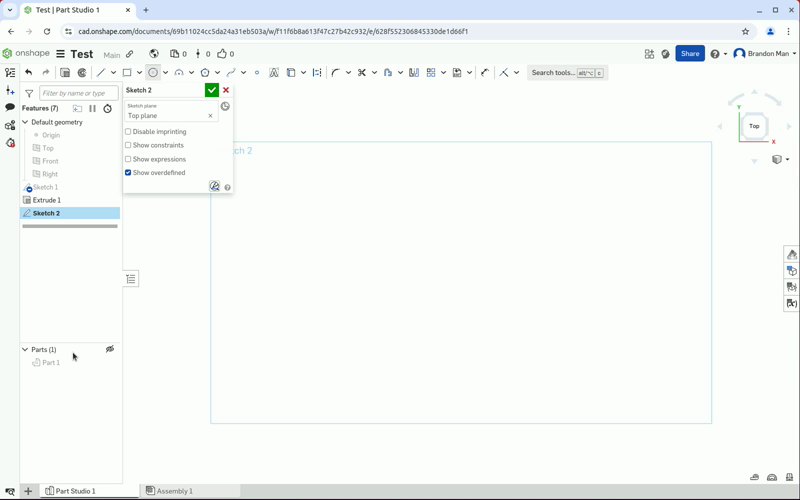
mouse_move(461, 282)
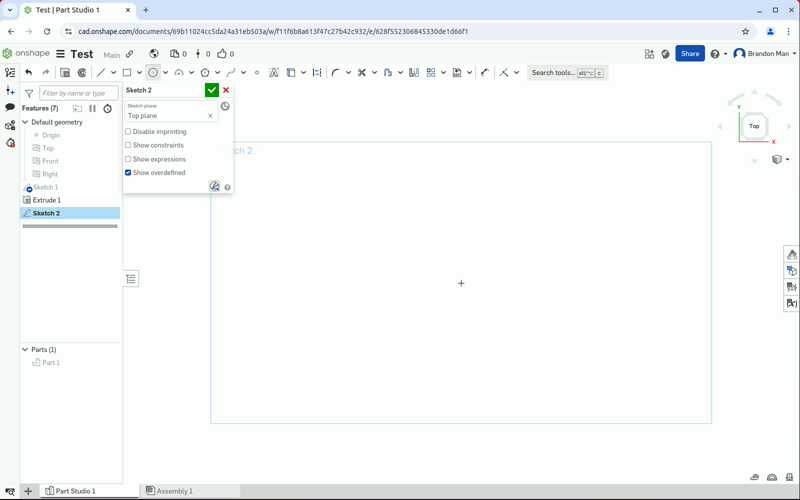
click(461, 282)
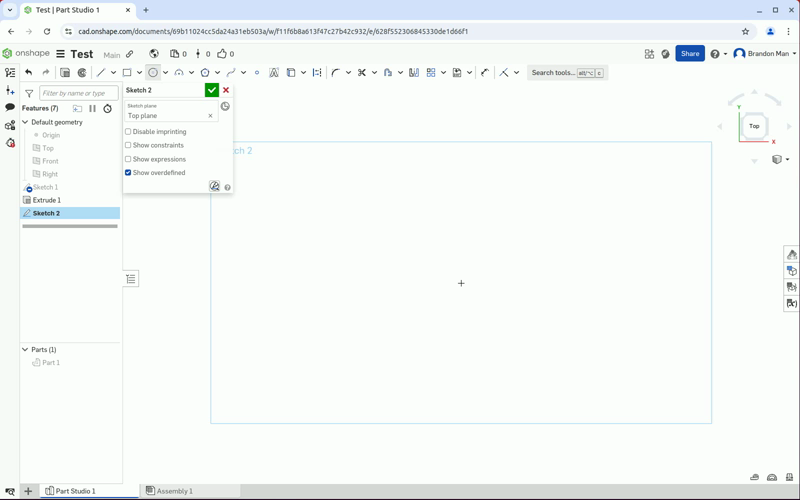
key_up(shift)
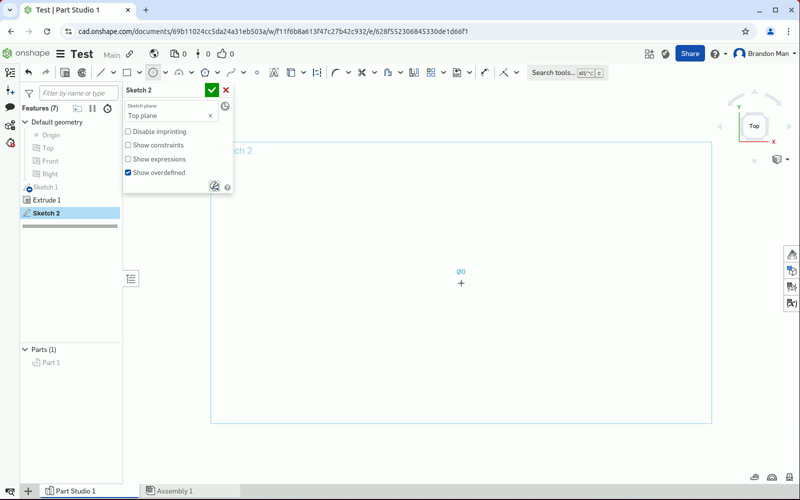
mouse_move(464, 282)
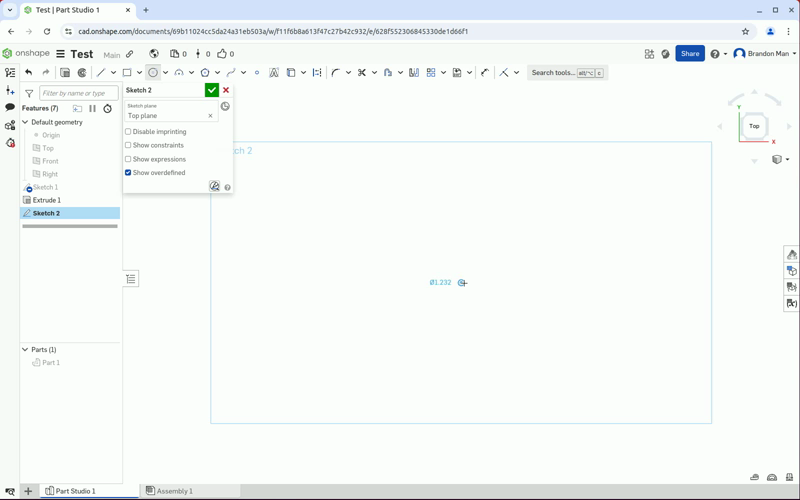
click(464, 282)
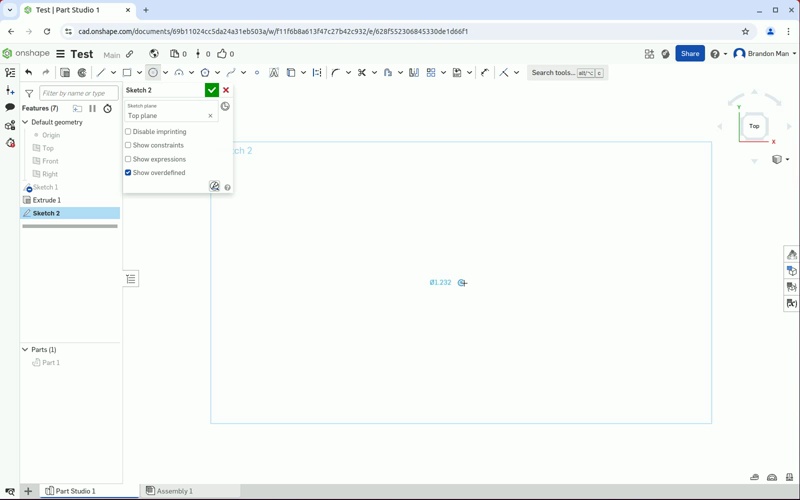
key(esc)
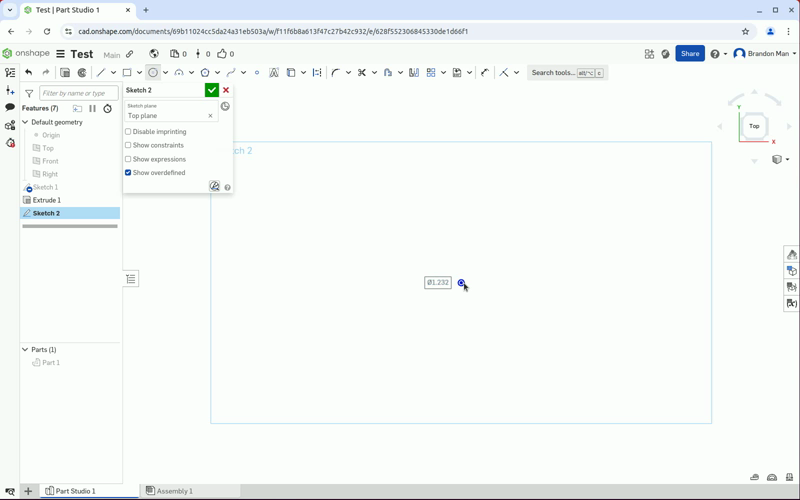
key(c)
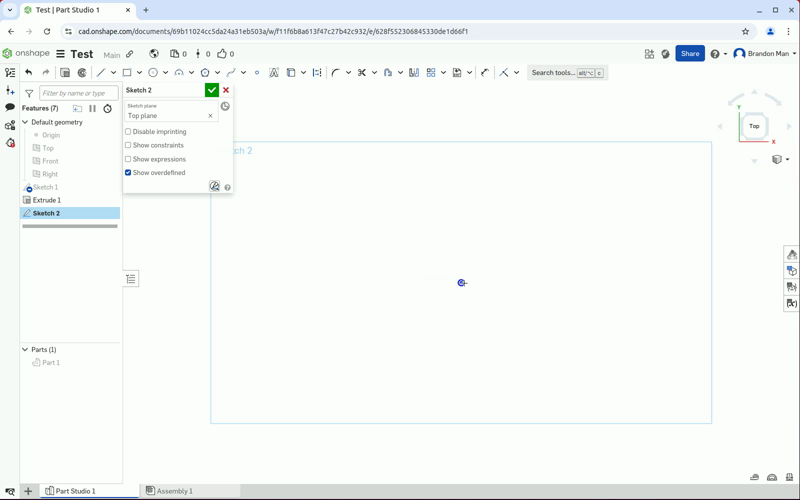
key_down(shift)
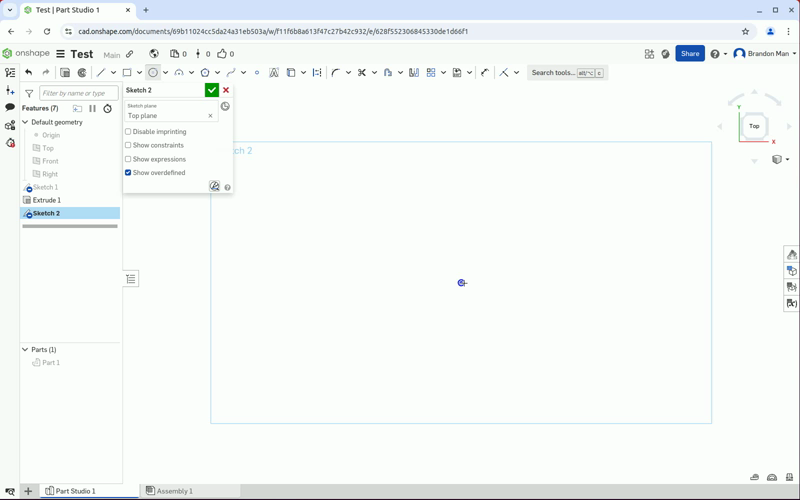
mouse_move(461, 282)
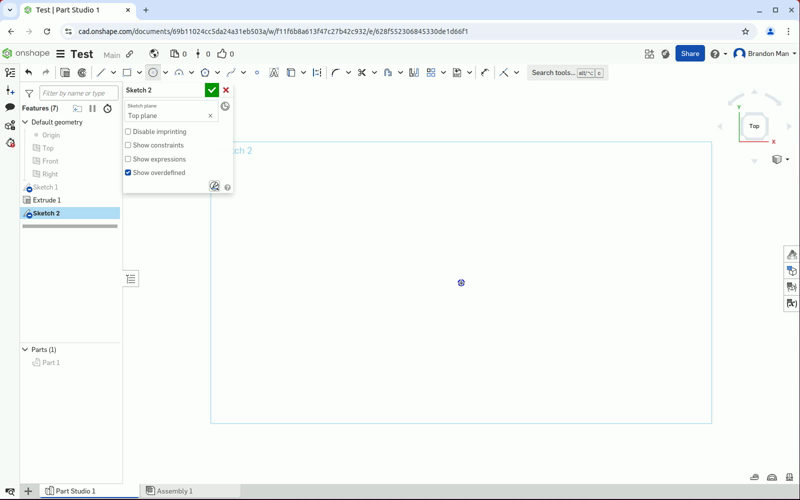
scroll(6)
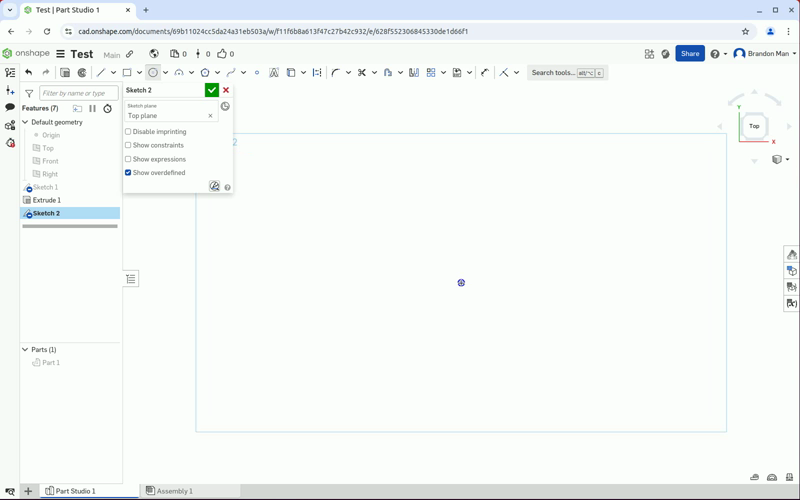
scroll(6)
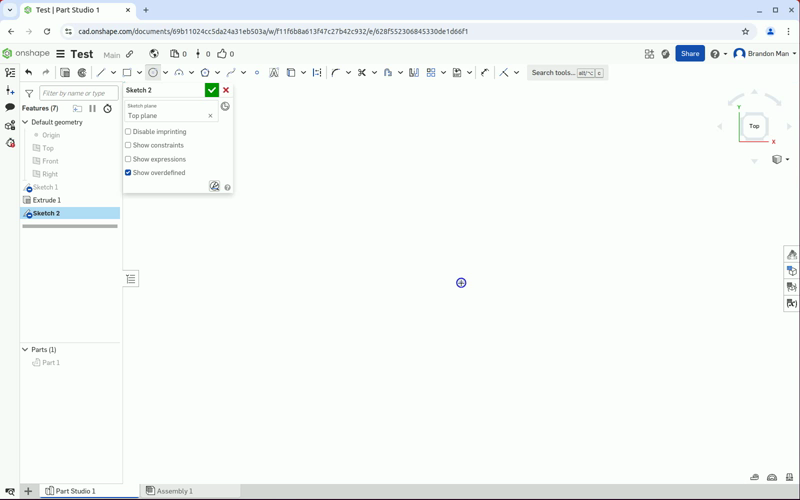
scroll(6)
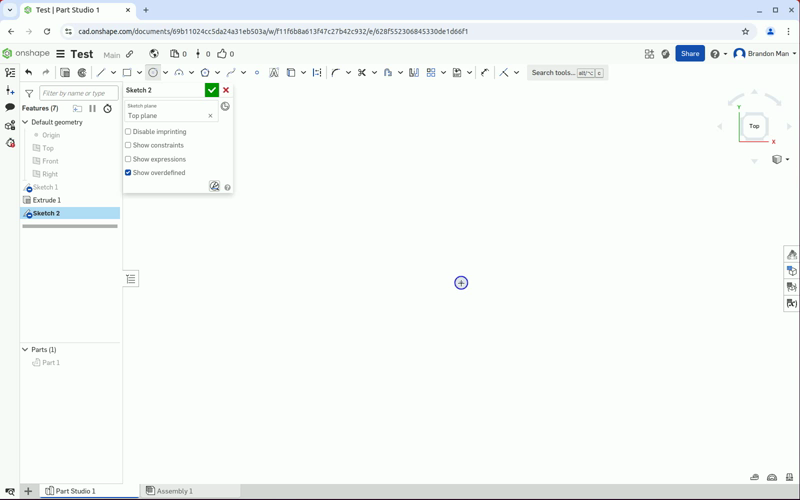
scroll(6)
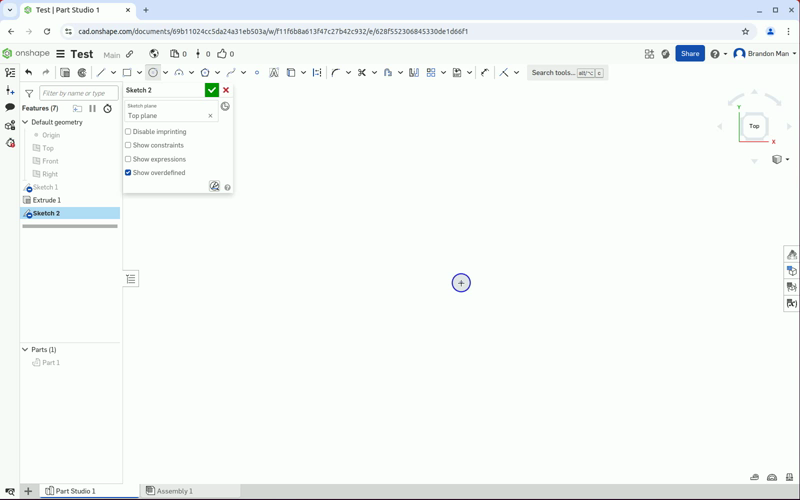
scroll(6)
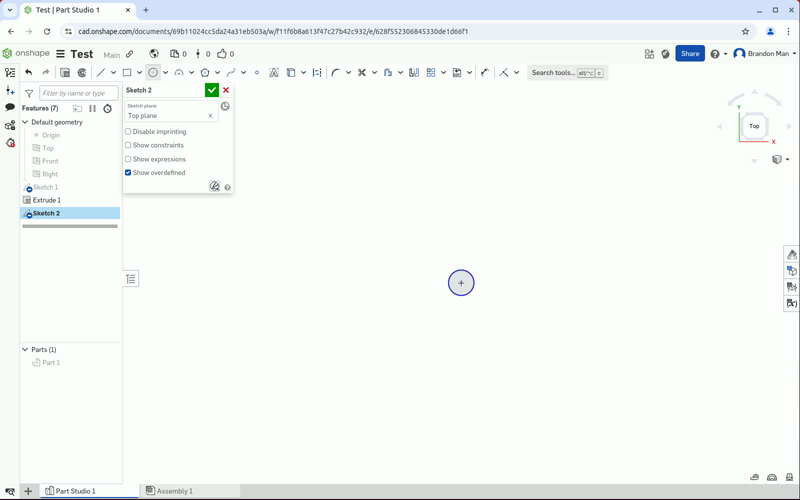
scroll(6)
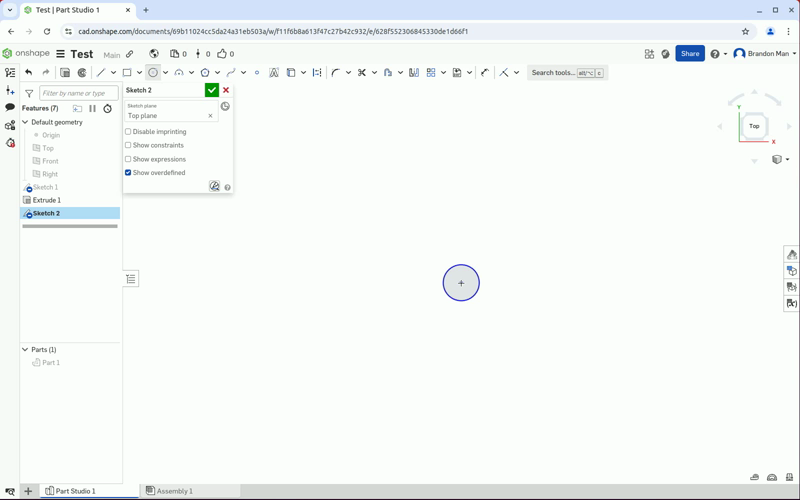
scroll(6)
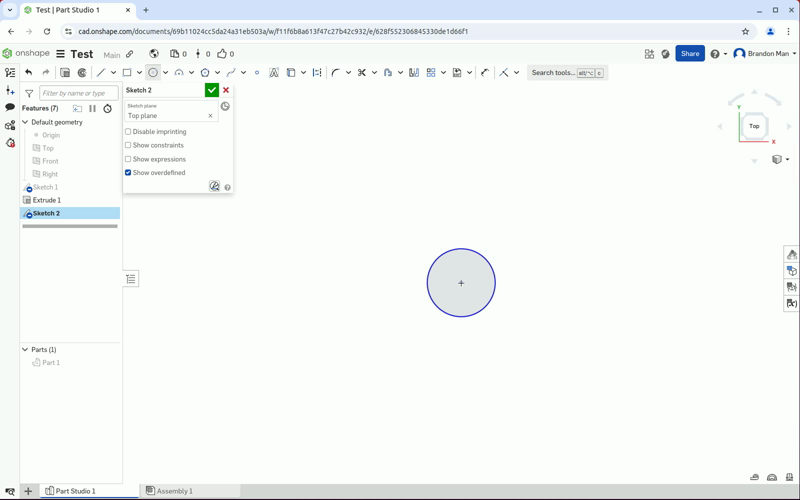
click(461, 282)
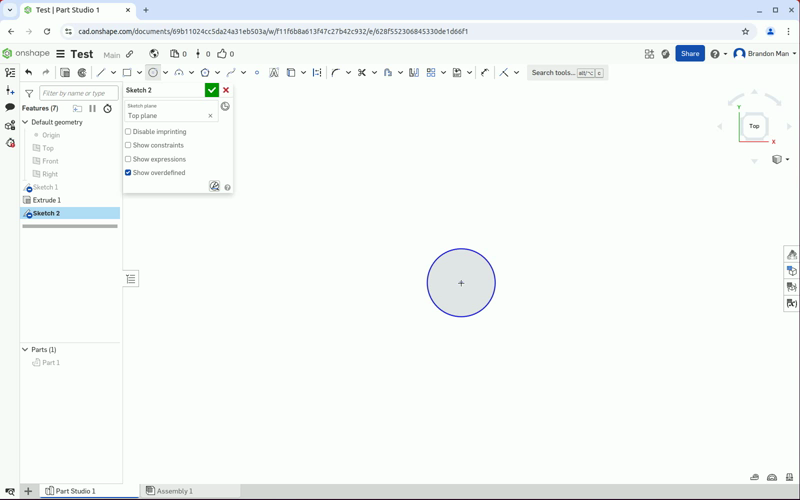
scroll(-6)
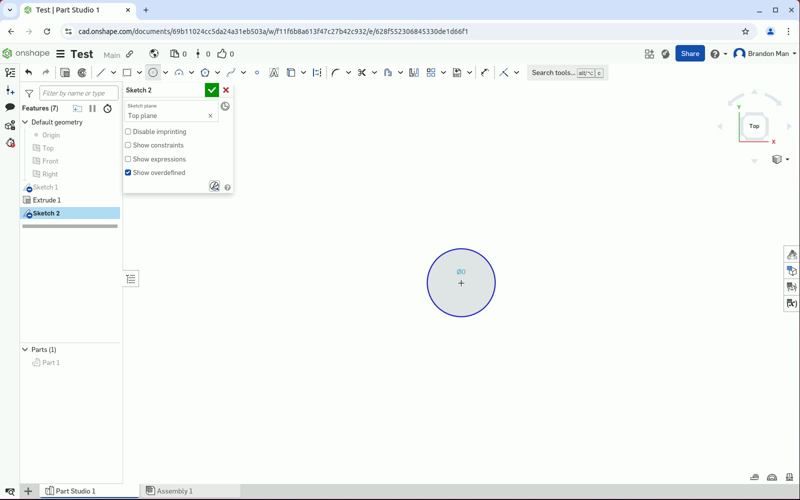
scroll(-6)
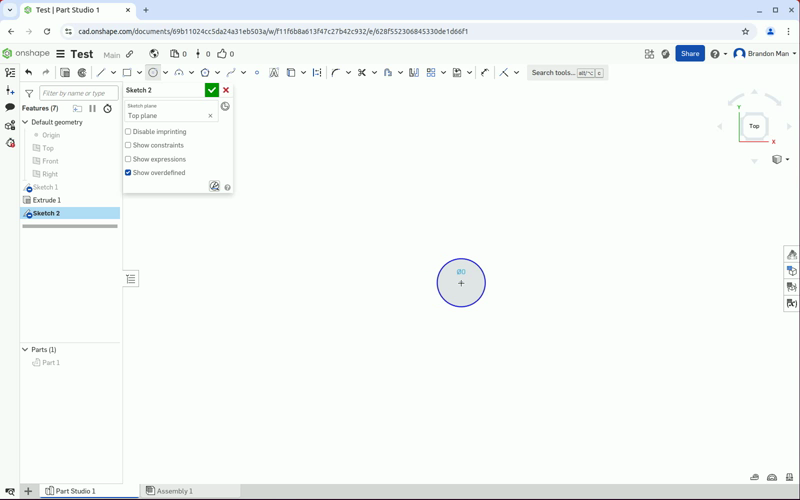
scroll(-6)
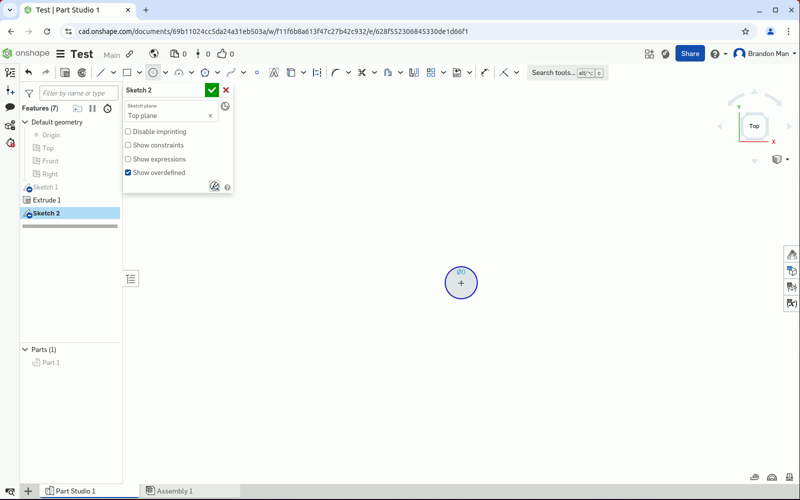
scroll(-6)
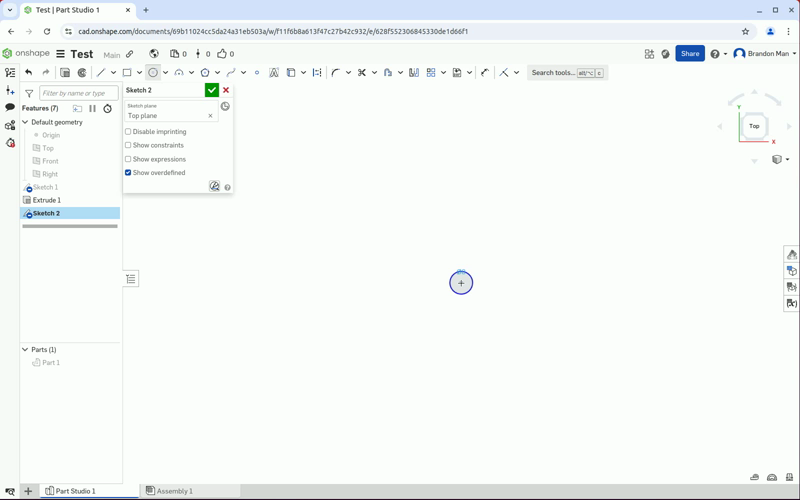
scroll(-6)
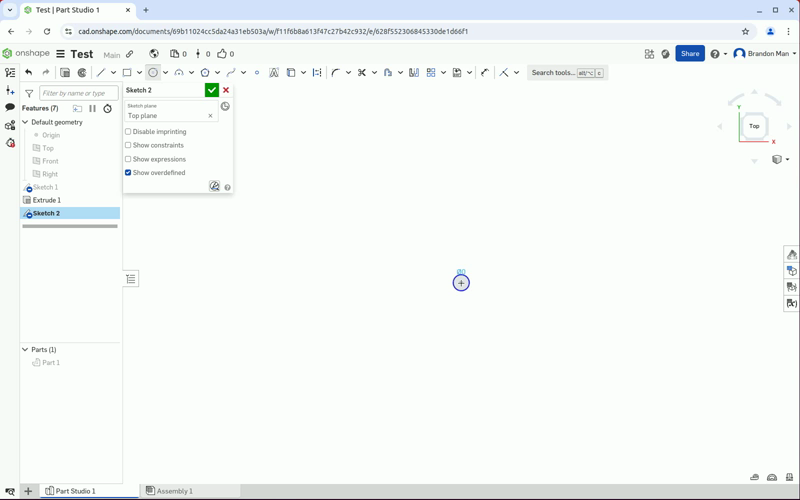
scroll(-6)
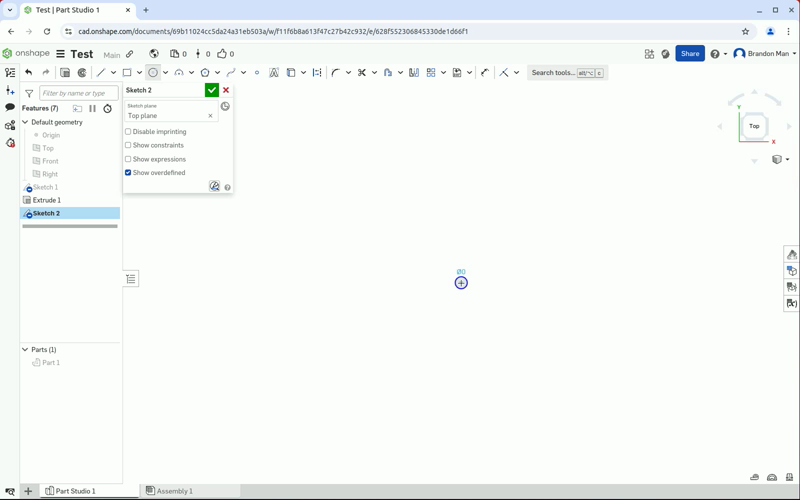
scroll(-6)
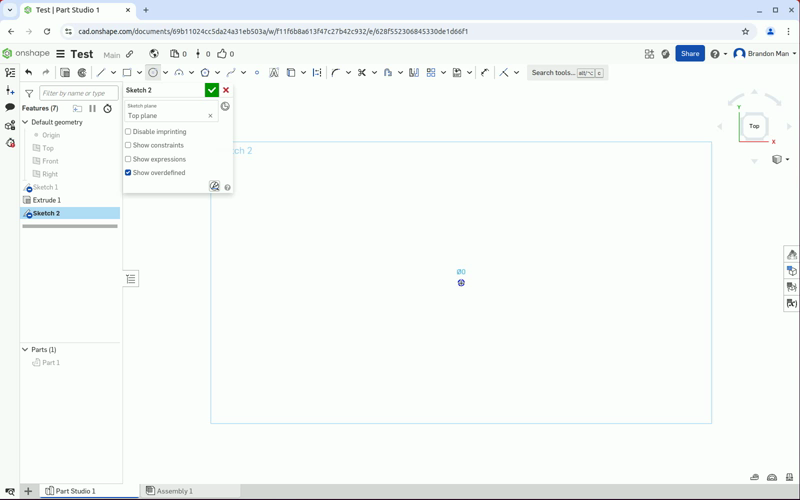
key_up(shift)
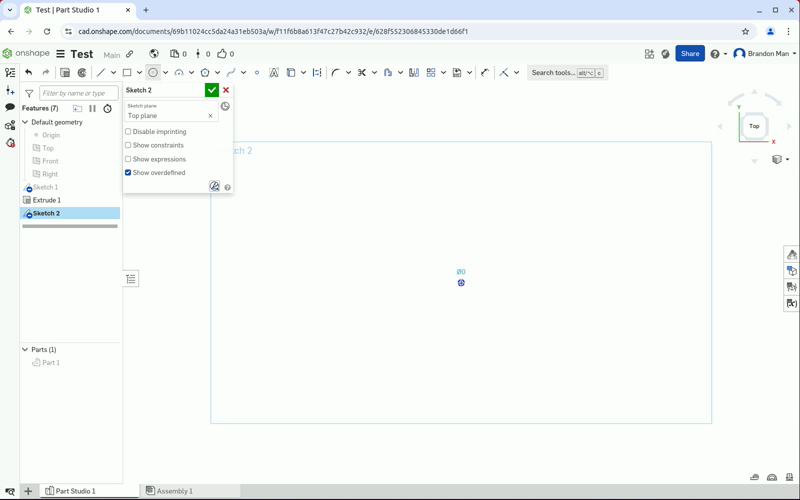
mouse_move(462, 282)
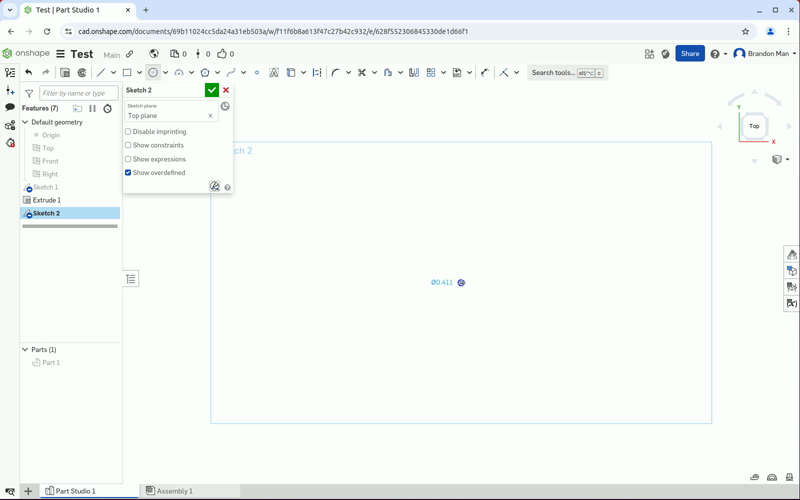
scroll(6)
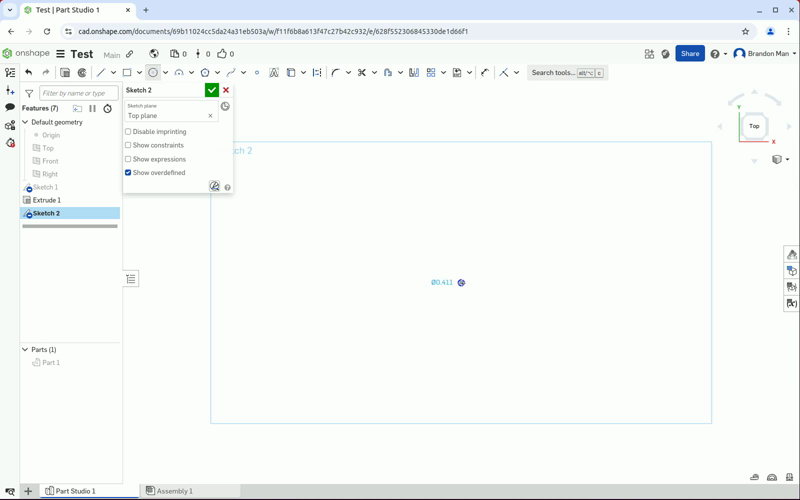
scroll(6)
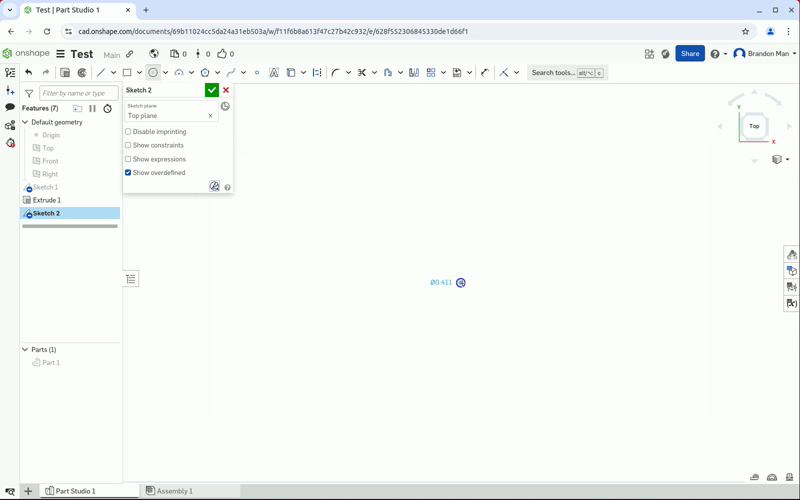
scroll(6)
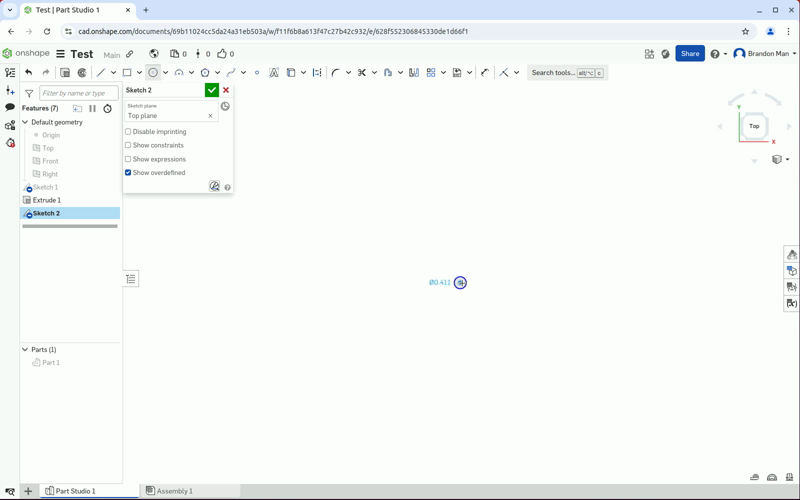
scroll(6)
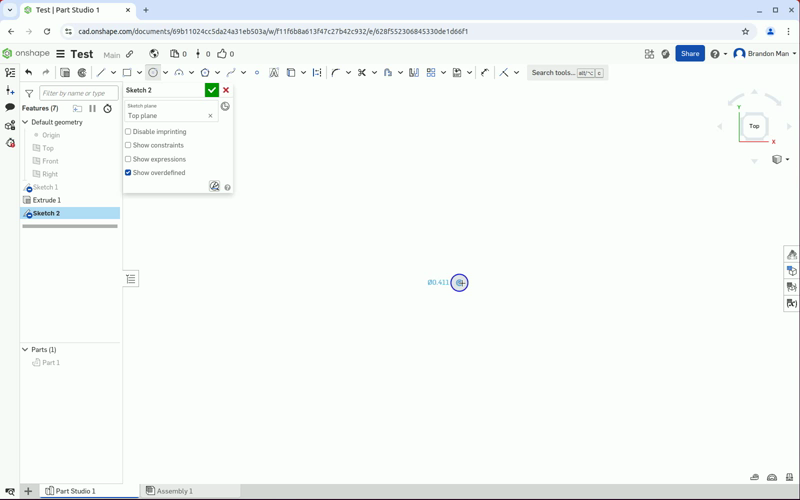
scroll(6)
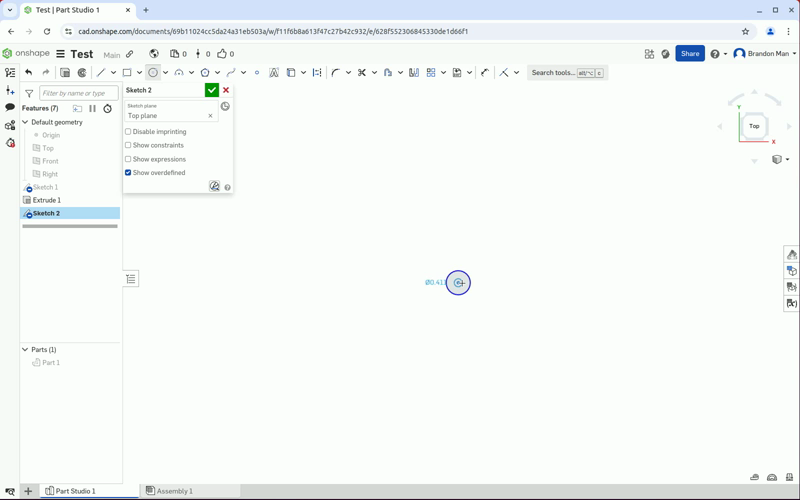
scroll(6)
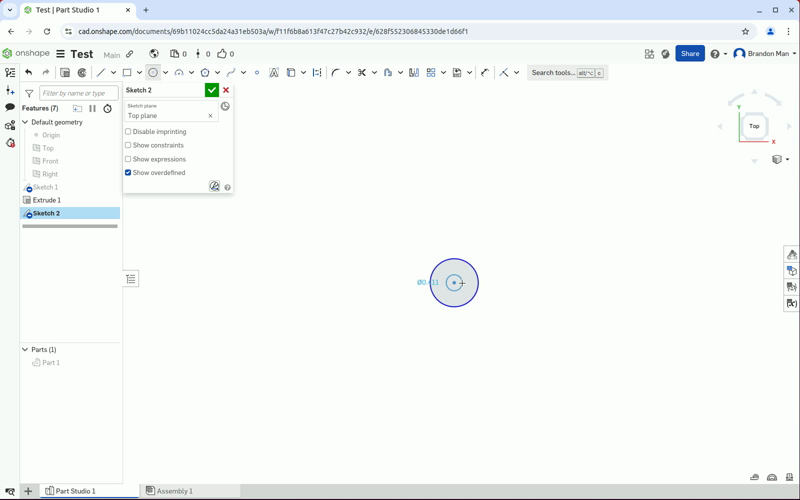
scroll(6)
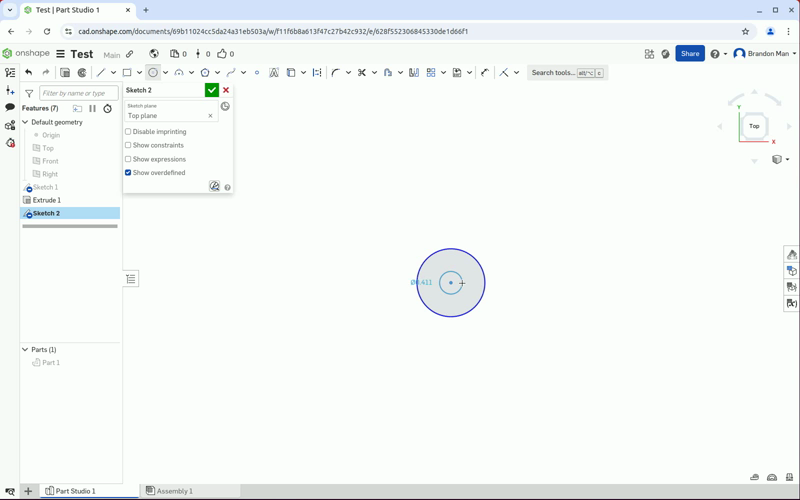
click(462, 282)
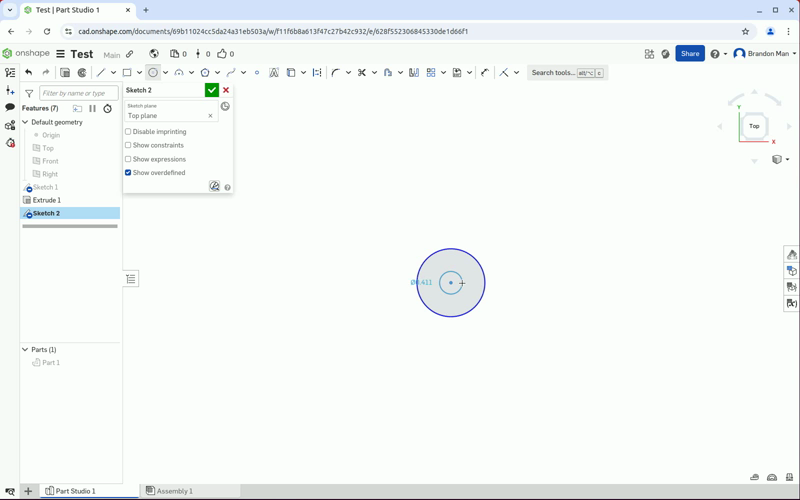
scroll(-6)
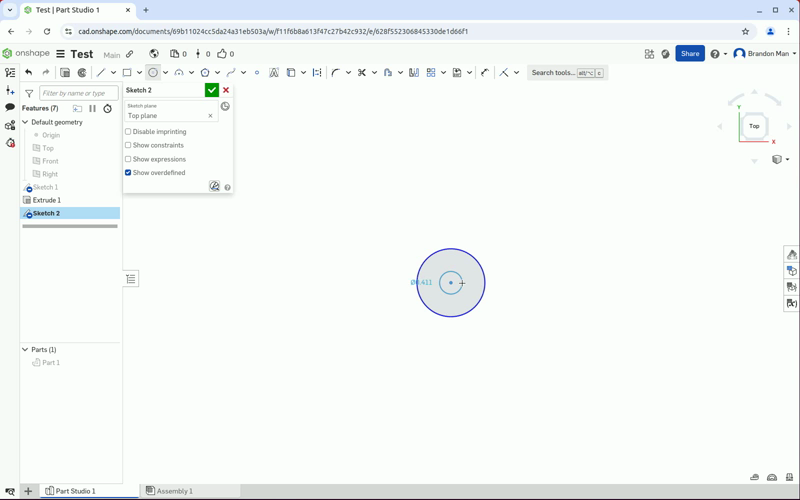
scroll(-6)
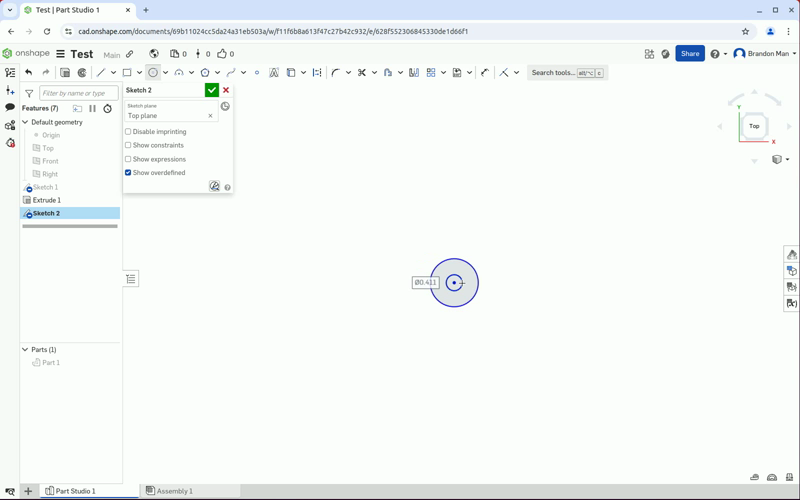
scroll(-6)
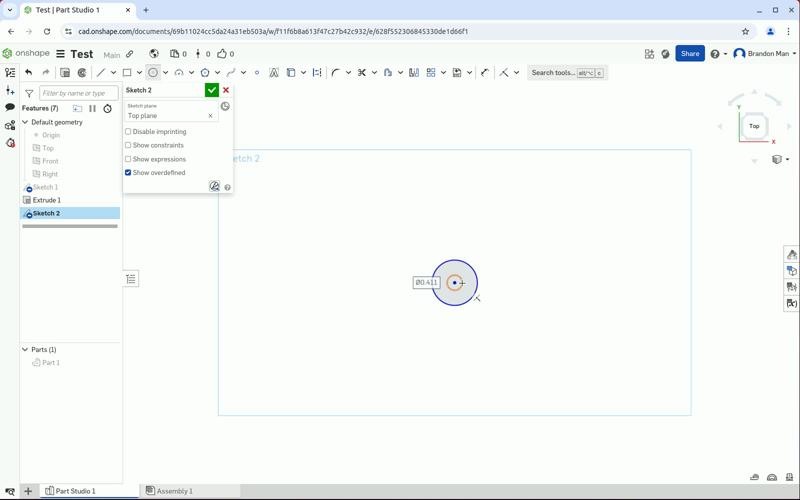
scroll(-6)
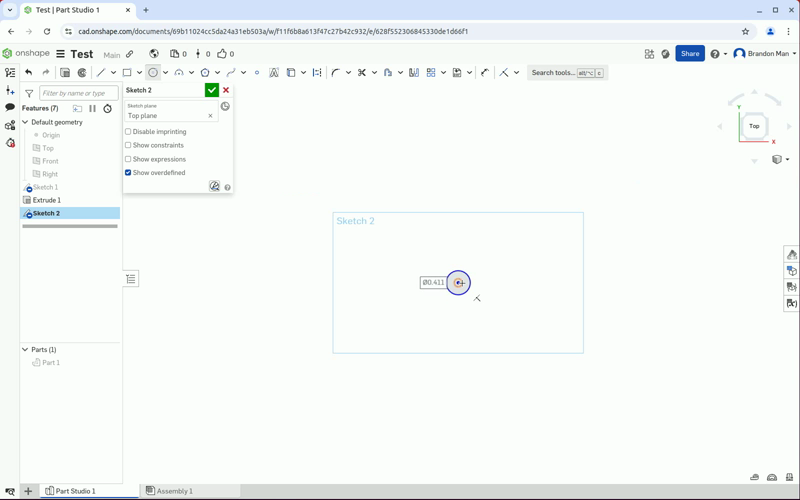
scroll(-6)
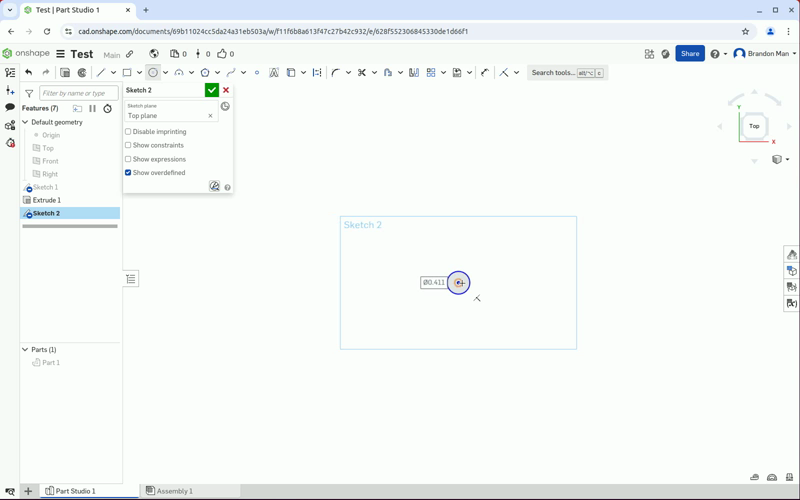
scroll(-6)
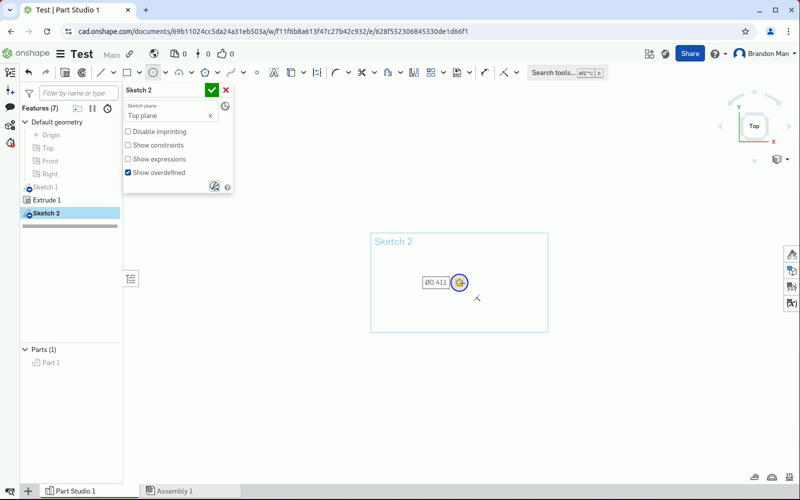
scroll(-6)
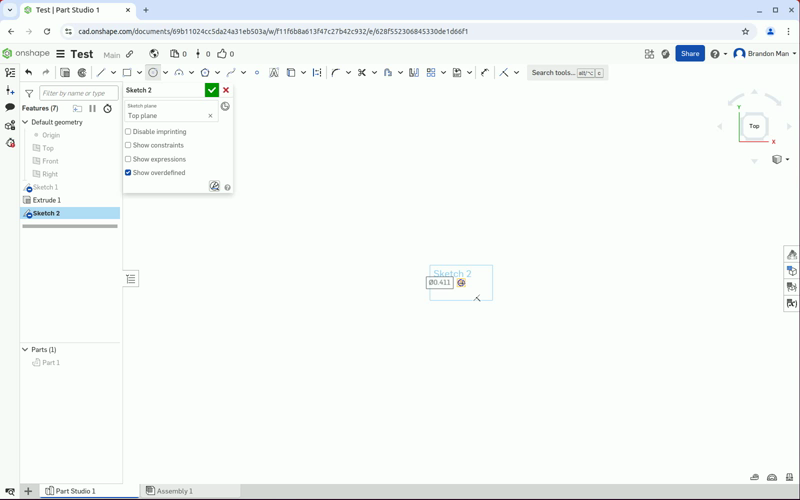
key(esc)
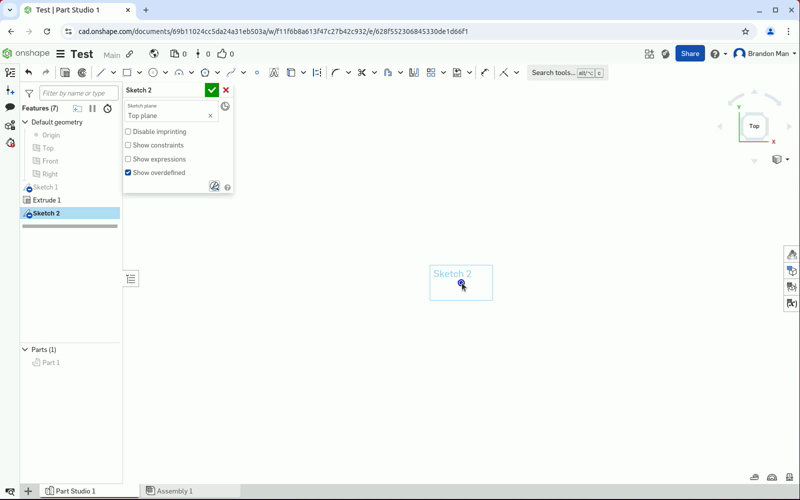
mouse_move(463, 282)
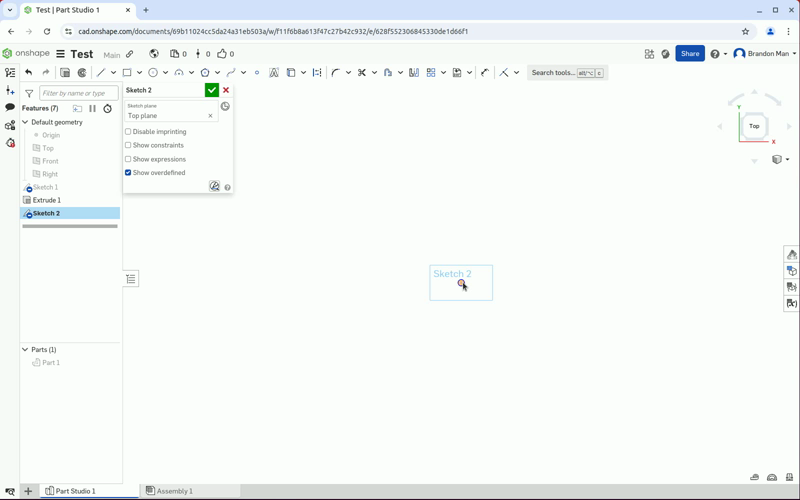
scroll(6)
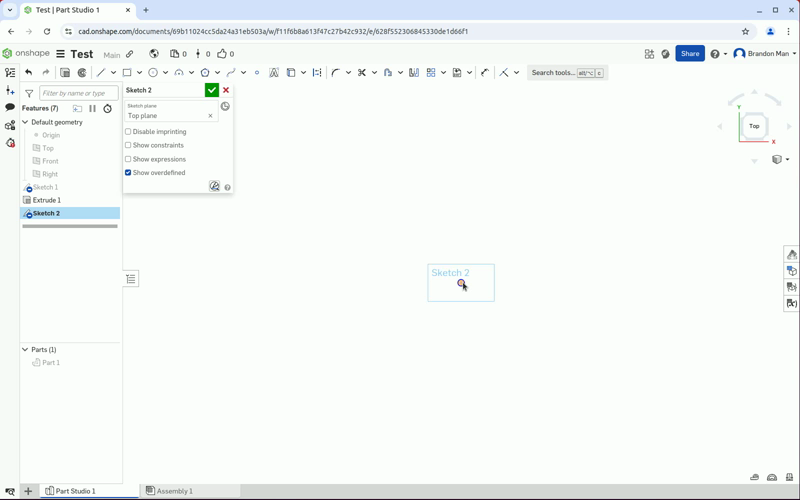
scroll(6)
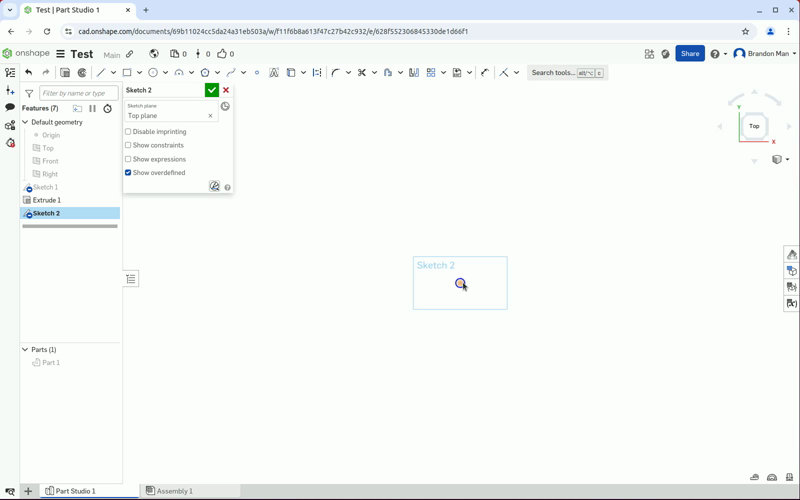
scroll(6)
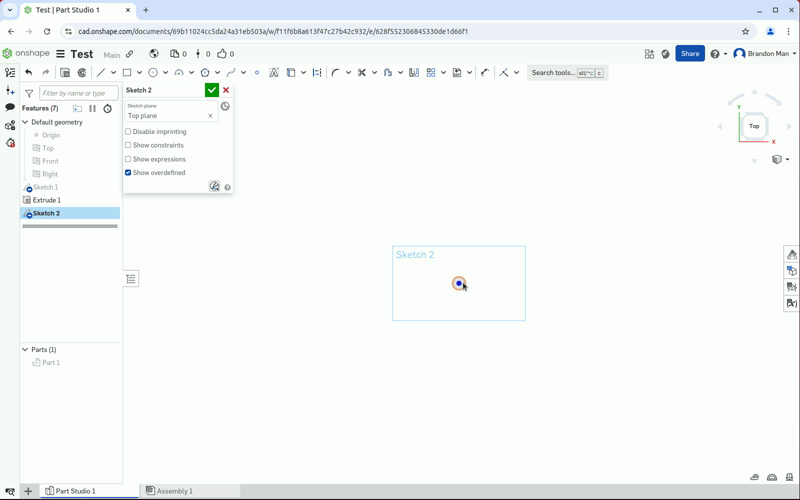
scroll(6)
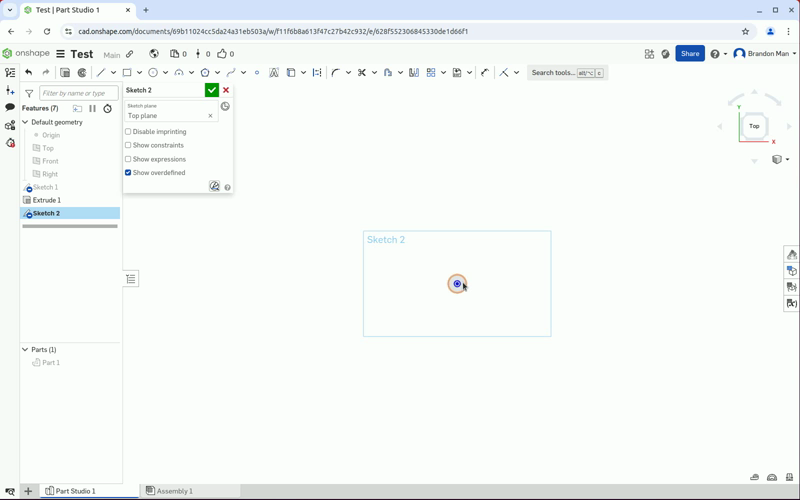
scroll(6)
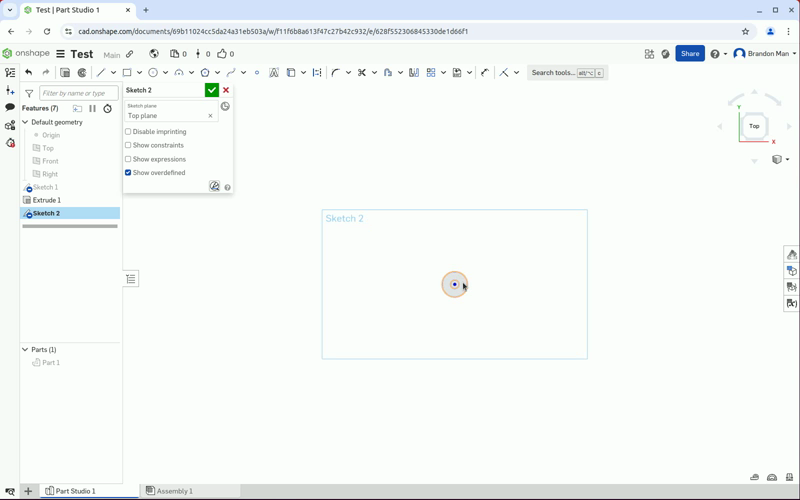
scroll(6)
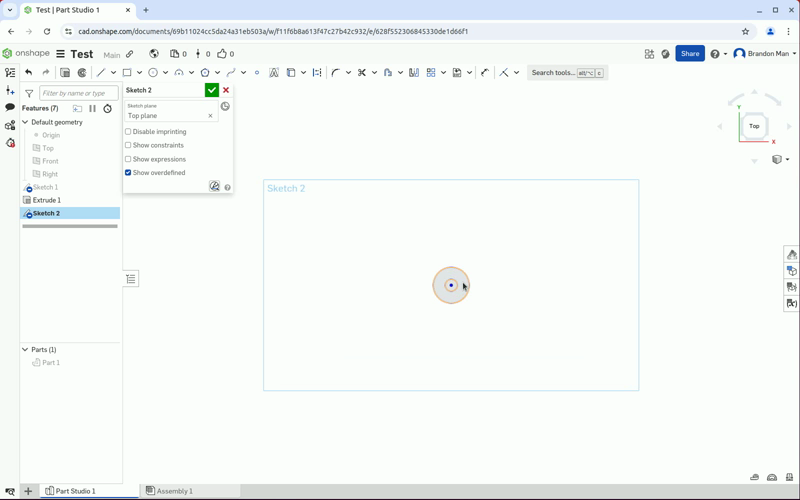
scroll(6)
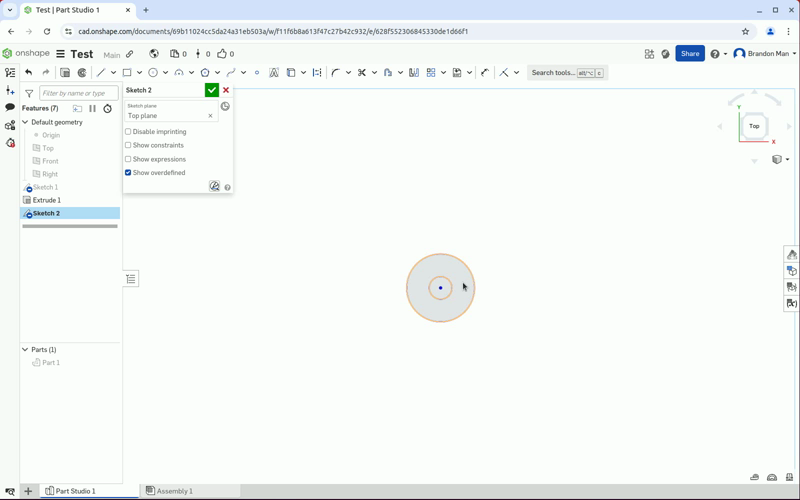
click(463, 282)
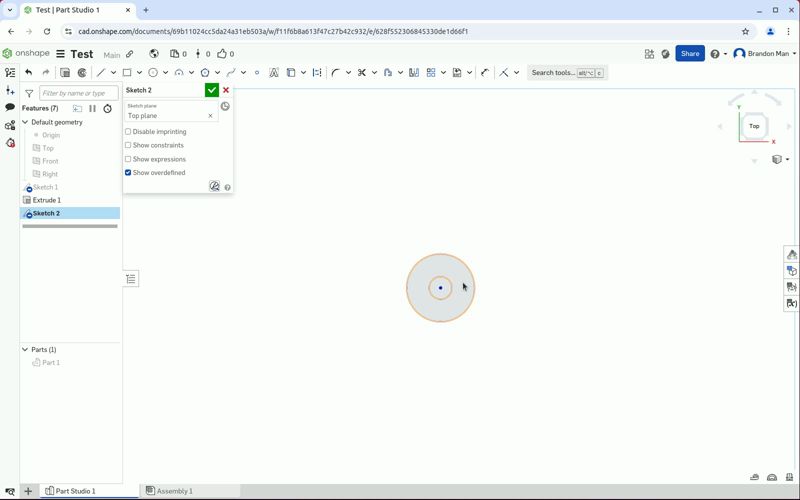
scroll(-6)
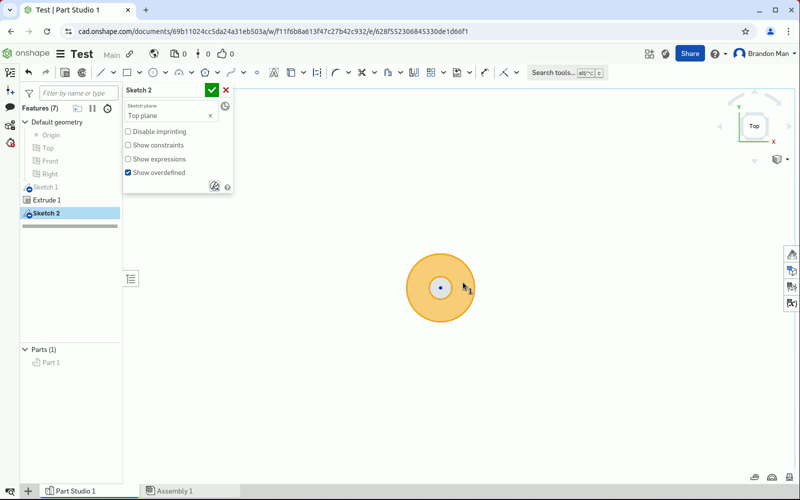
scroll(-6)
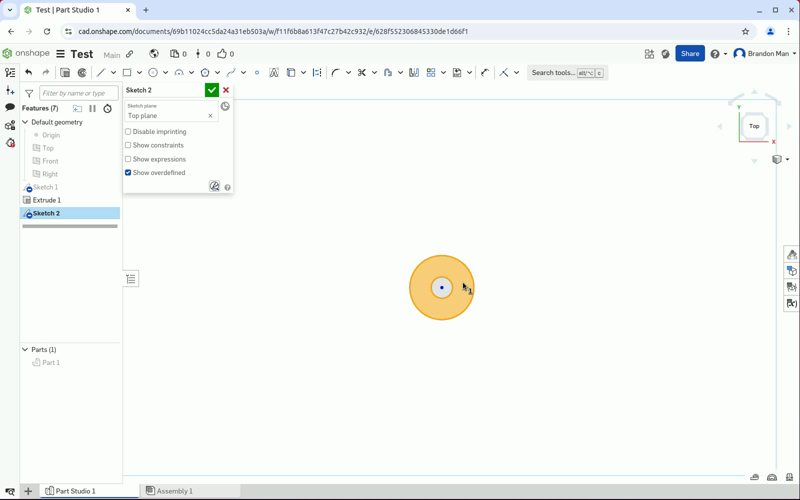
scroll(-6)
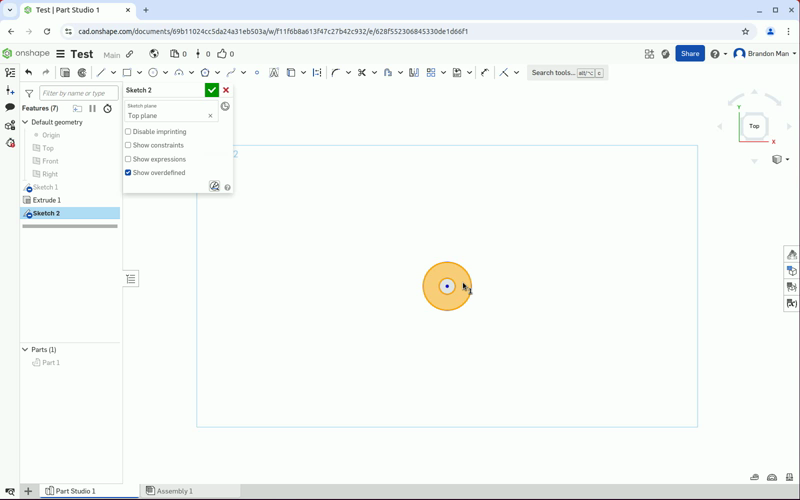
scroll(-6)
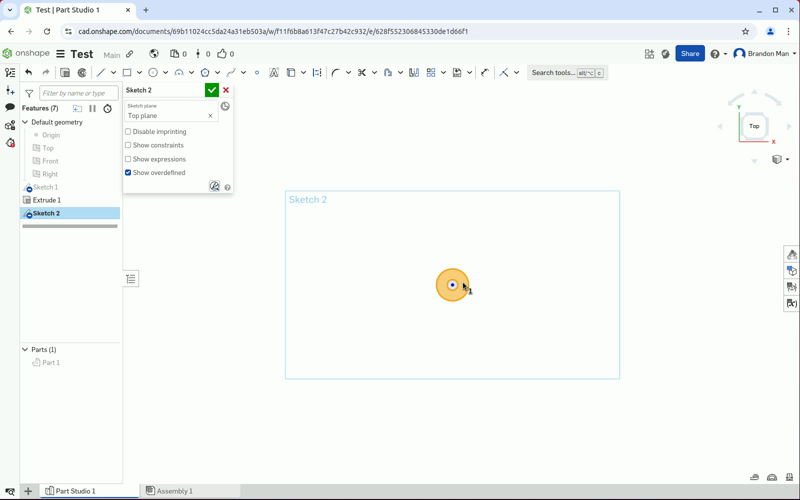
scroll(-6)
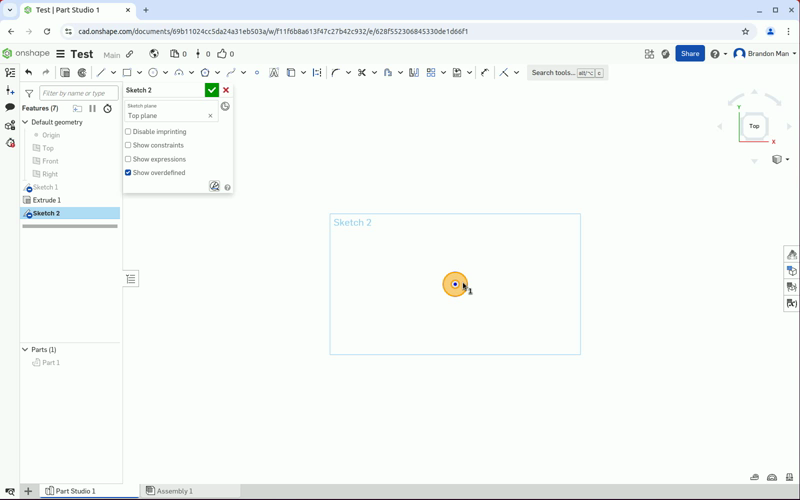
scroll(-6)
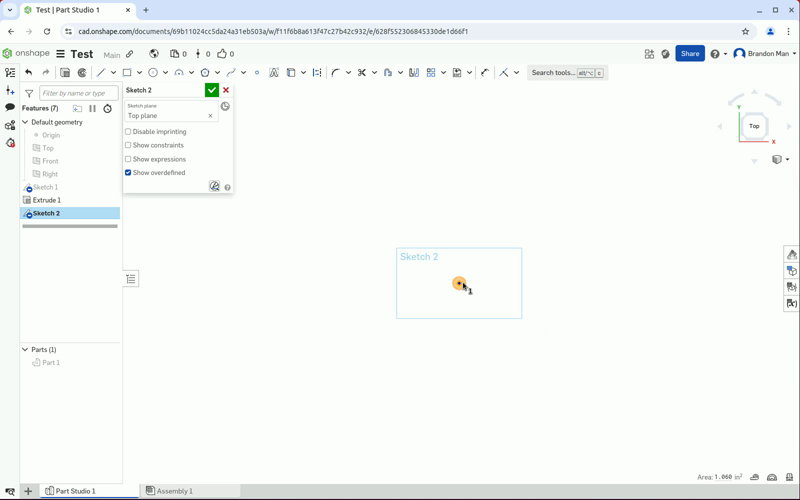
scroll(-6)
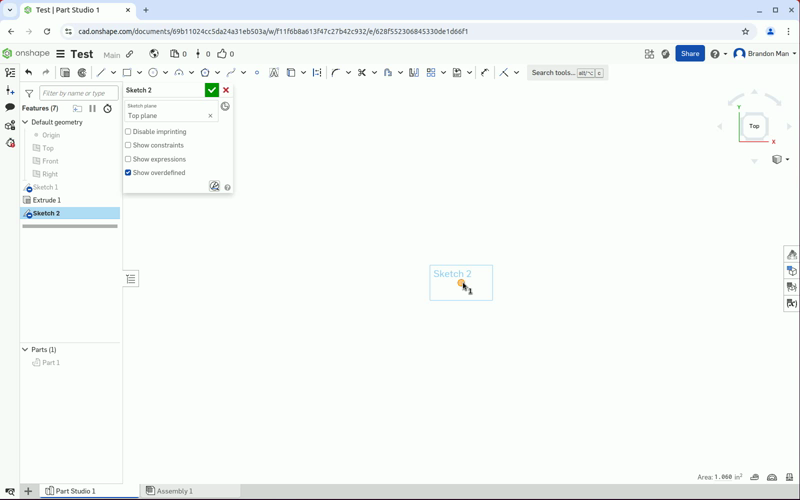
mouse_move(73, 352)
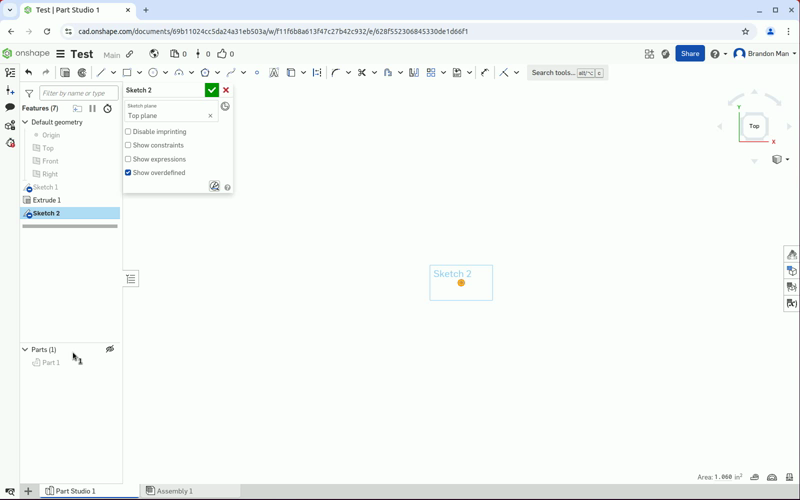
key(shift+y)
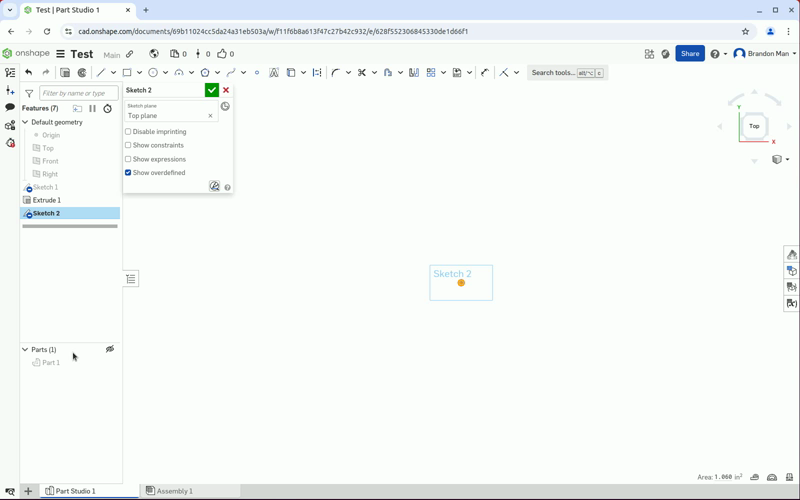
key(shift+e)
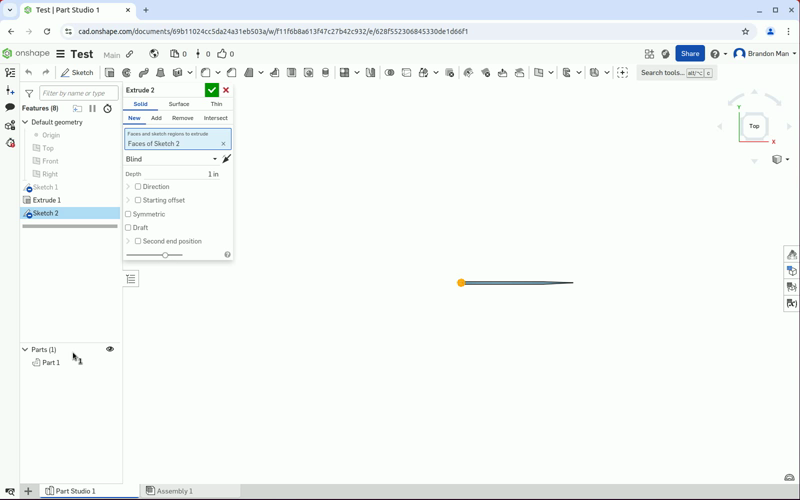
mouse_move(143, 106)
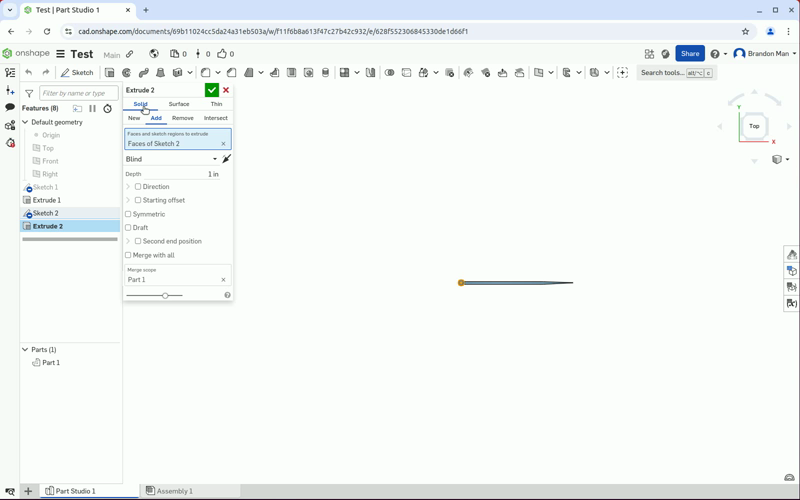
click(143, 106)
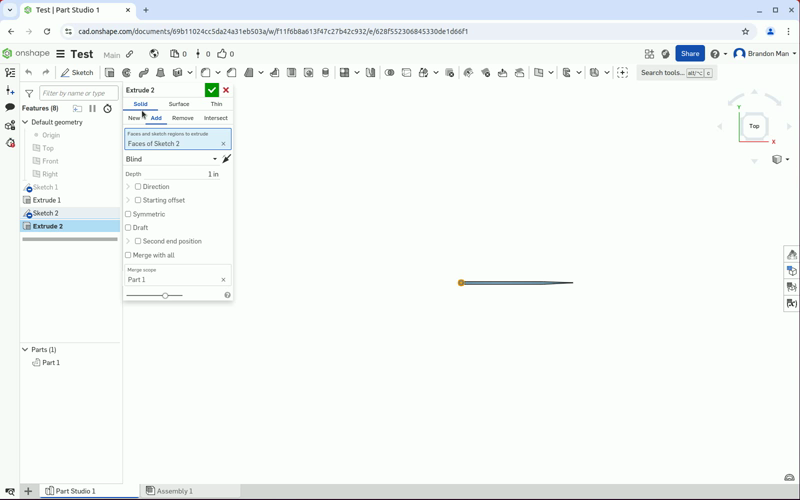
mouse_move(137, 120)
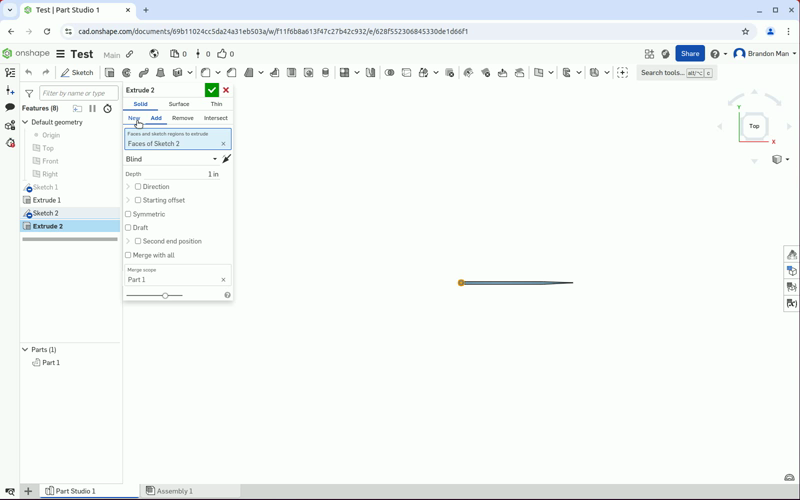
click(137, 120)
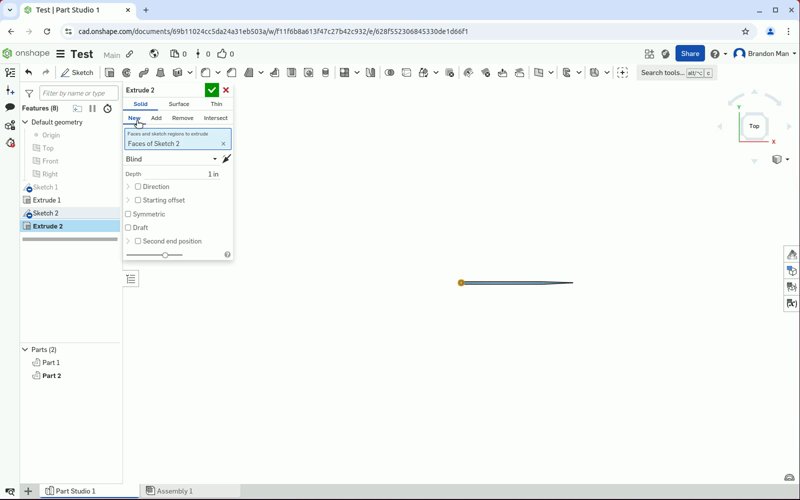
key(tab, 4)
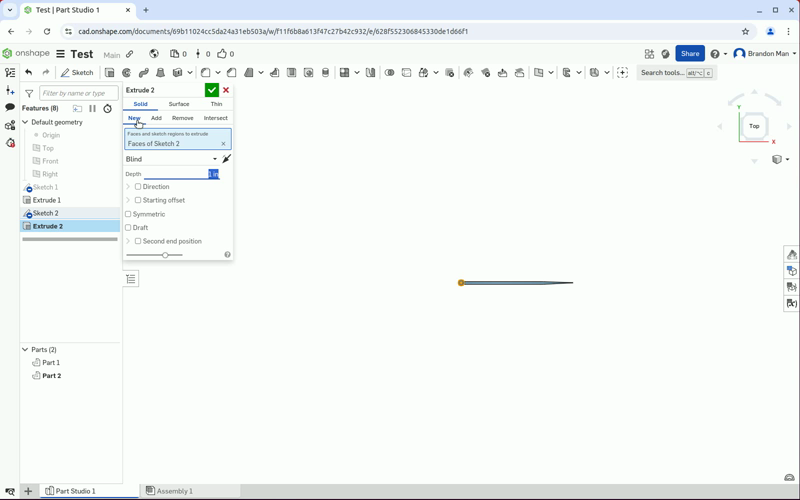
text(-0.241)
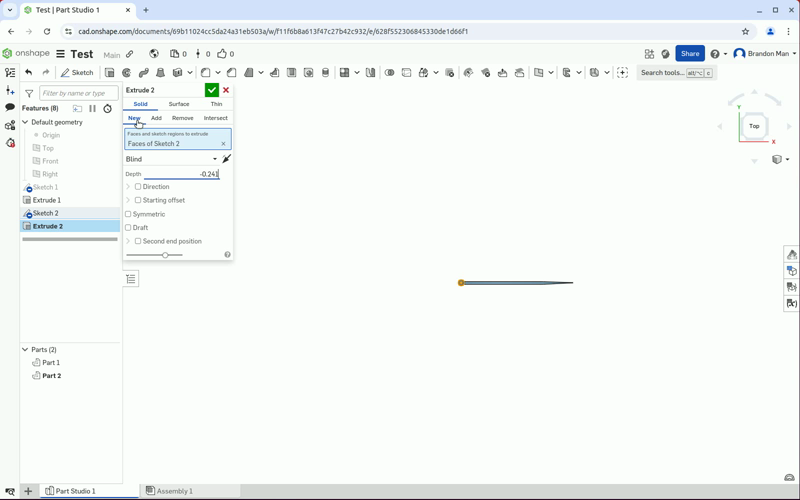
key(enter)
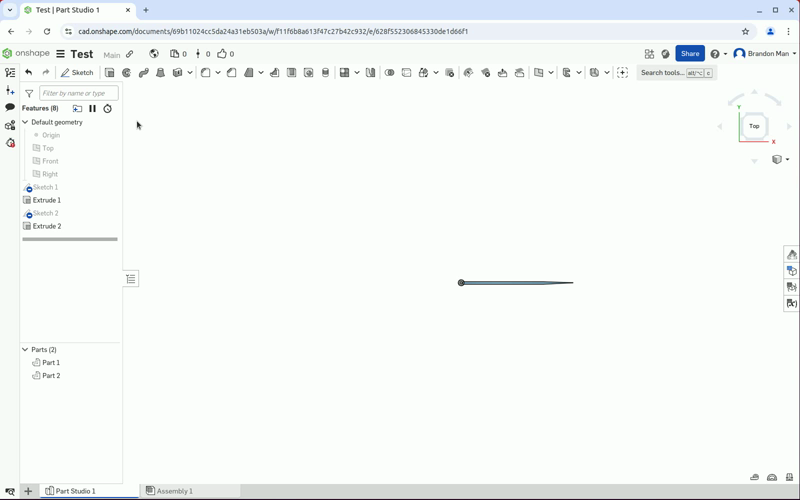
key(shift+h)
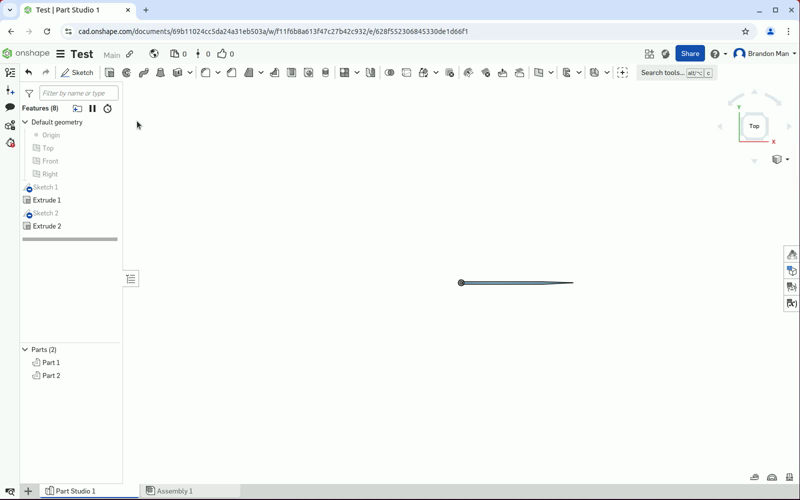
key(shift+h)
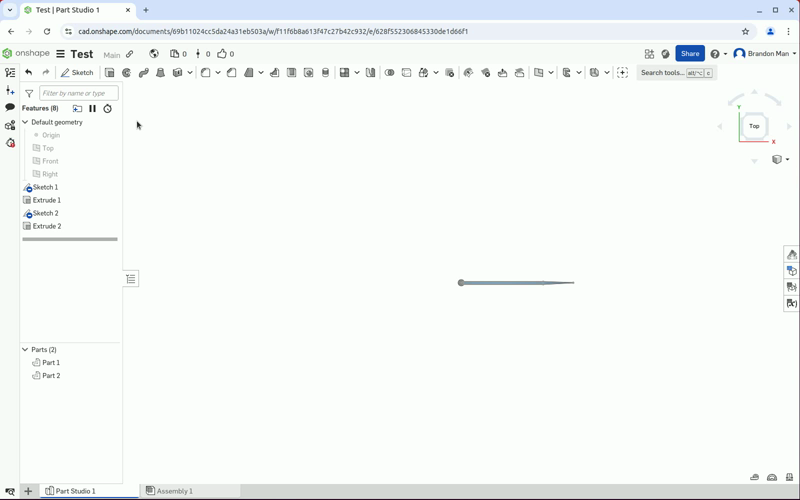
key(shift+7)
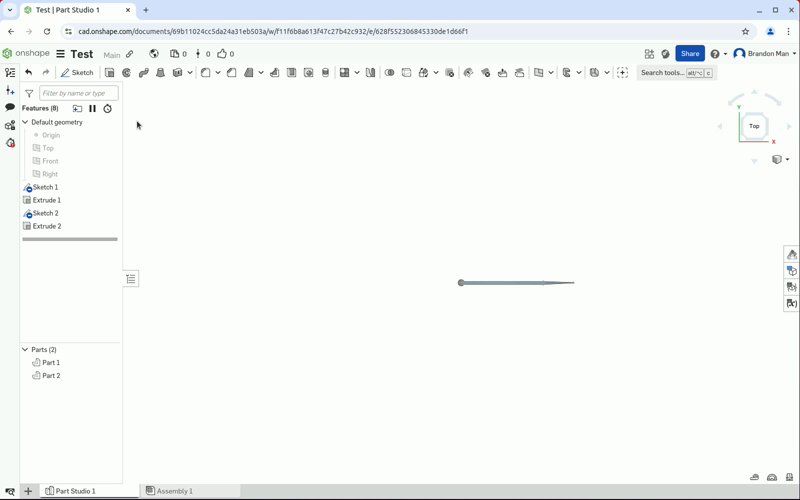
key(up, 3)
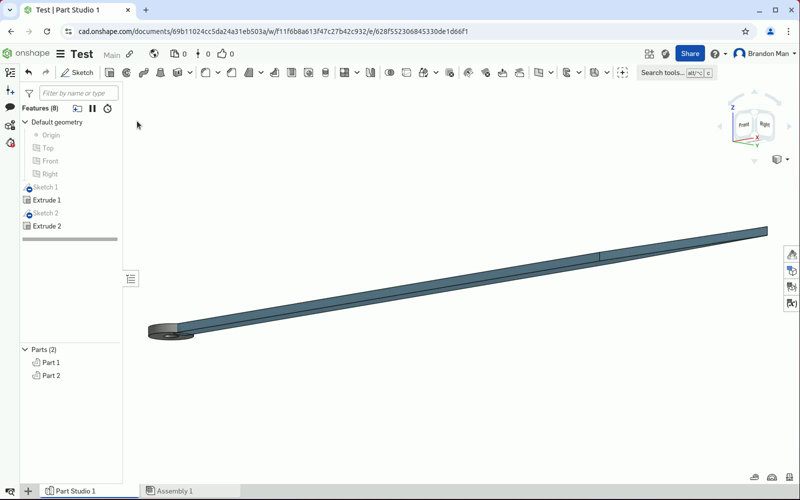
key(left, 3)
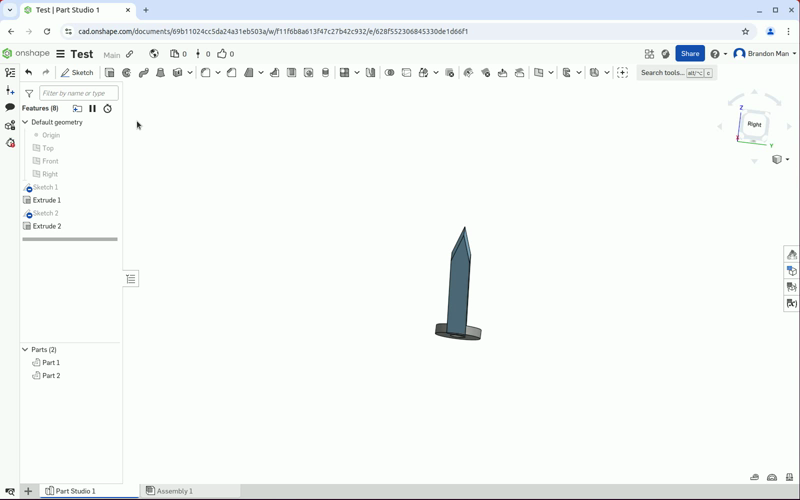
key(right, 3)
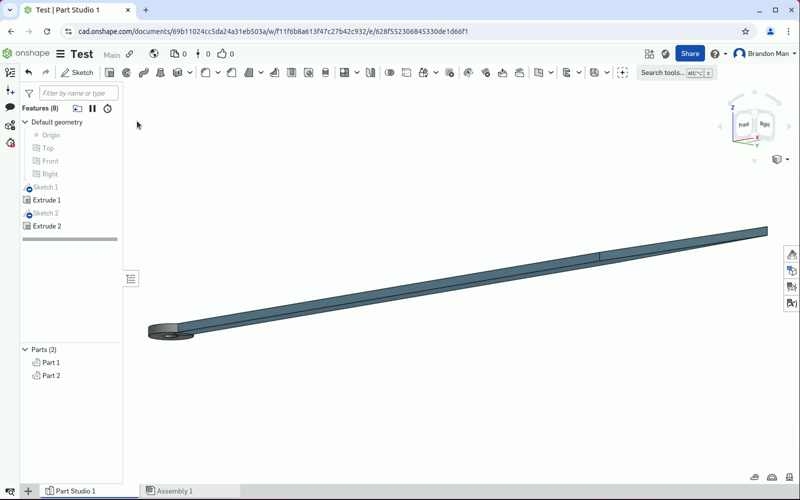
key(down, 3)
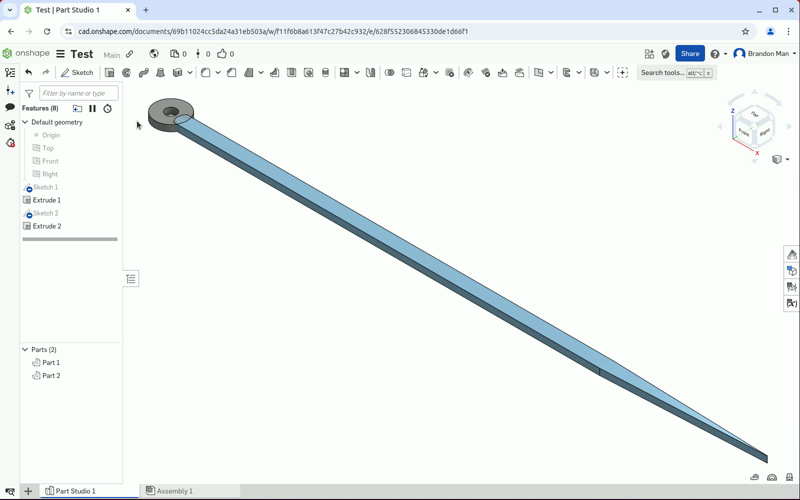
mouse_move(73, 189)
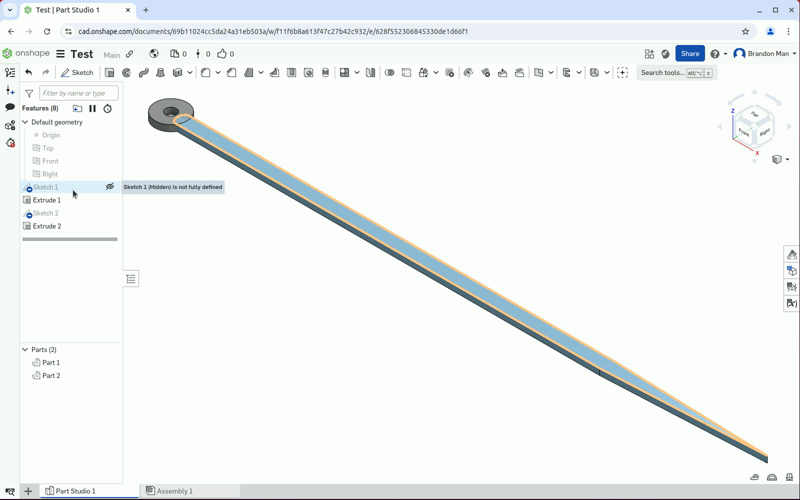
click(73, 189)